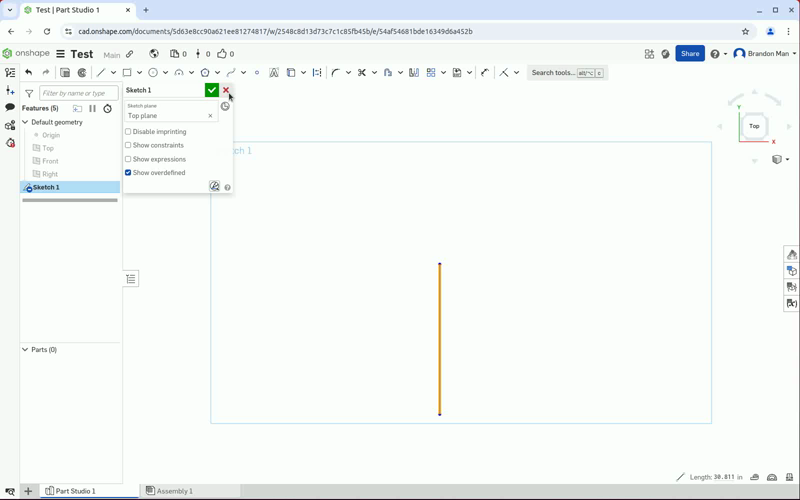
key(shift+h)
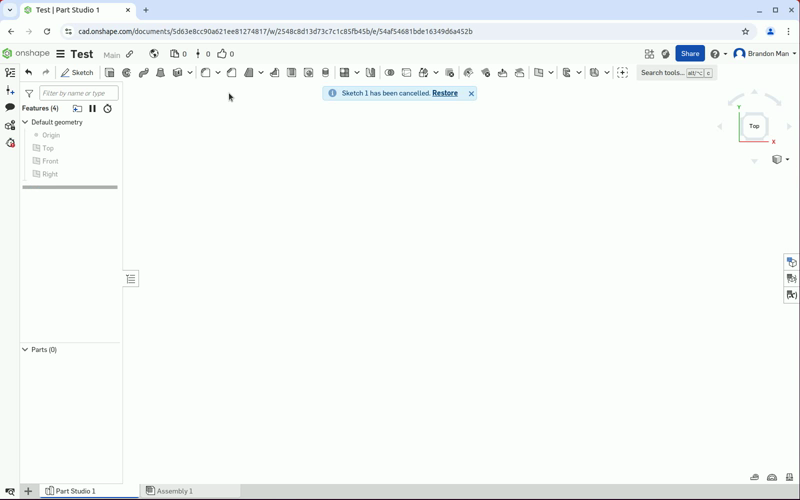
mouse_move(73, 352)
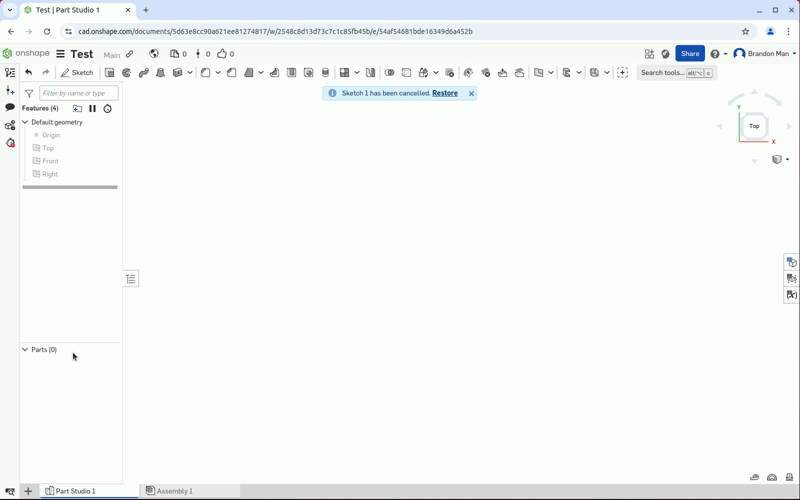
key(y)
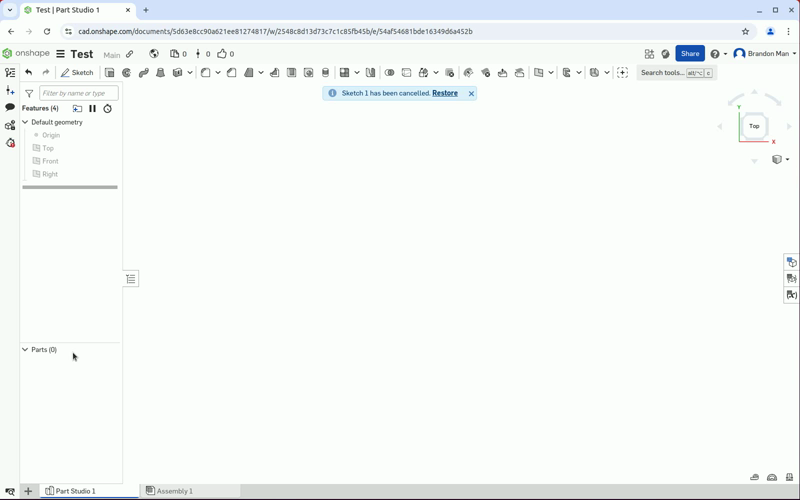
key(shift+p)
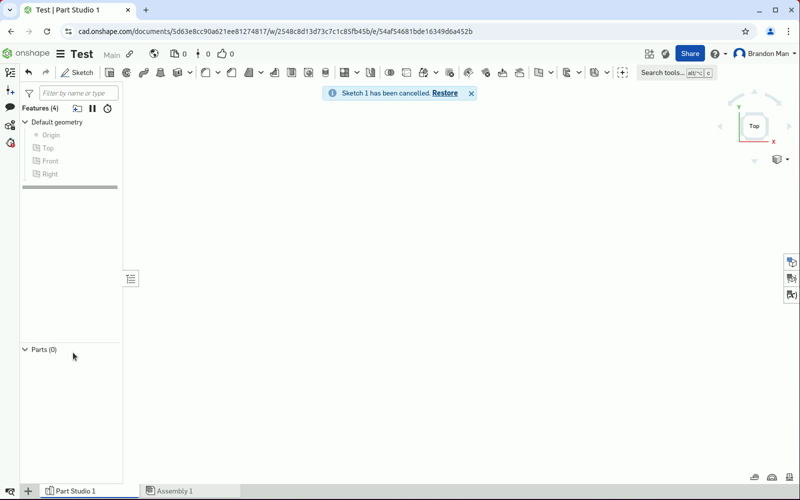
key(space)
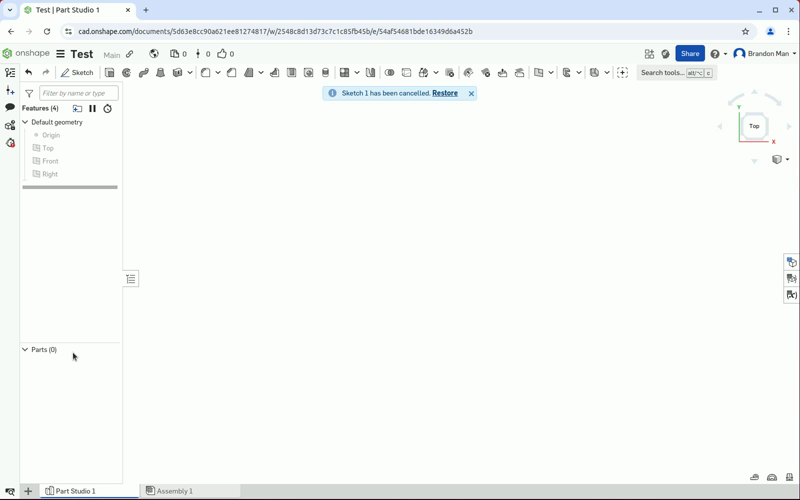
key_down(shift)
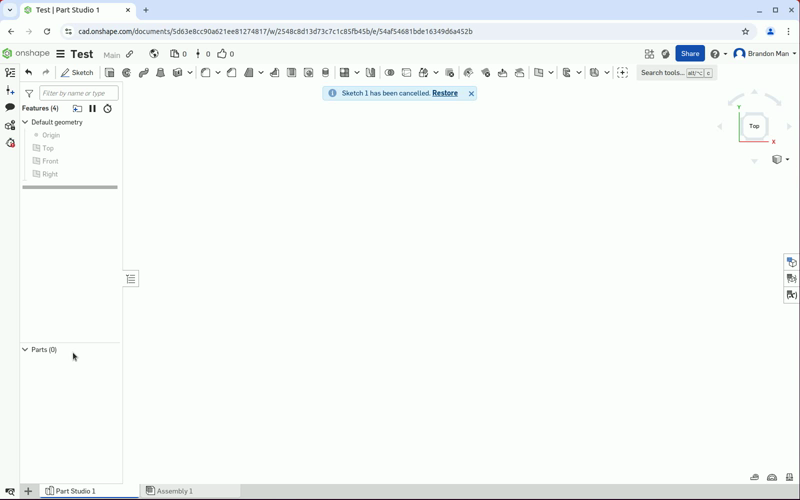
key(up)
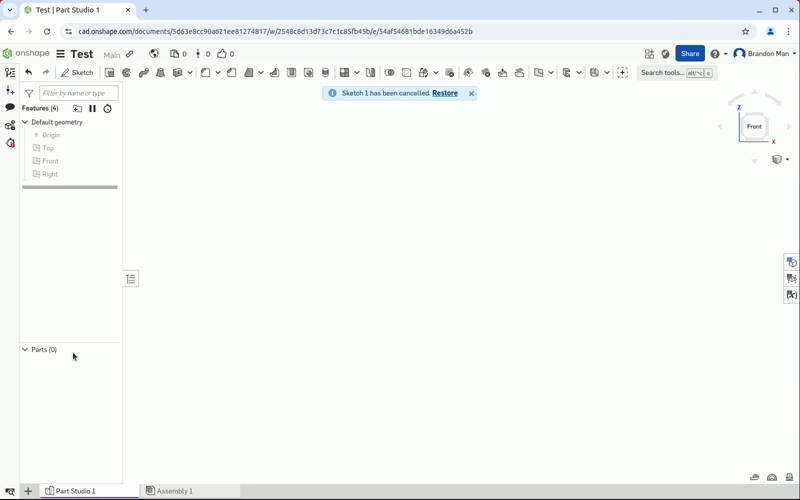
key_up(shift)
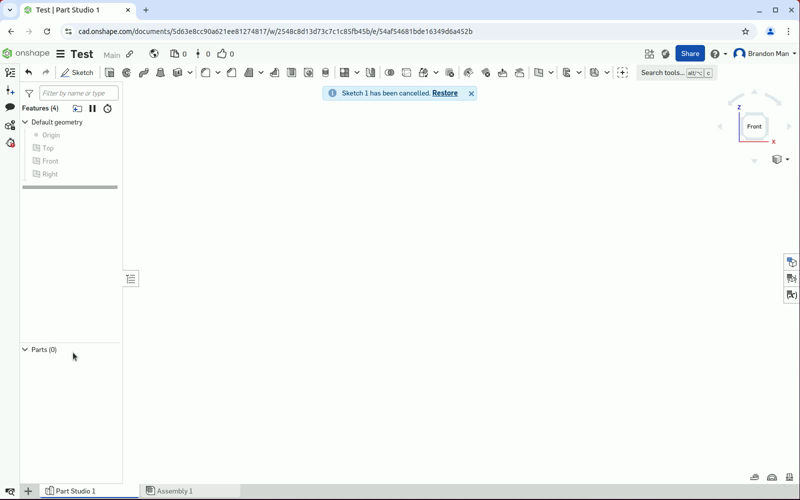
mouse_move(73, 352)
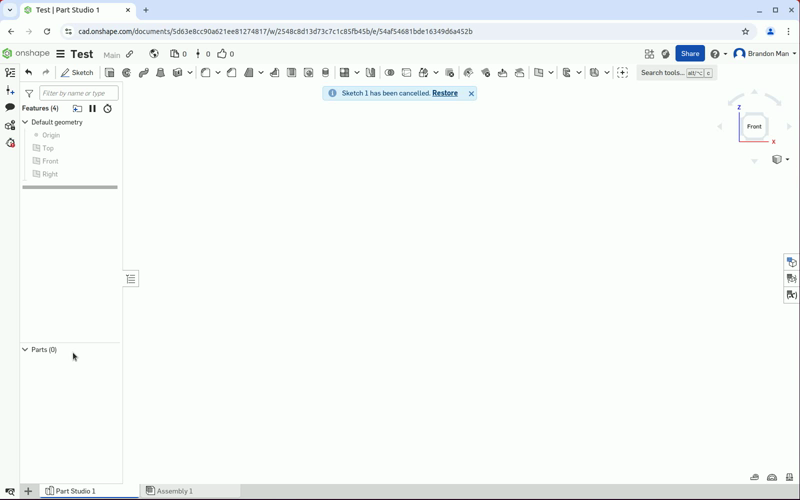
key(shift+y)
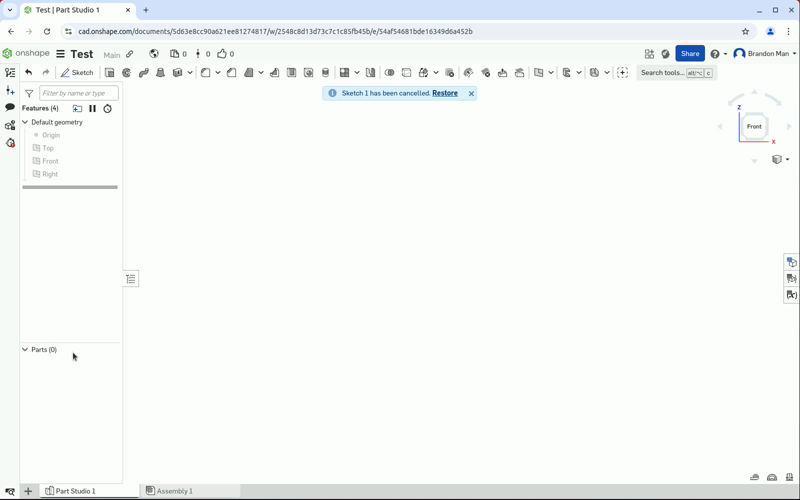
key(shift+s)
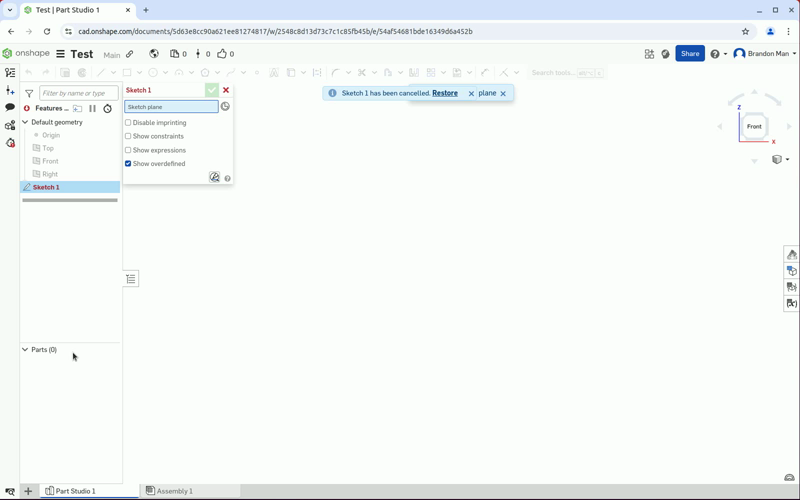
mouse_move(73, 163)
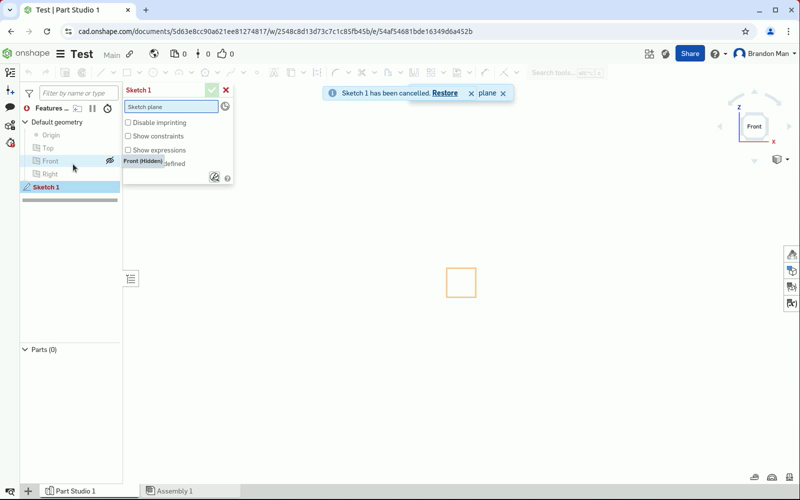
click(73, 163)
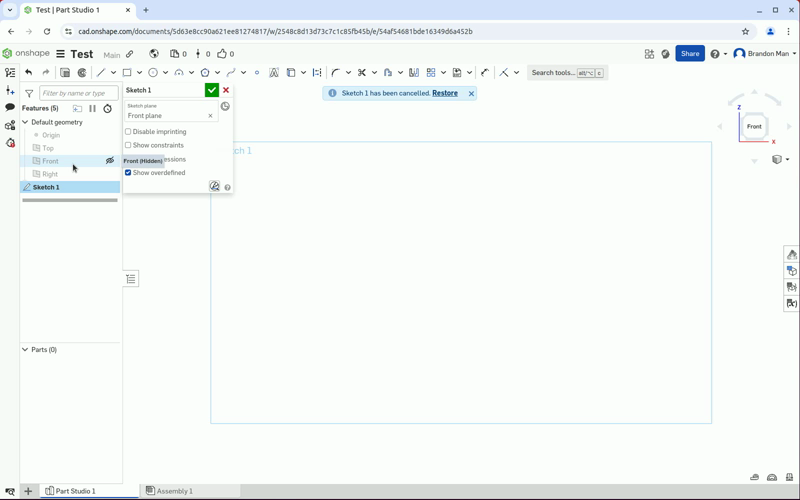
mouse_move(73, 352)
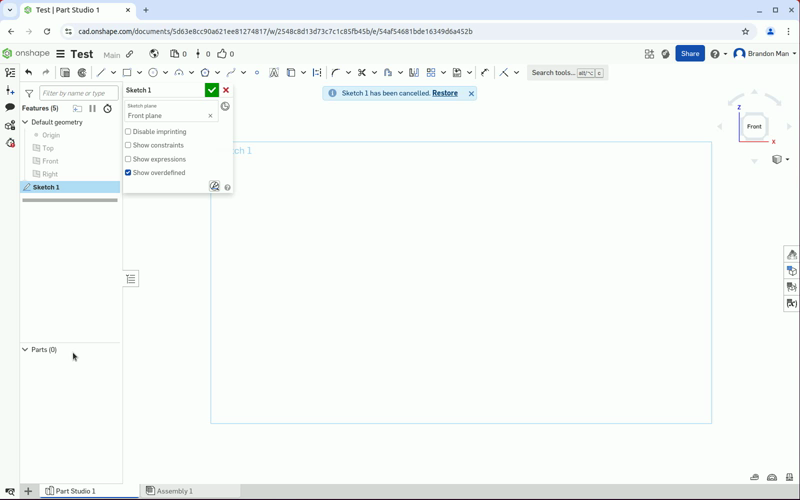
key(y)
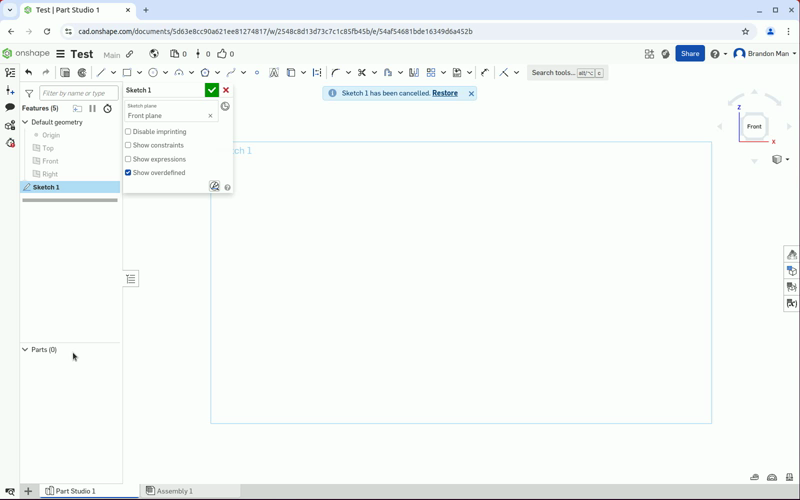
key(l)
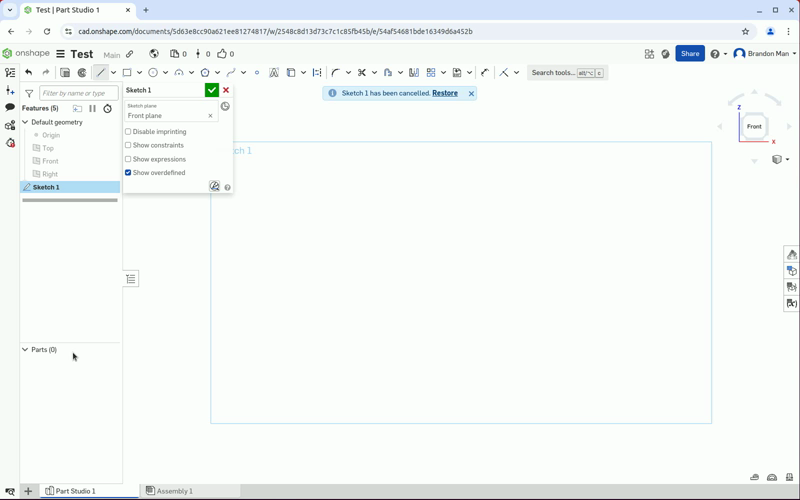
key_down(shift)
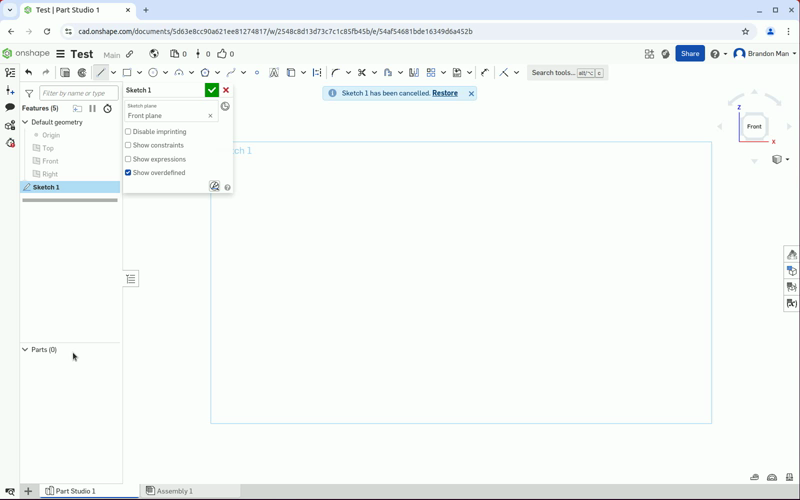
mouse_move(460, 282)
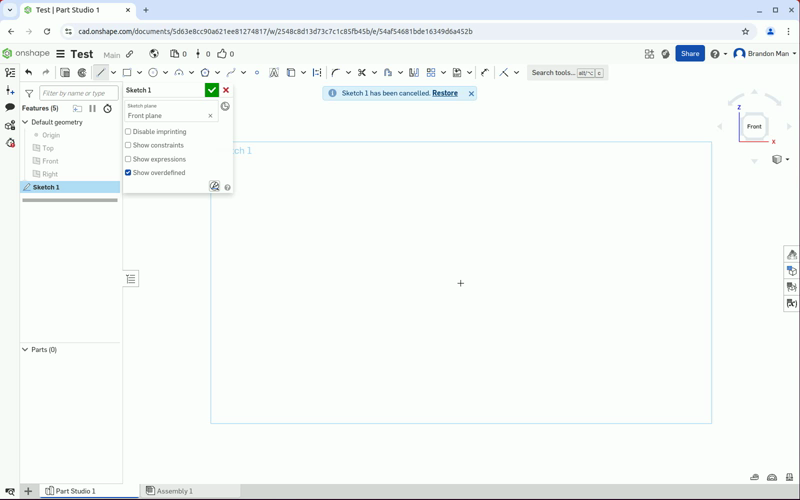
click(460, 282)
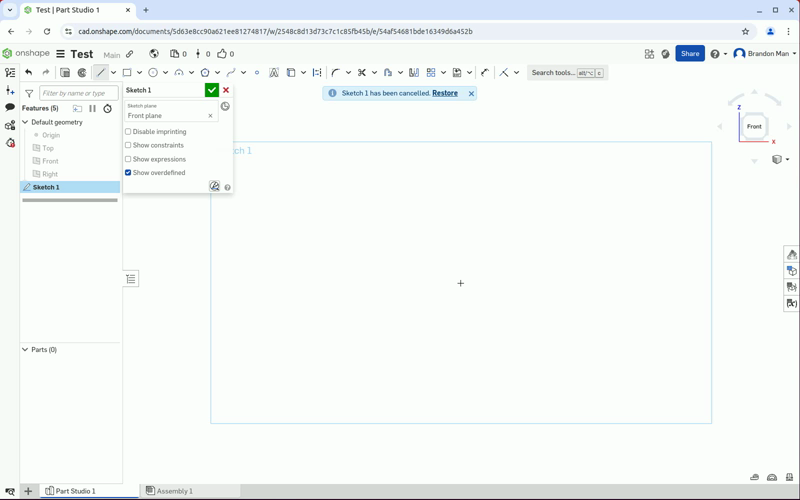
key_up(shift)
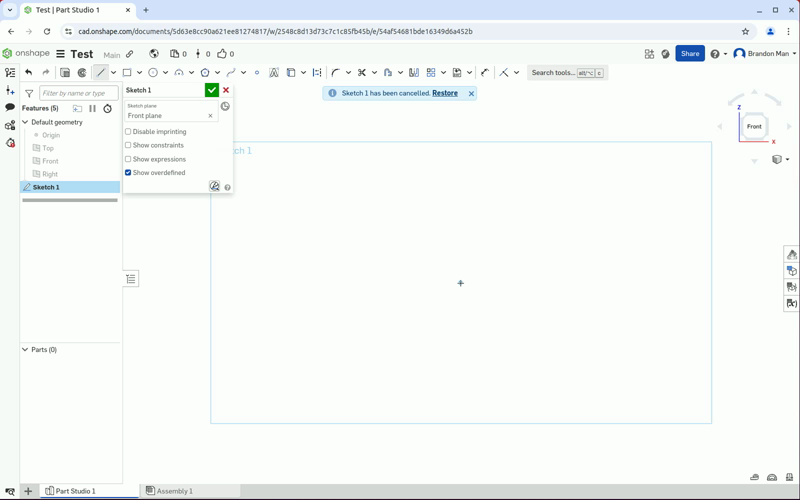
key_down(shift)
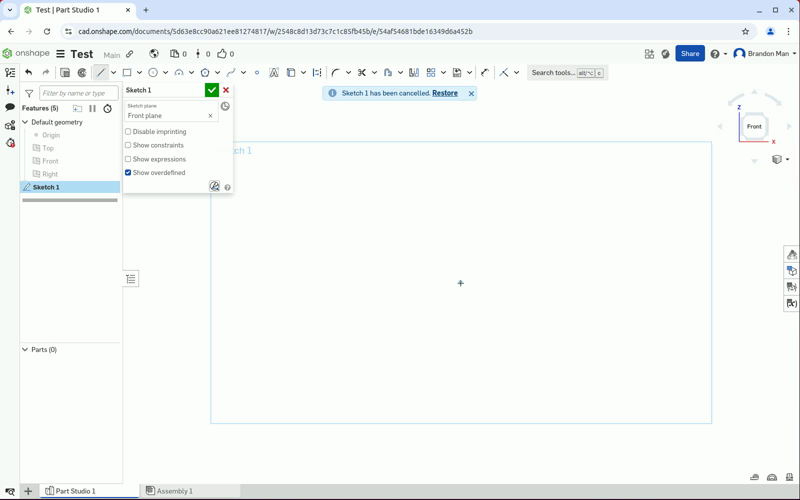
mouse_move(573, 282)
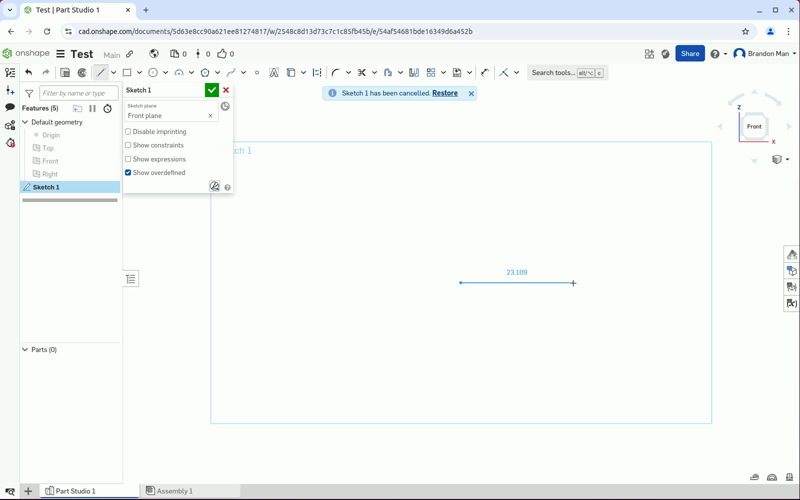
click(573, 282)
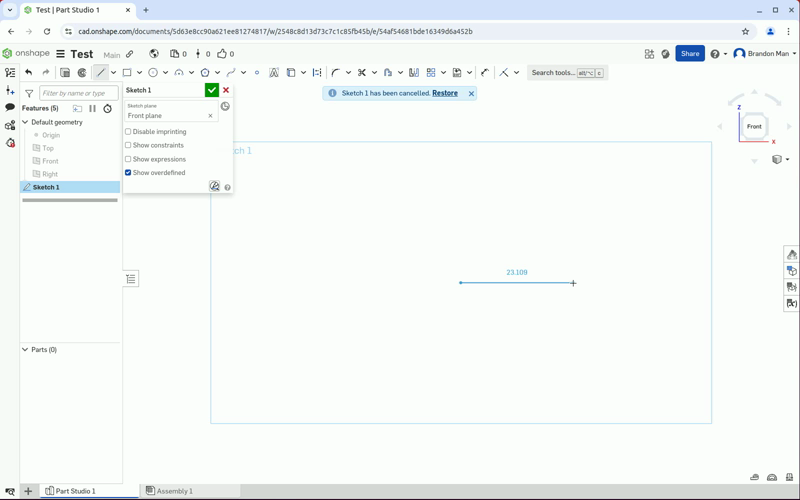
key_up(shift)
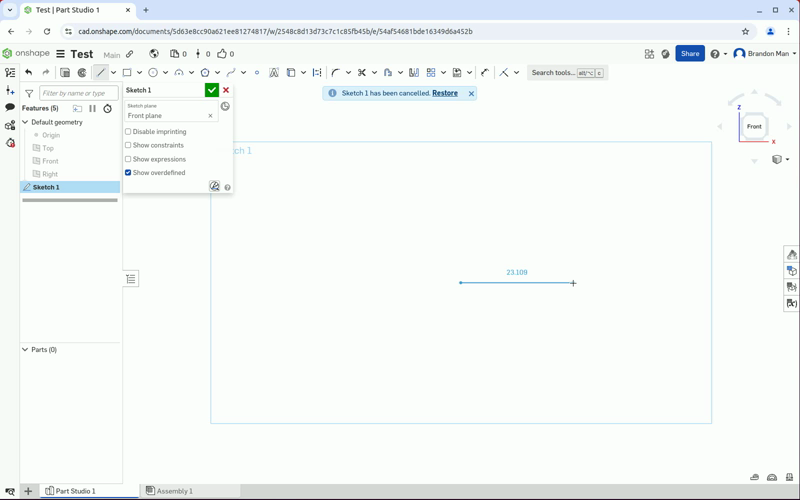
key_down(shift)
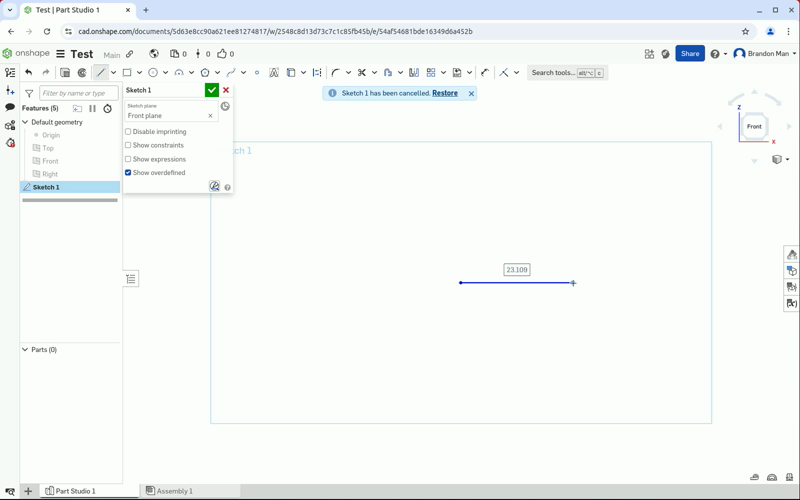
mouse_move(589, 282)
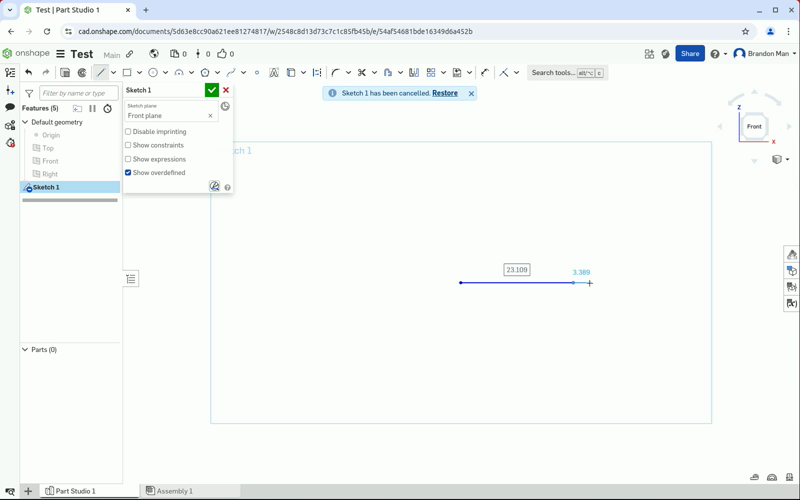
mouse_move(573, 245)
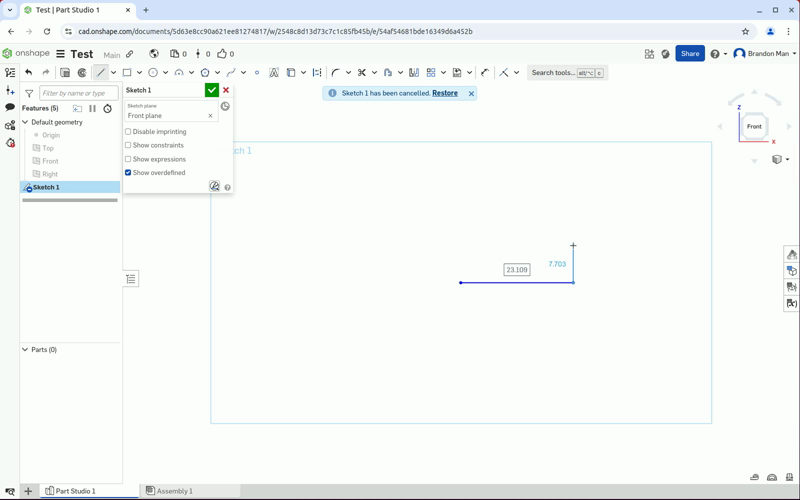
click(573, 245)
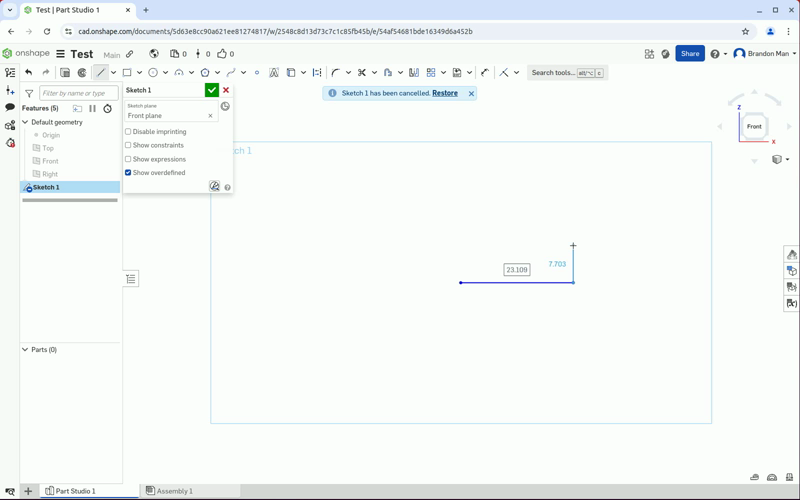
key_up(shift)
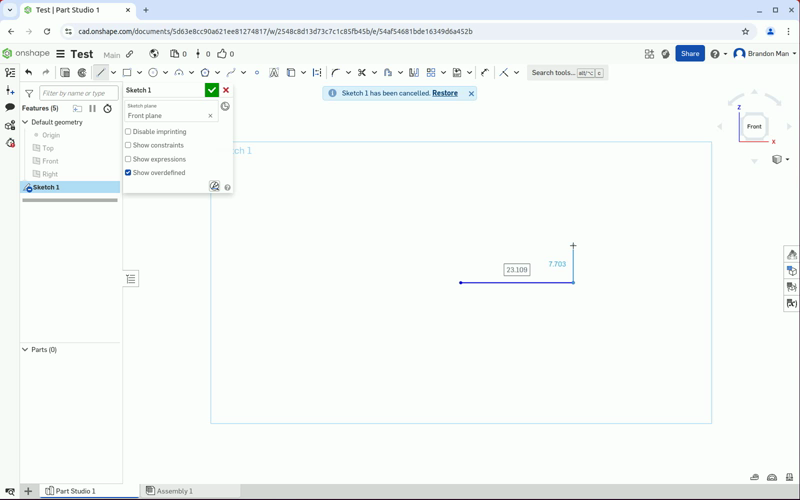
key_down(shift)
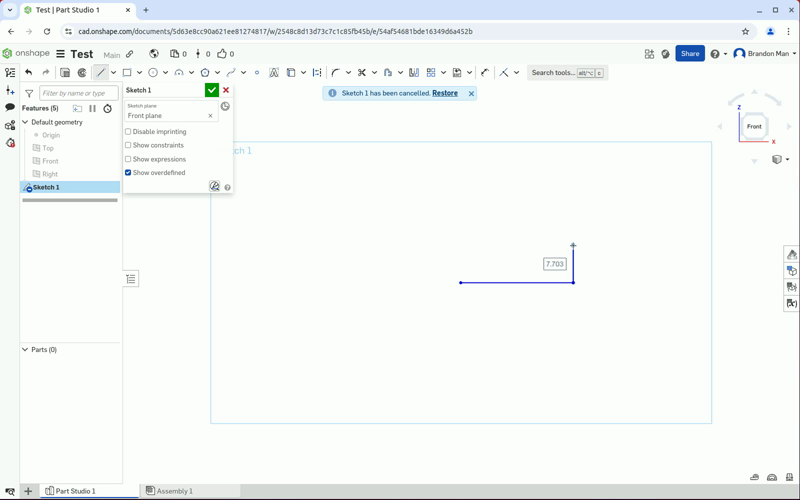
mouse_move(479, 245)
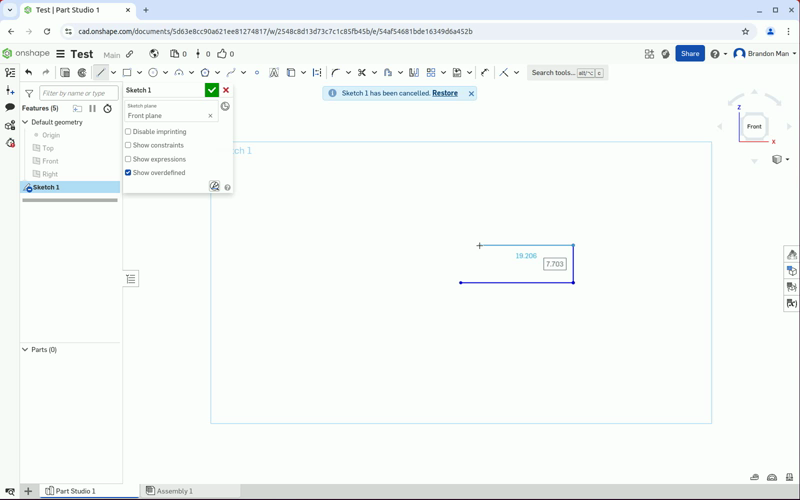
click(479, 245)
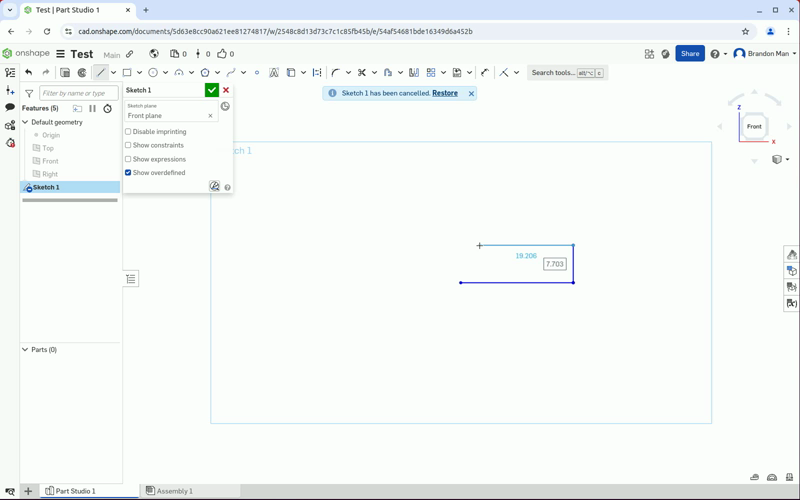
key_up(shift)
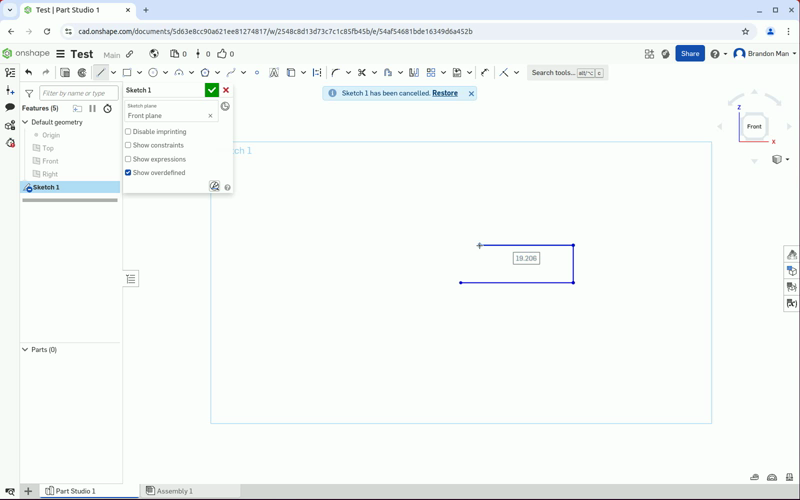
key_down(shift)
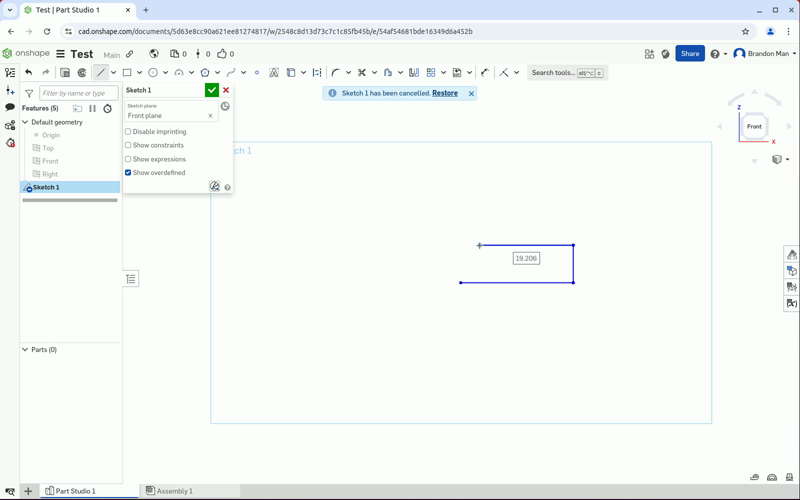
mouse_move(509, 245)
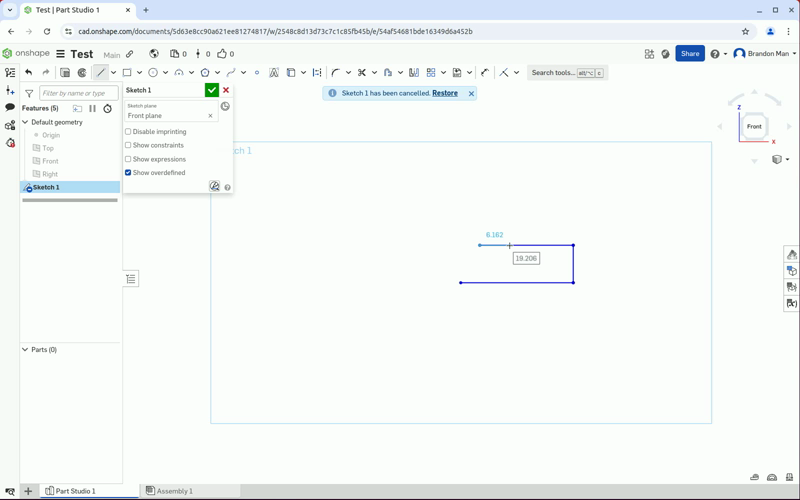
mouse_move(460, 245)
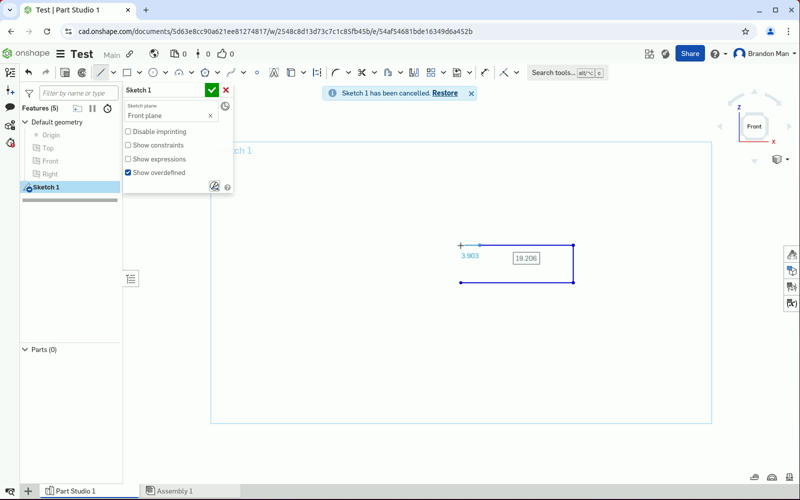
click(460, 245)
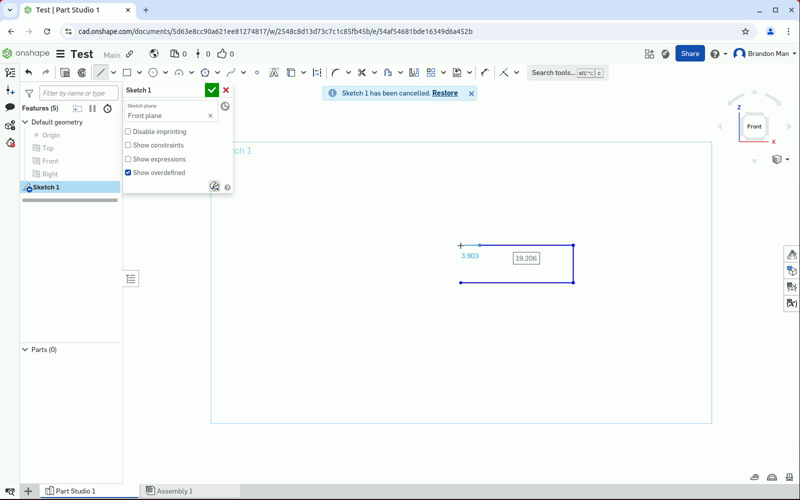
key_up(shift)
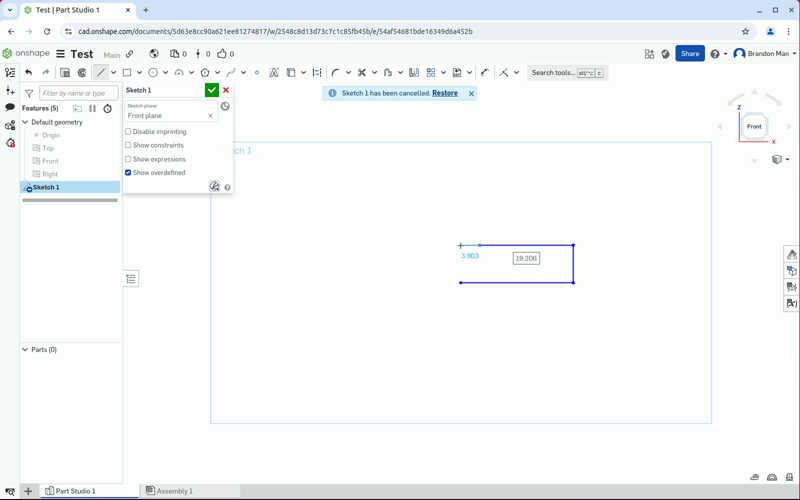
mouse_move(490, 245)
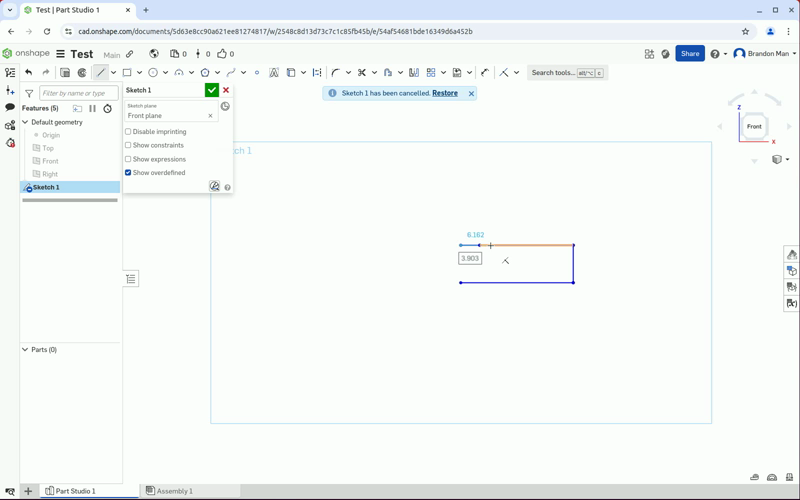
key_down(shift)
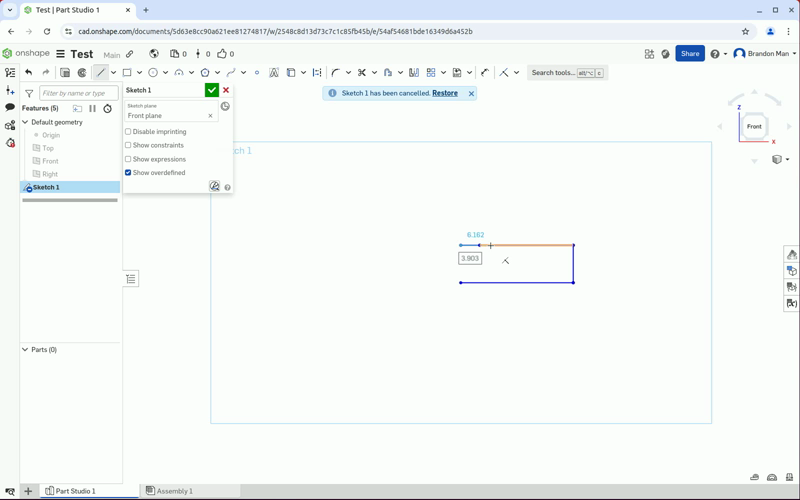
mouse_move(460, 282)
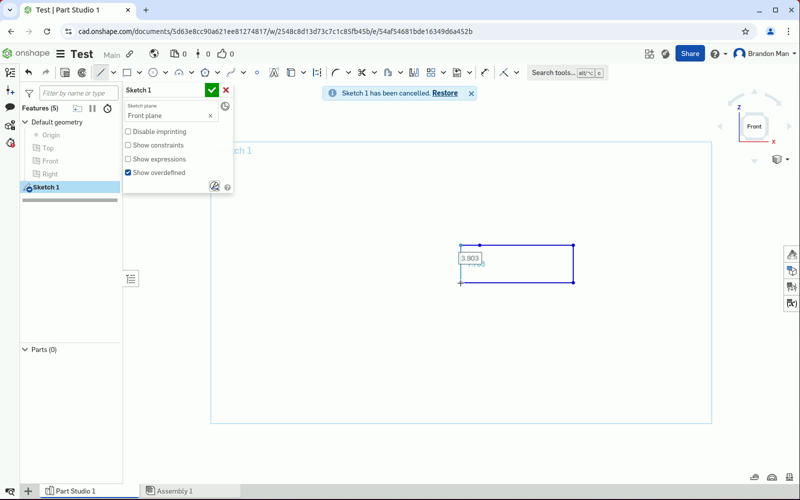
key_up(shift)
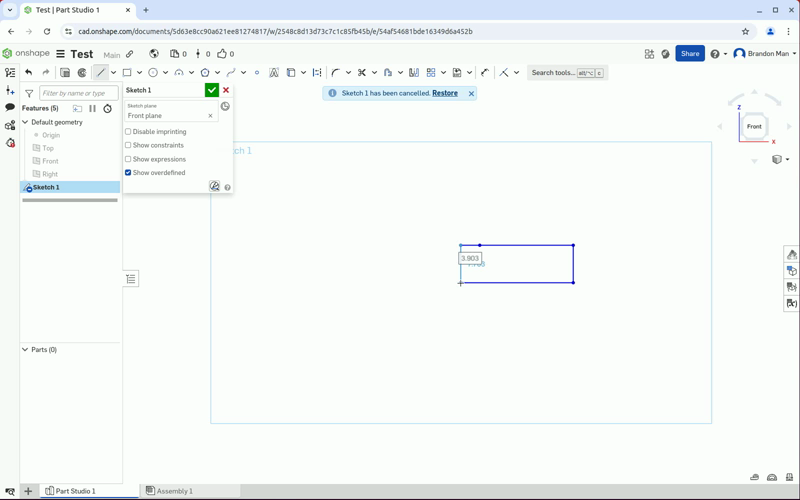
click(460, 282)
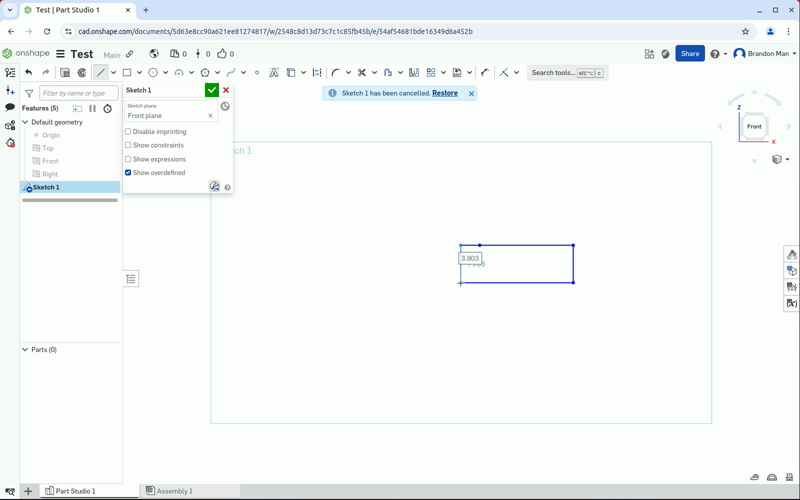
key(esc)
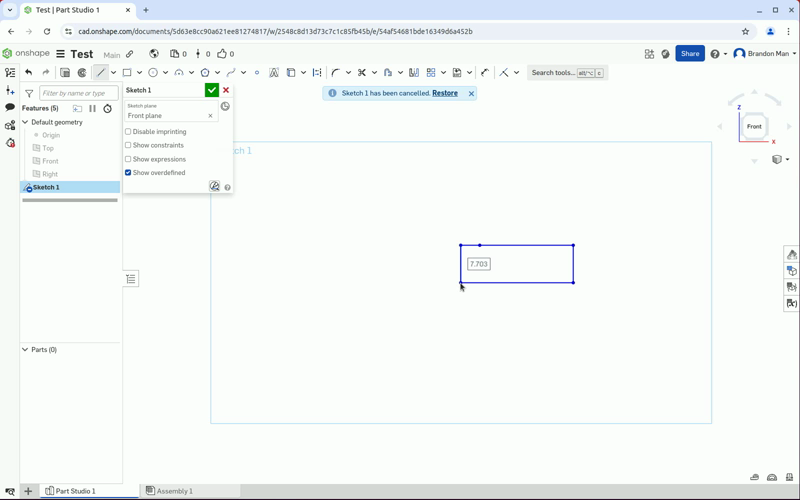
mouse_move(520, 265)
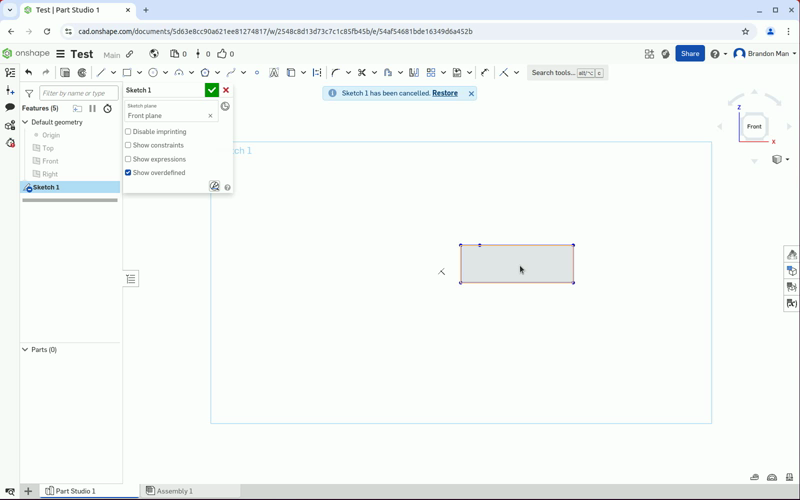
click(520, 265)
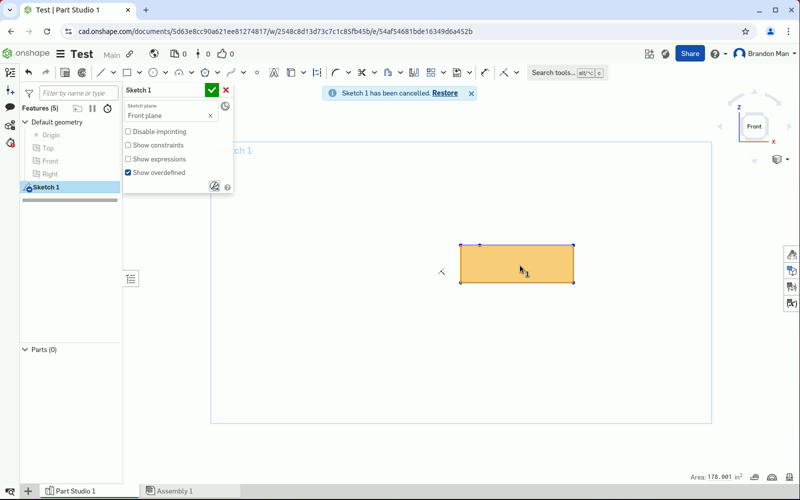
mouse_move(73, 352)
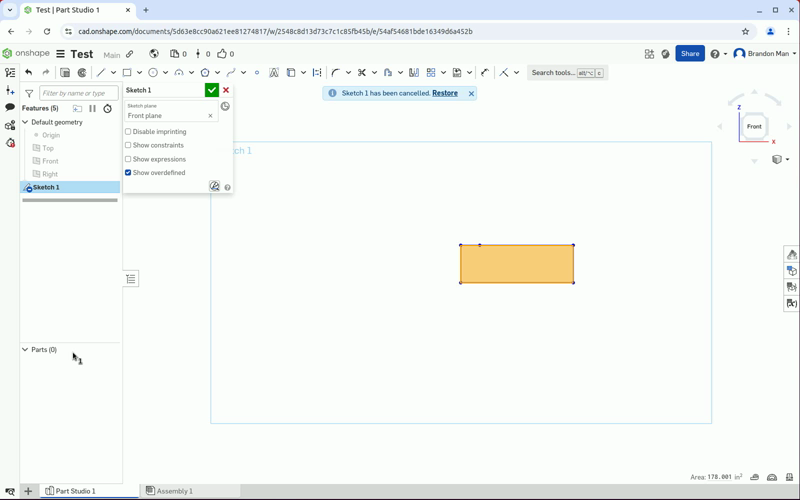
key(shift+y)
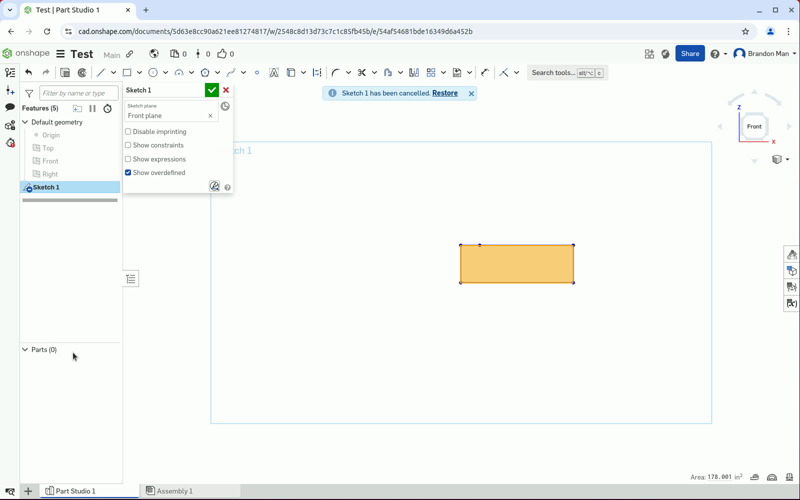
key(shift+e)
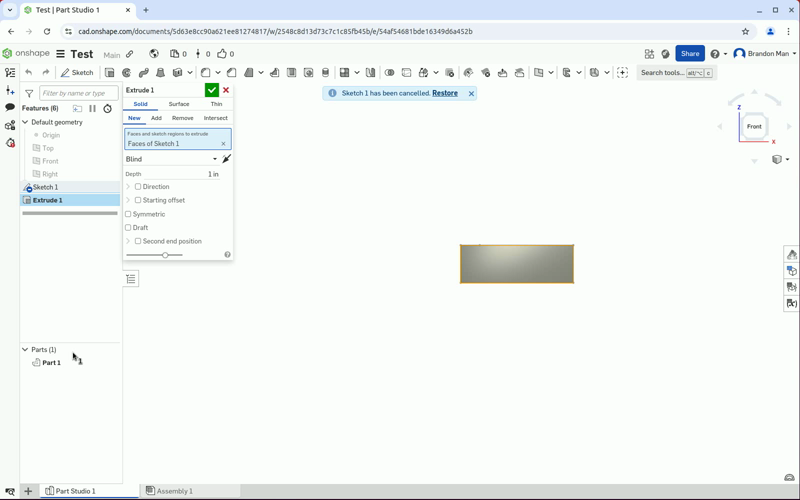
mouse_move(143, 106)
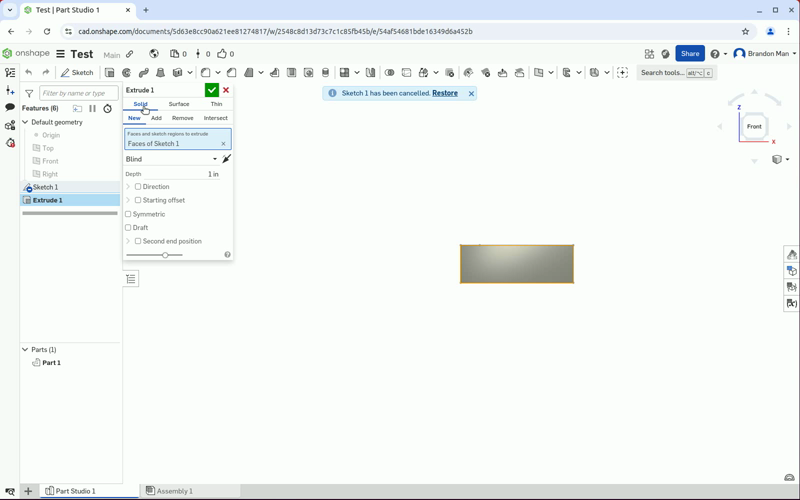
click(143, 106)
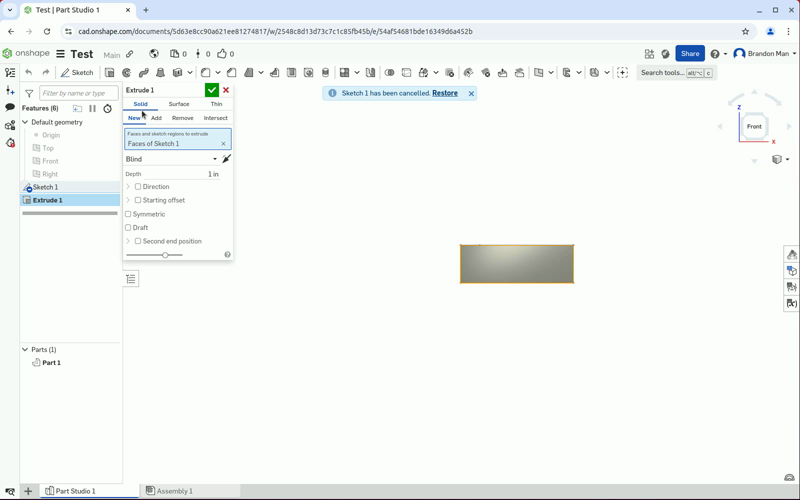
mouse_move(137, 120)
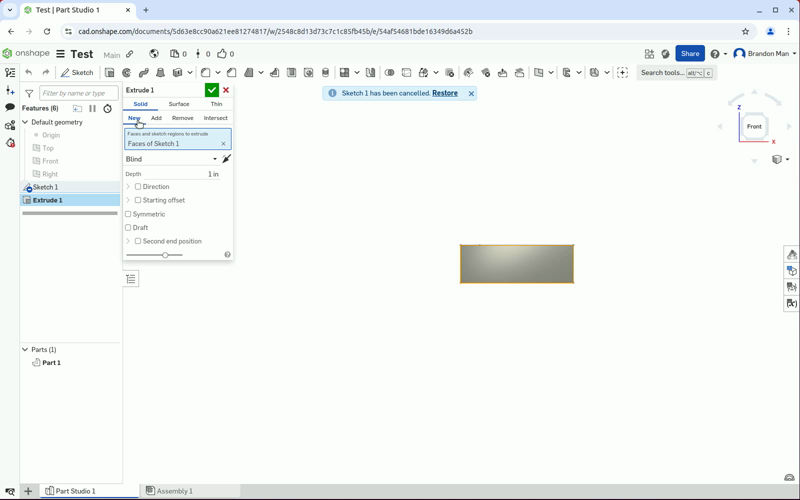
click(137, 120)
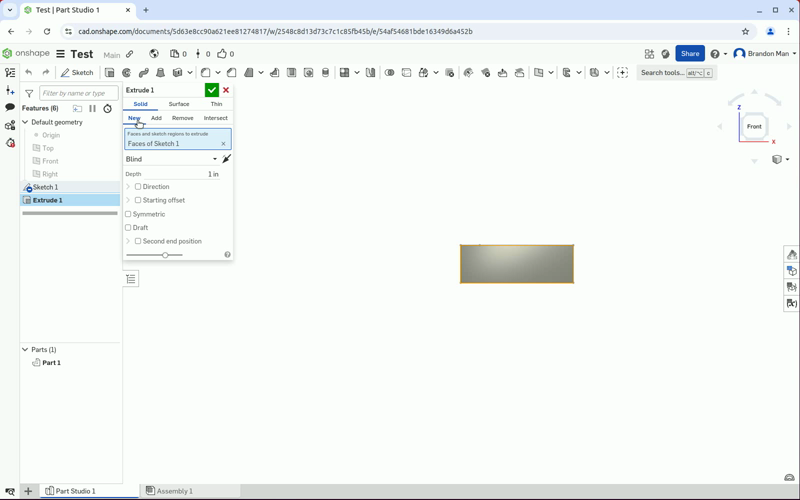
key(tab, 4)
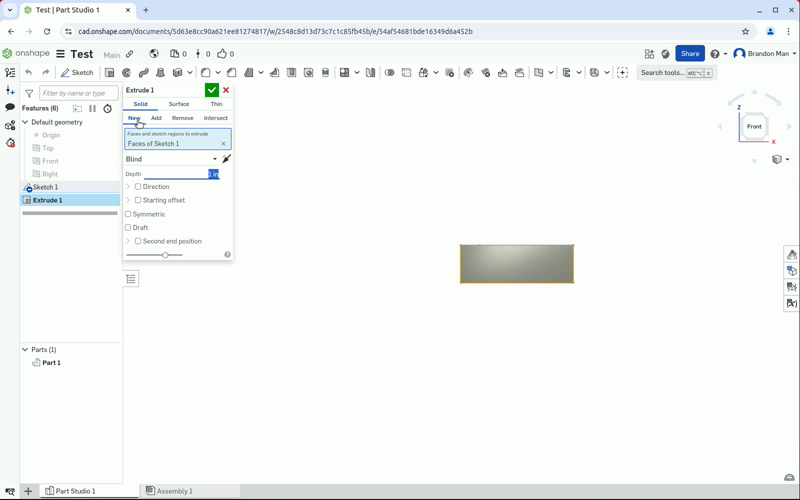
text(-15.405)
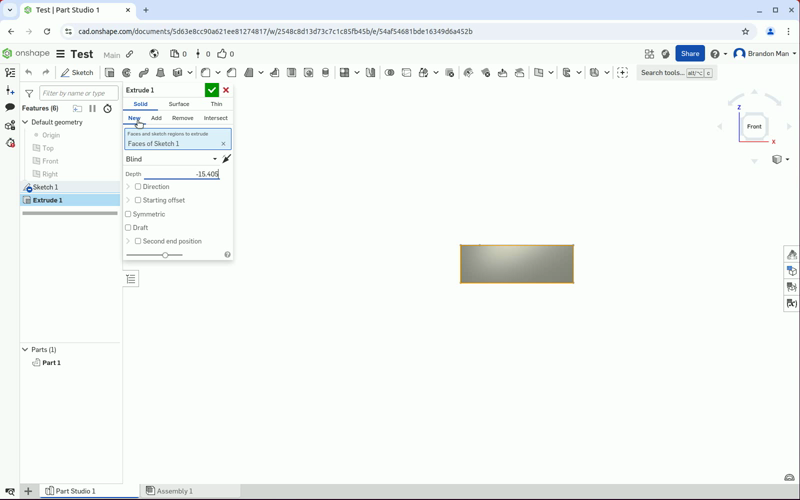
key(enter)
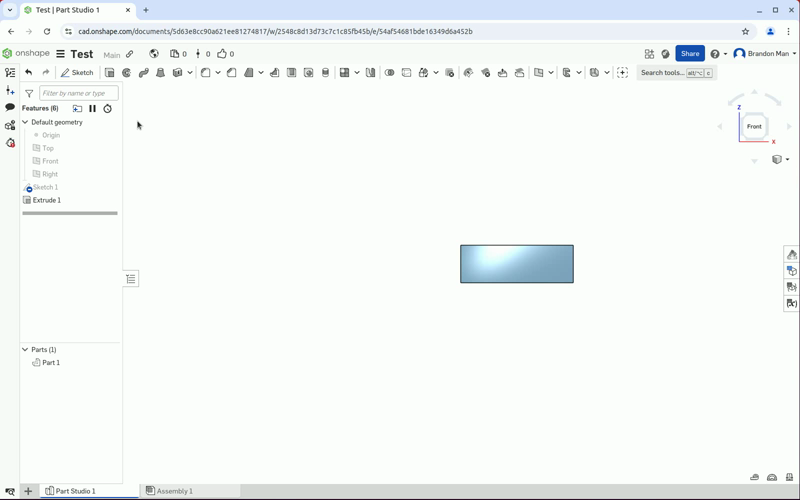
key(shift+h)
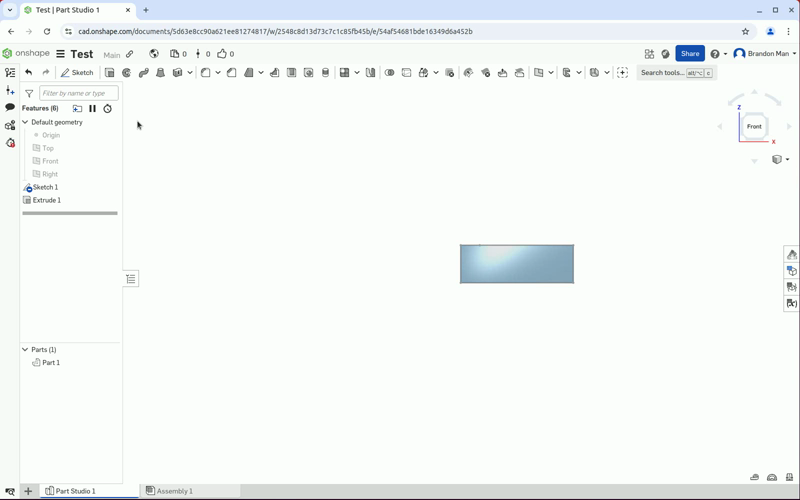
key(shift+h)
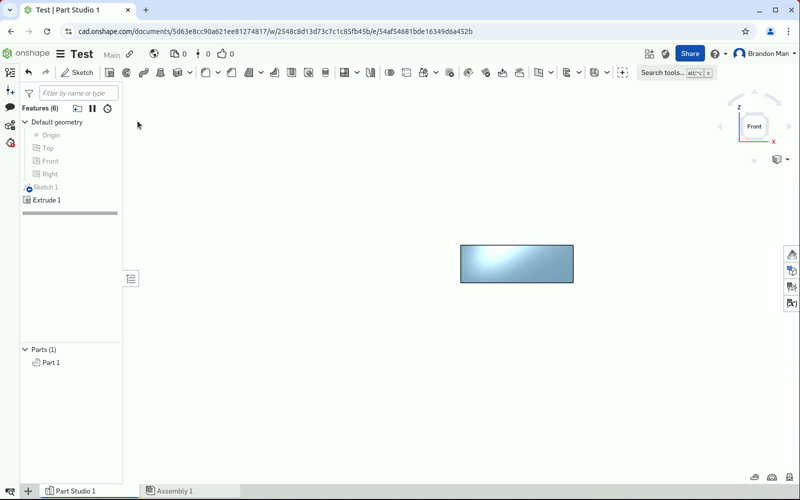
mouse_move(73, 189)
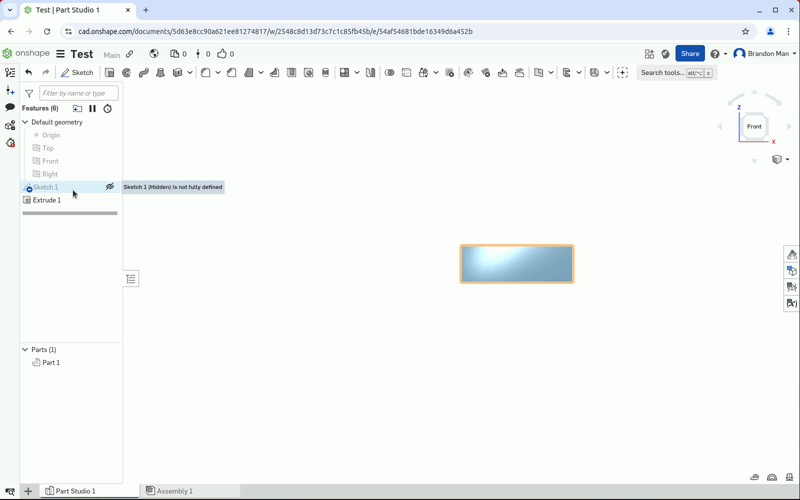
click(73, 189)
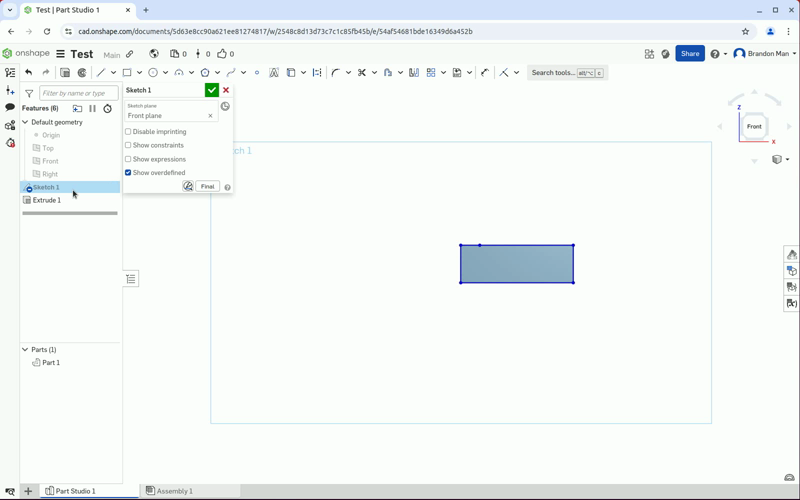
mouse_move(229, 92)
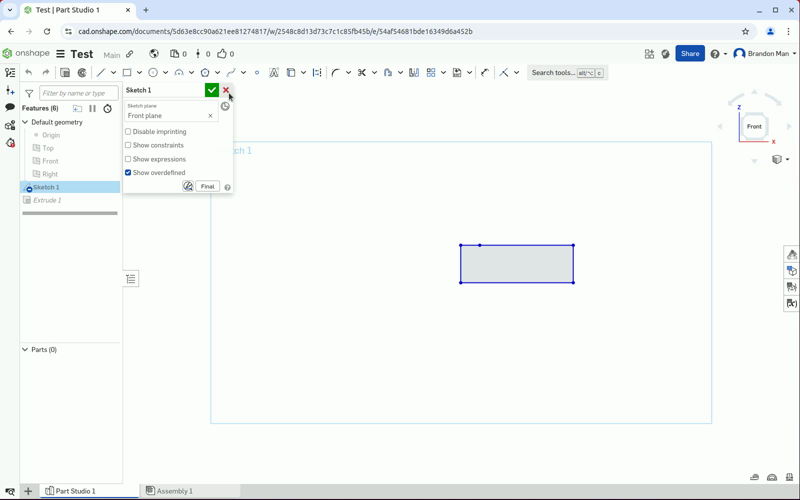
click(229, 92)
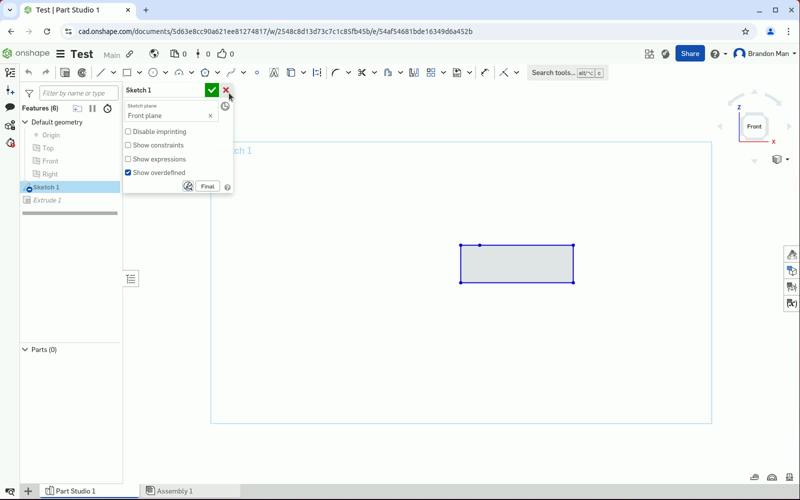
key(shift+s)
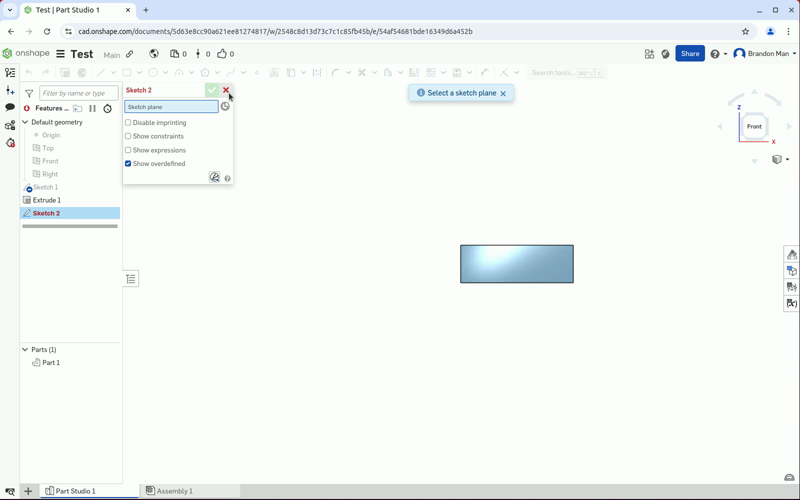
mouse_move(73, 163)
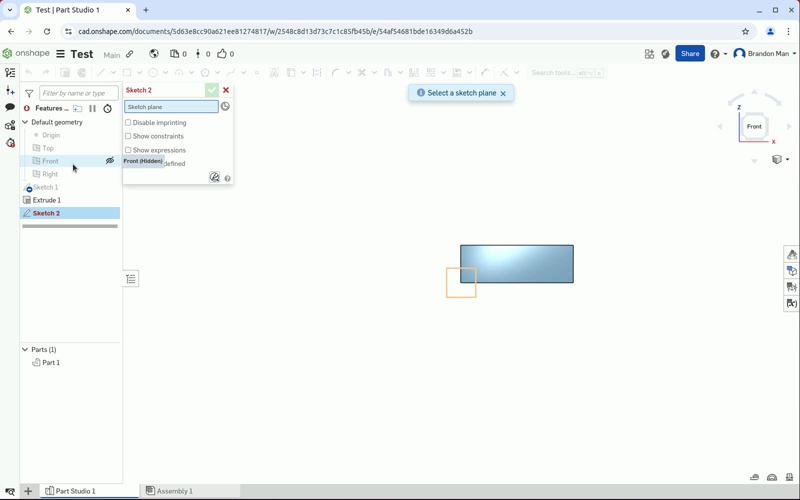
click(73, 163)
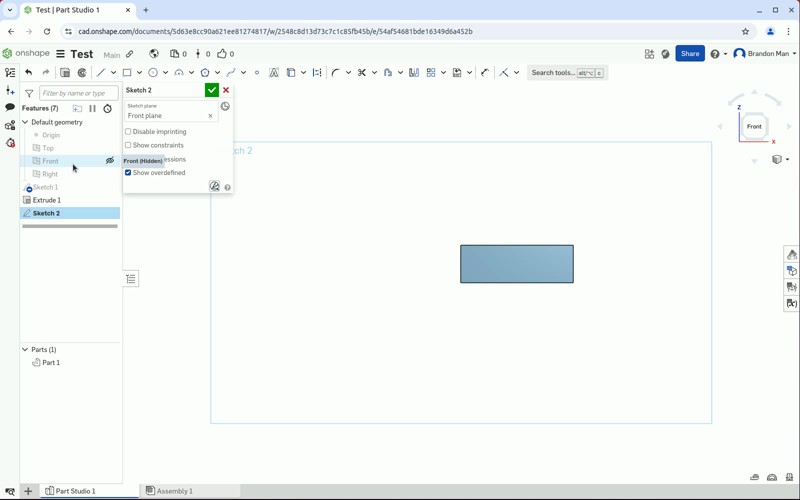
mouse_move(73, 352)
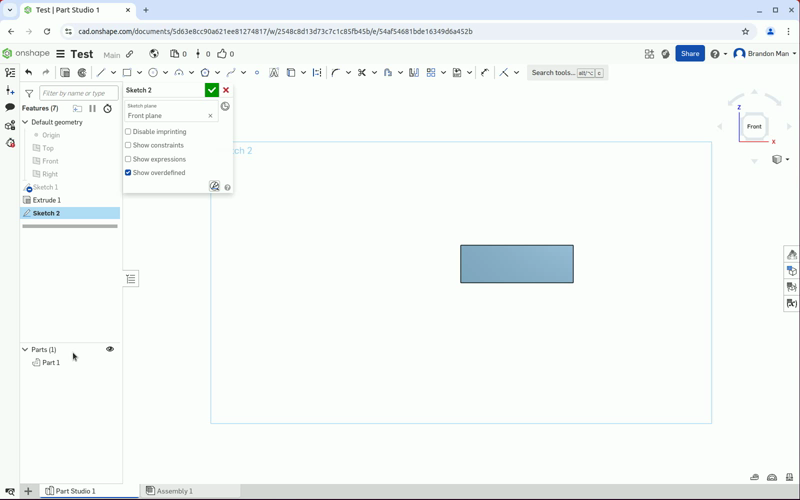
key(y)
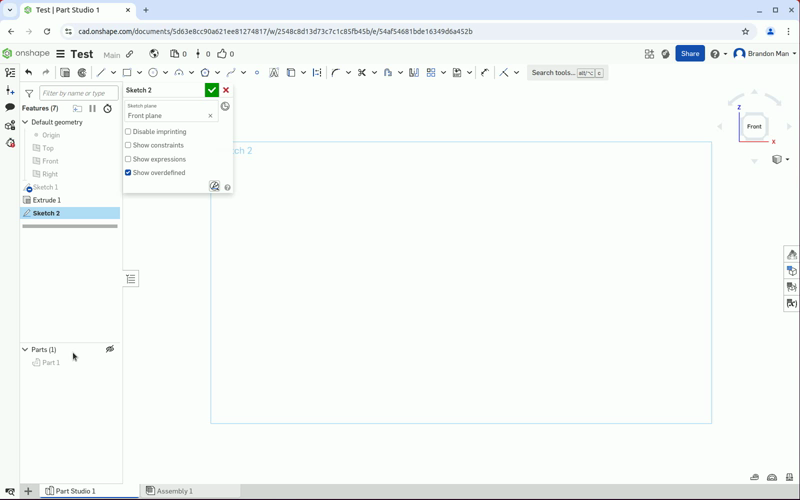
key(l)
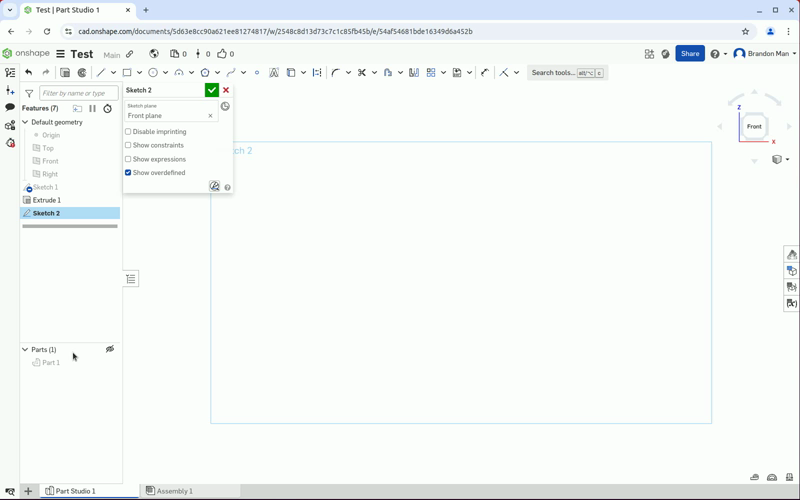
key_down(shift)
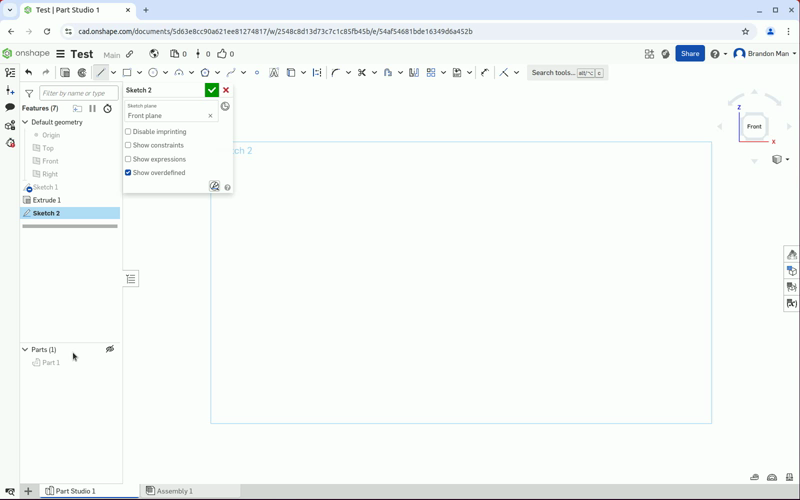
mouse_move(460, 245)
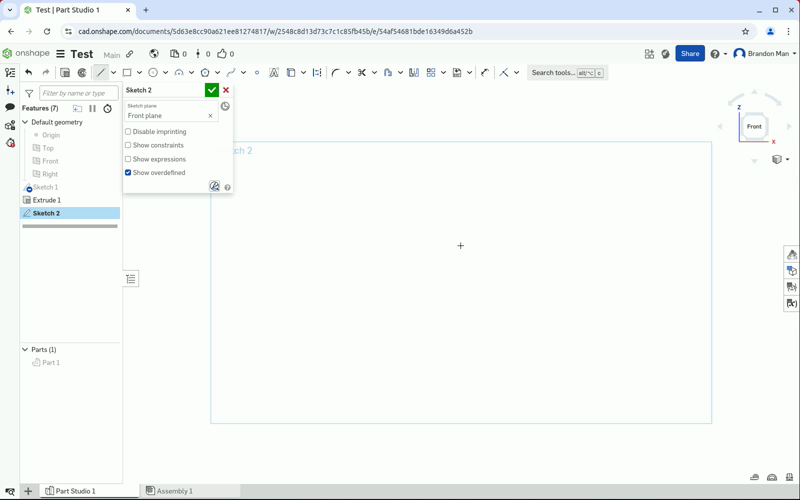
click(460, 245)
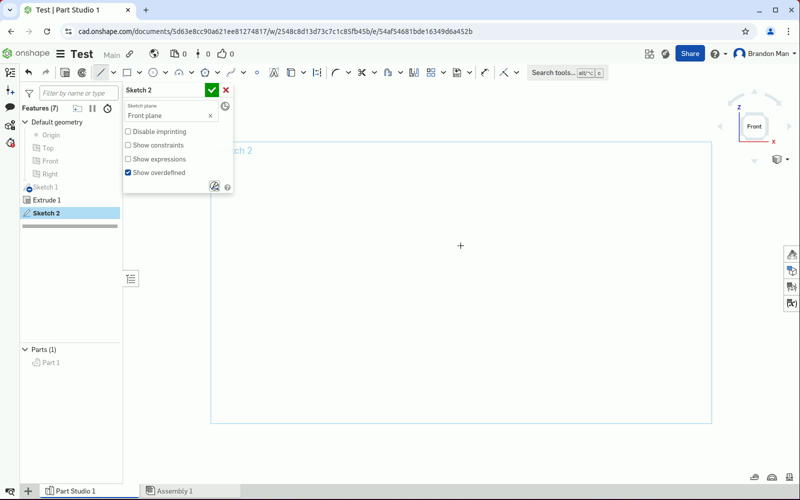
key_up(shift)
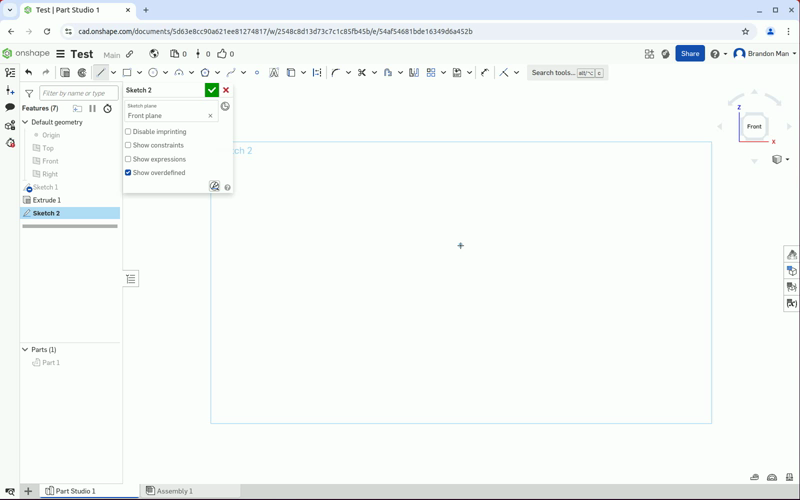
key_down(shift)
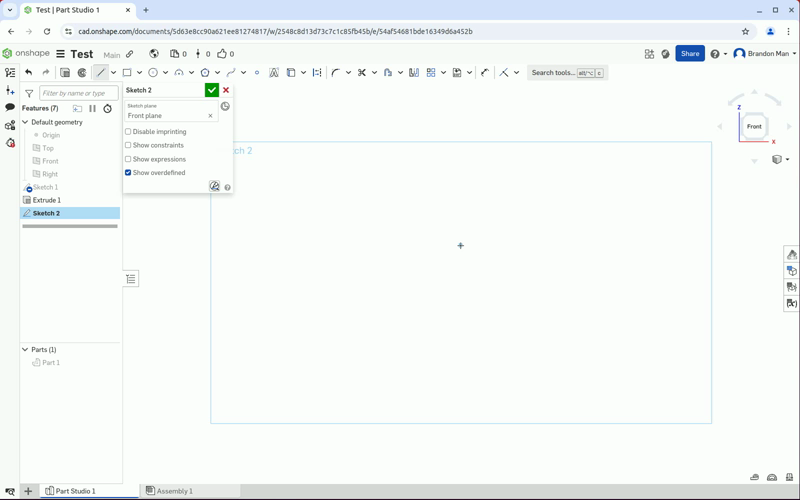
mouse_move(490, 245)
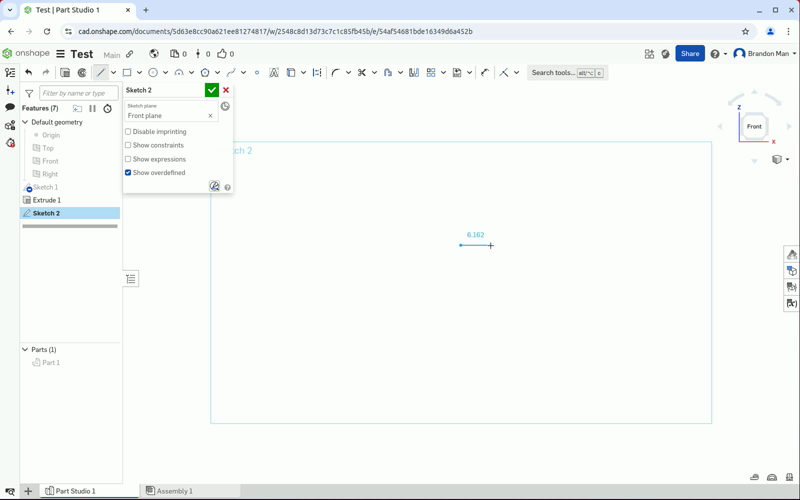
mouse_move(480, 245)
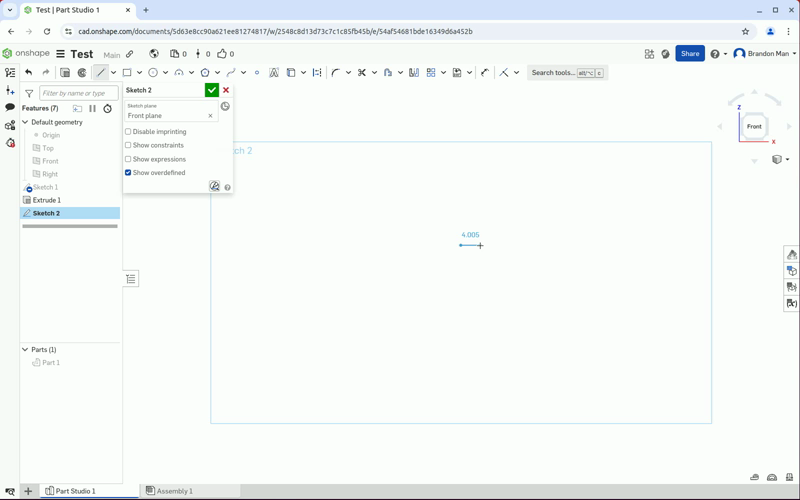
click(480, 245)
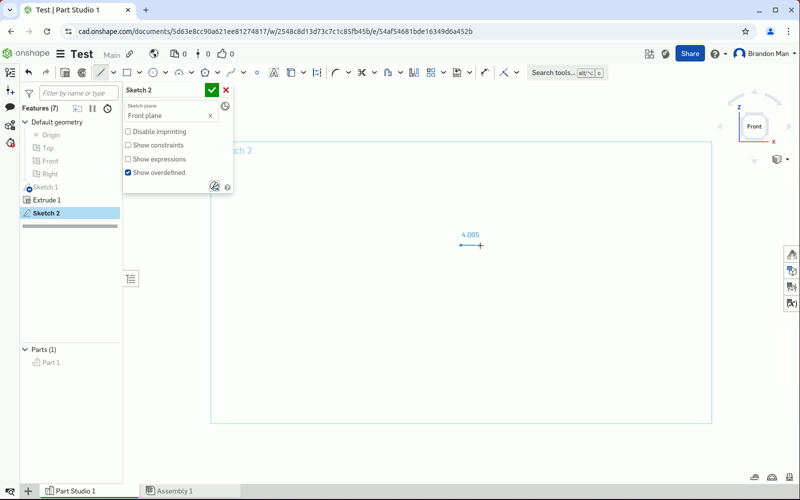
key_up(shift)
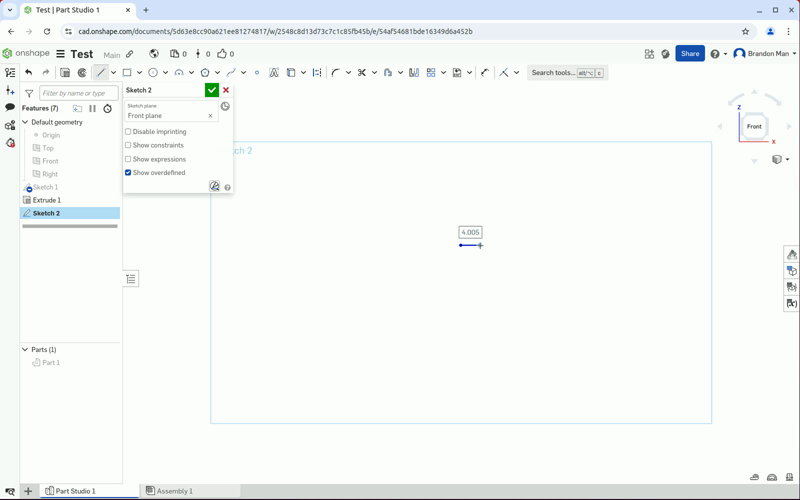
key_down(shift)
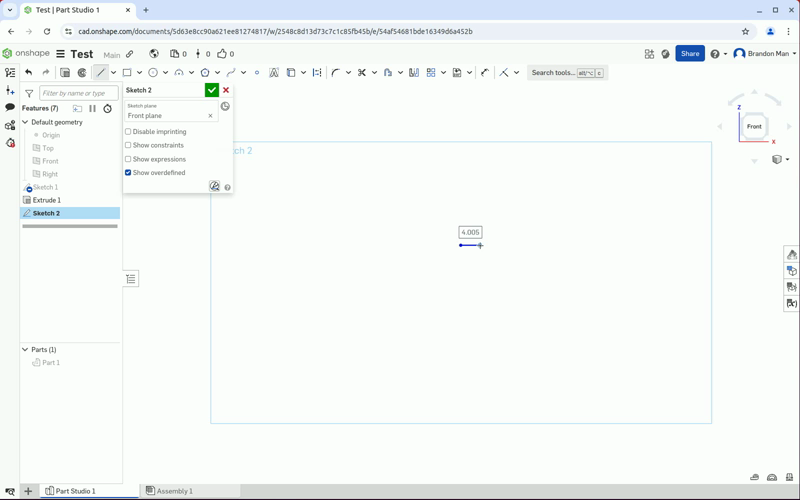
mouse_move(510, 245)
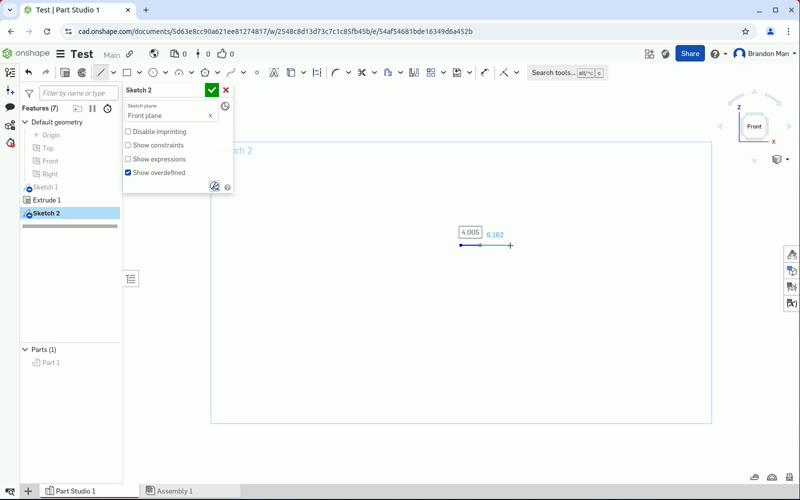
mouse_move(480, 207)
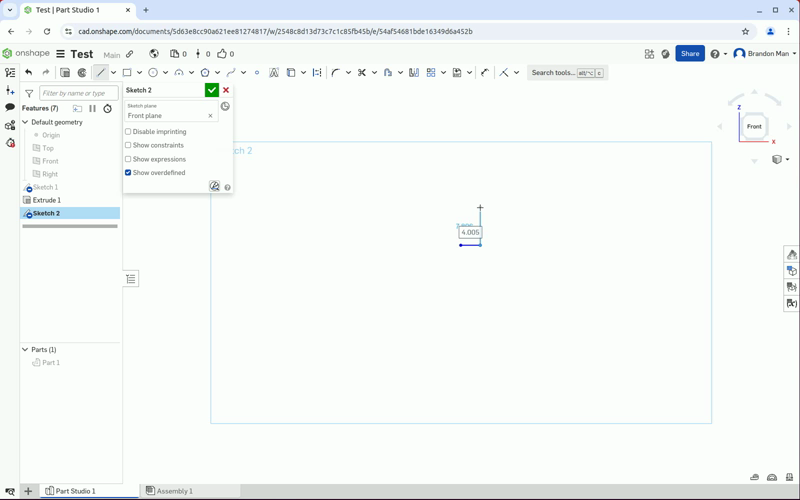
click(480, 207)
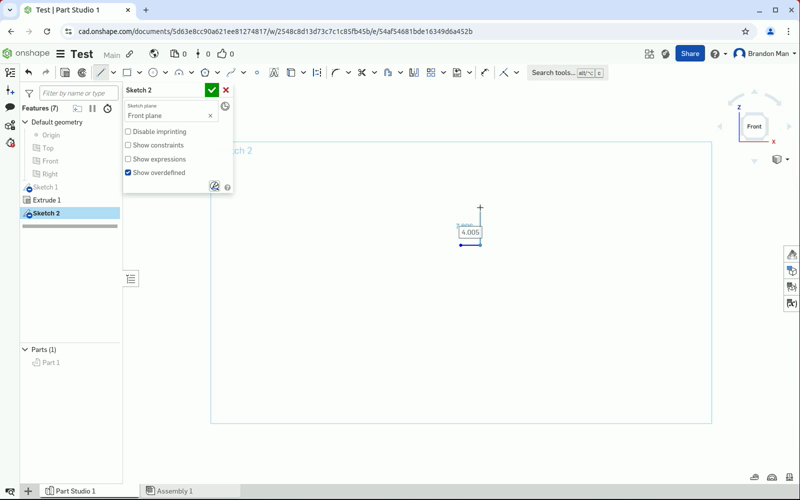
key_up(shift)
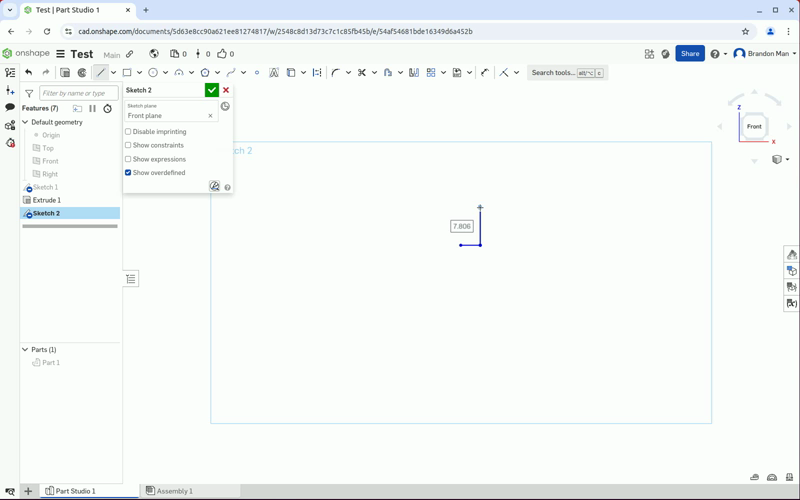
key_down(shift)
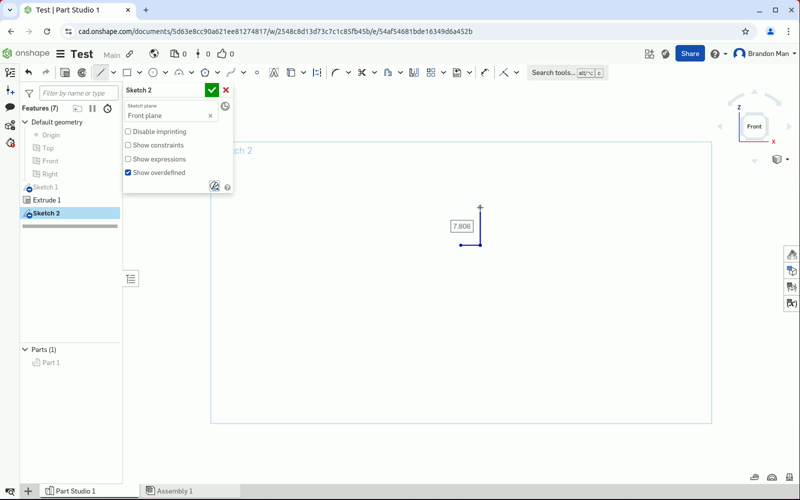
mouse_move(510, 207)
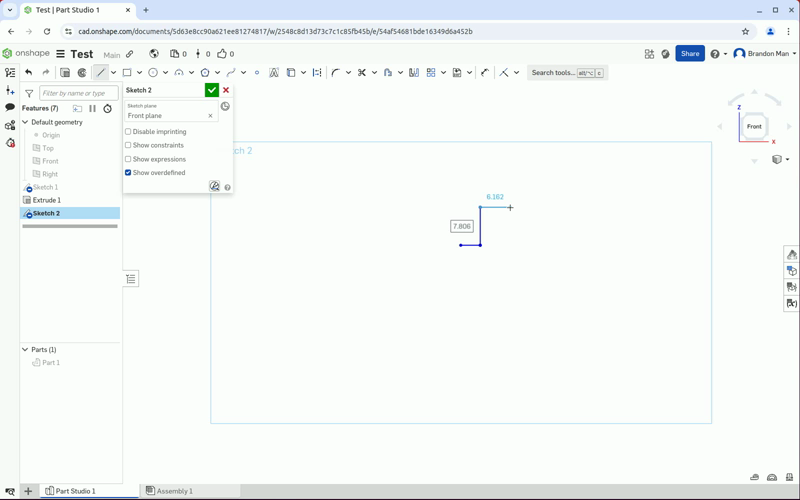
mouse_move(460, 207)
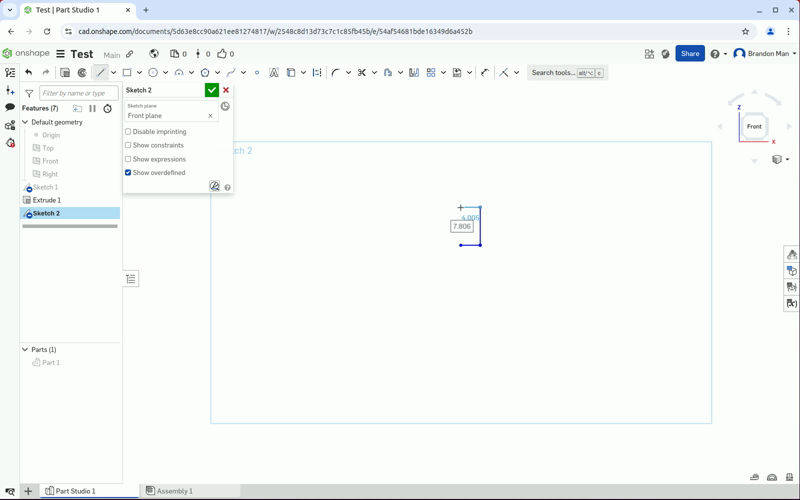
click(460, 207)
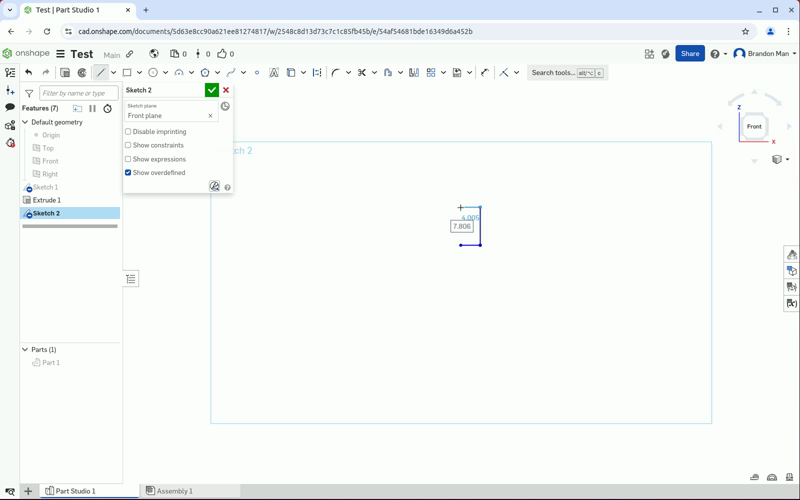
key_up(shift)
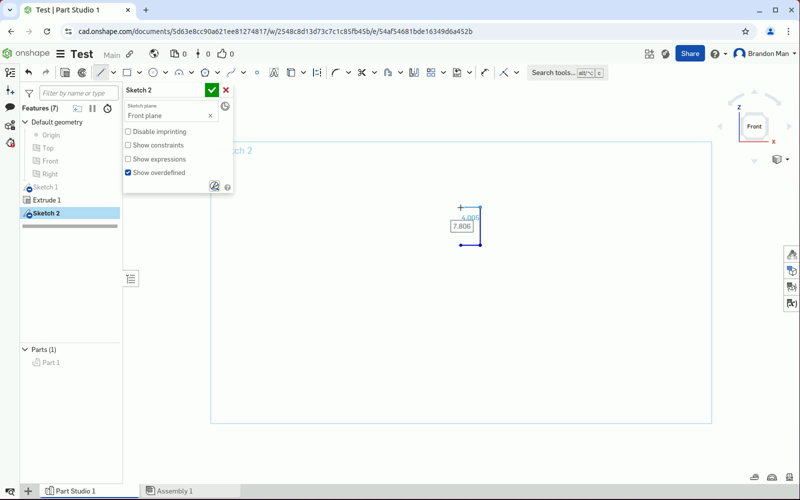
mouse_move(490, 207)
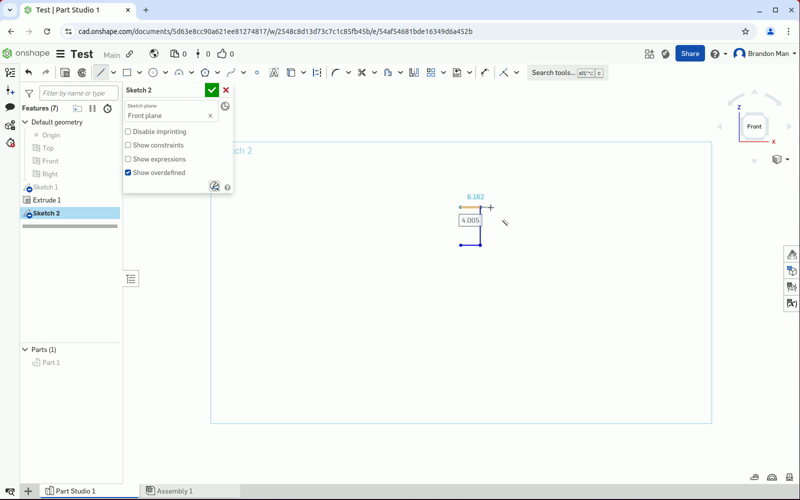
key_down(shift)
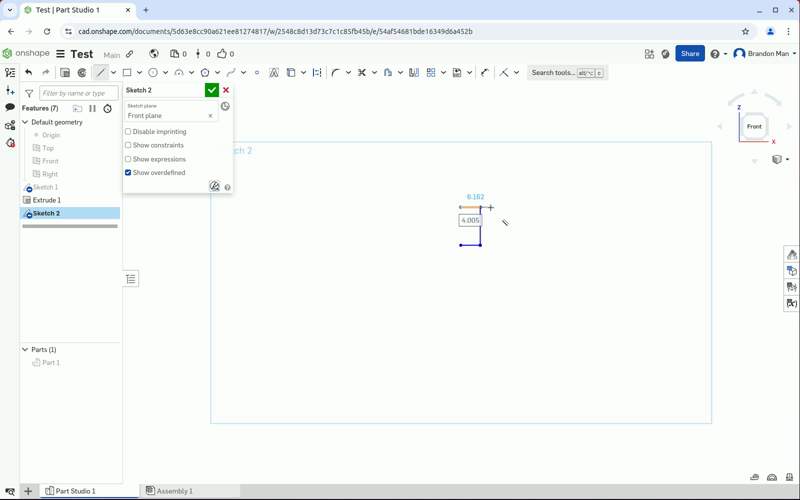
mouse_move(460, 245)
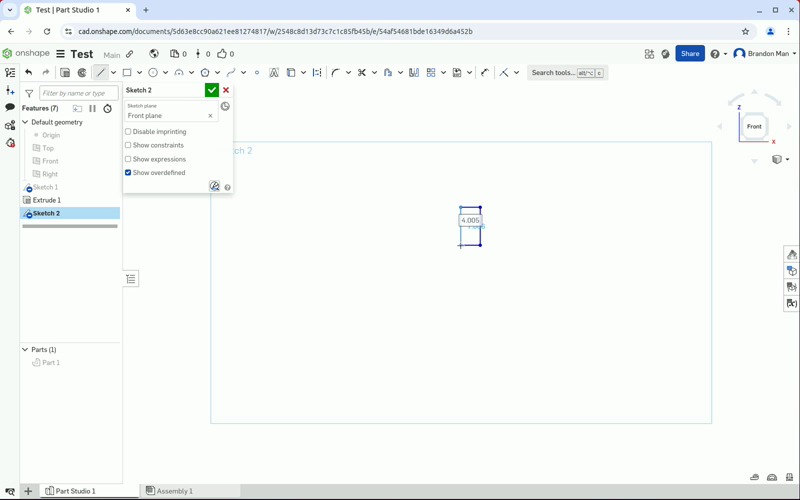
key_up(shift)
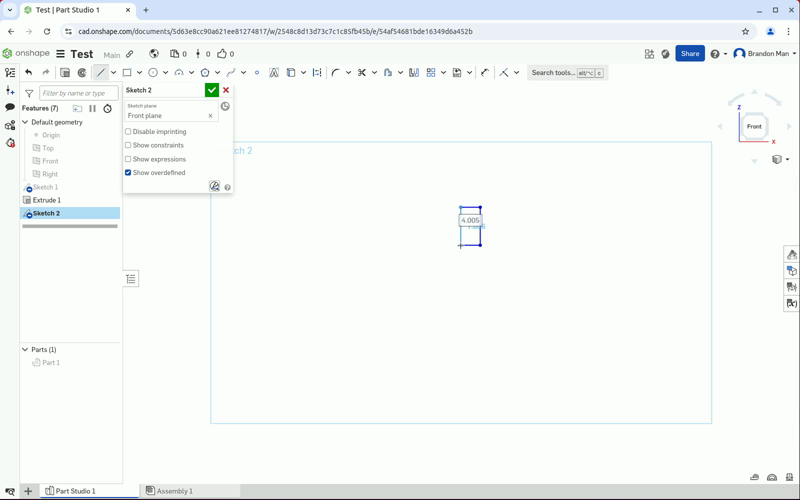
click(460, 245)
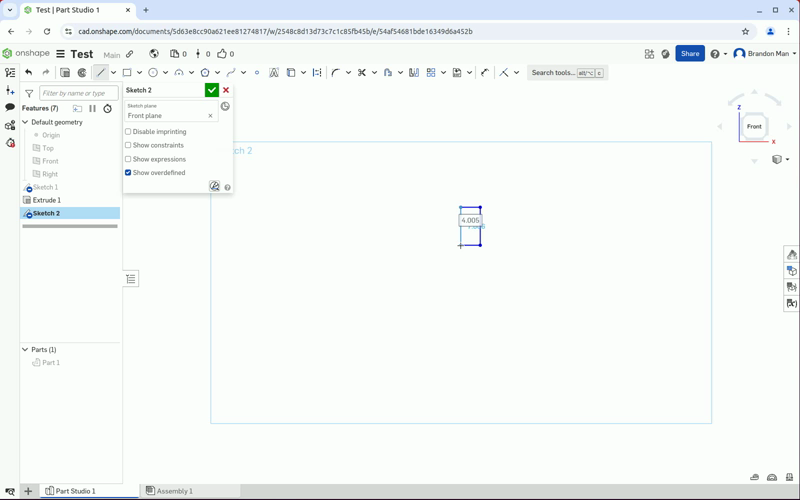
key(esc)
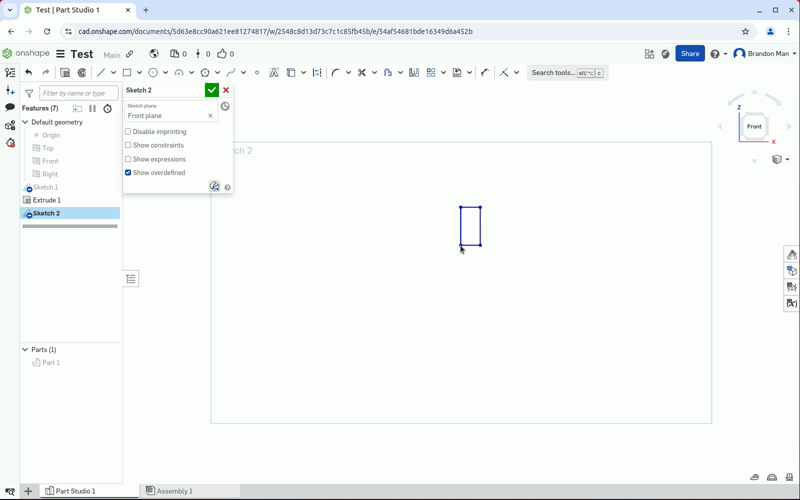
mouse_move(479, 240)
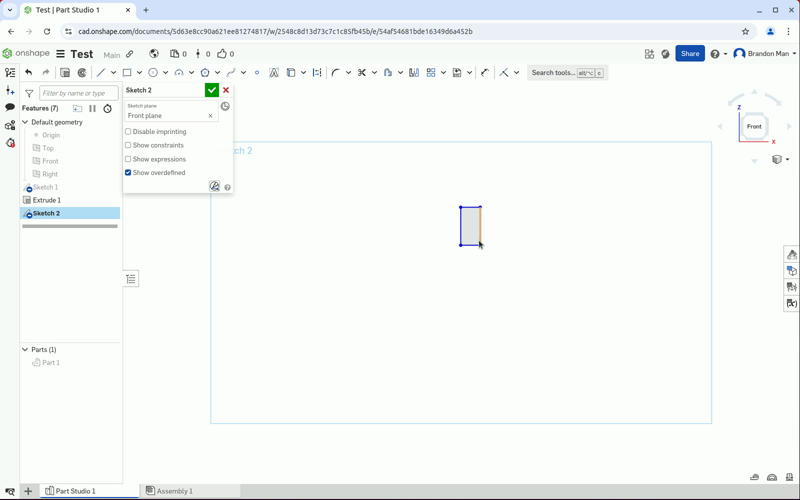
scroll(6)
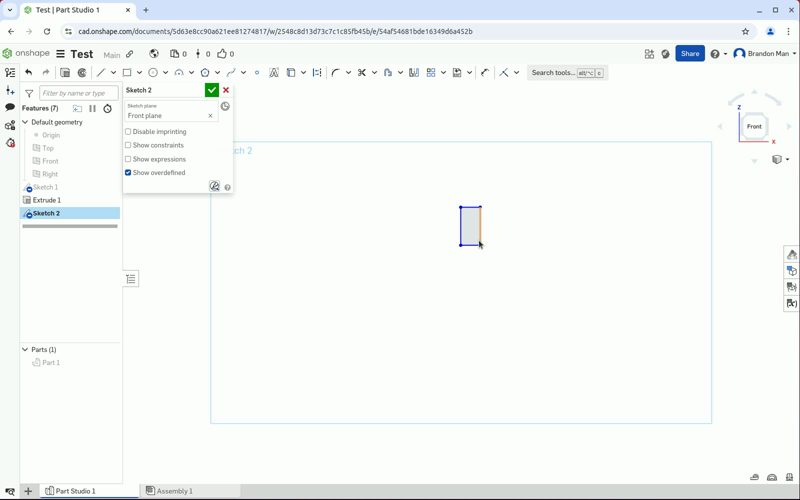
scroll(6)
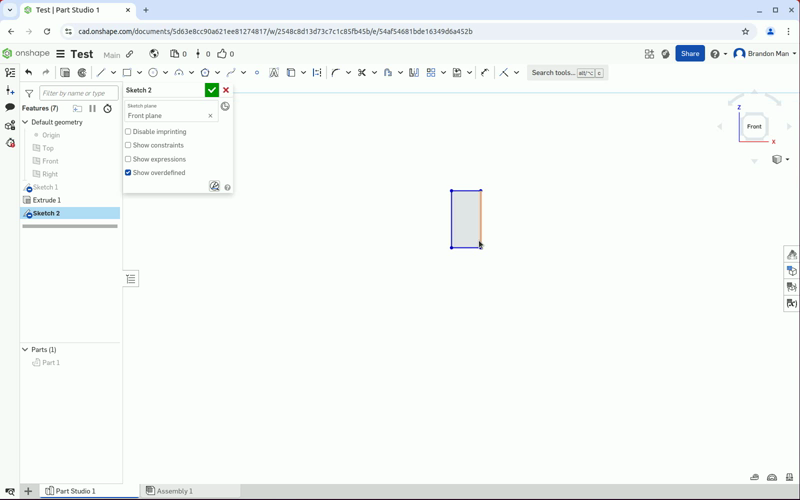
scroll(6)
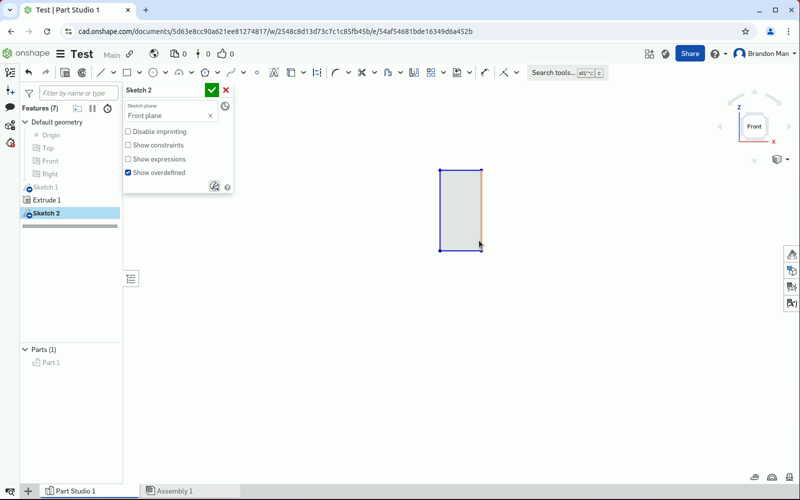
scroll(6)
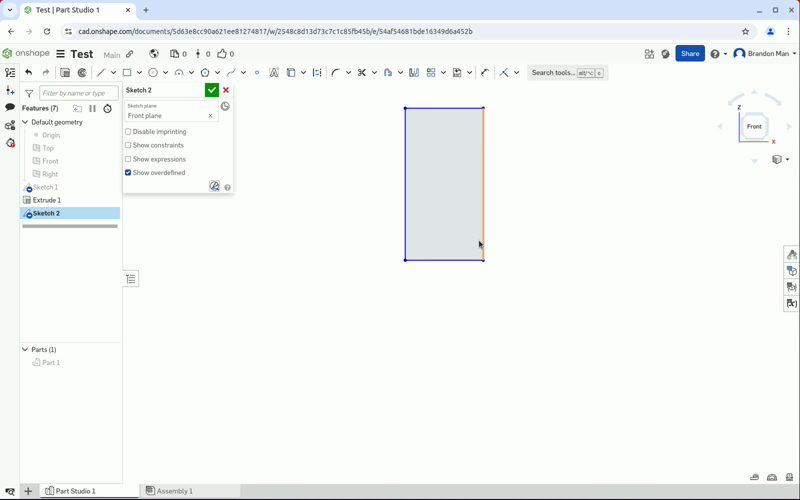
scroll(6)
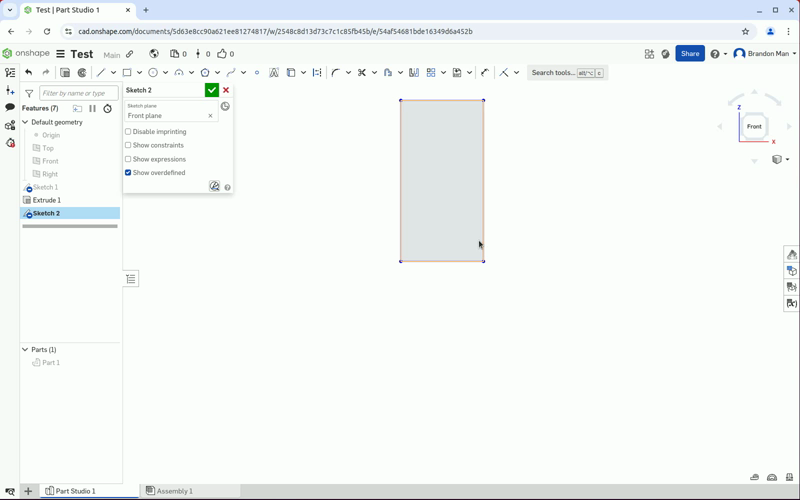
scroll(6)
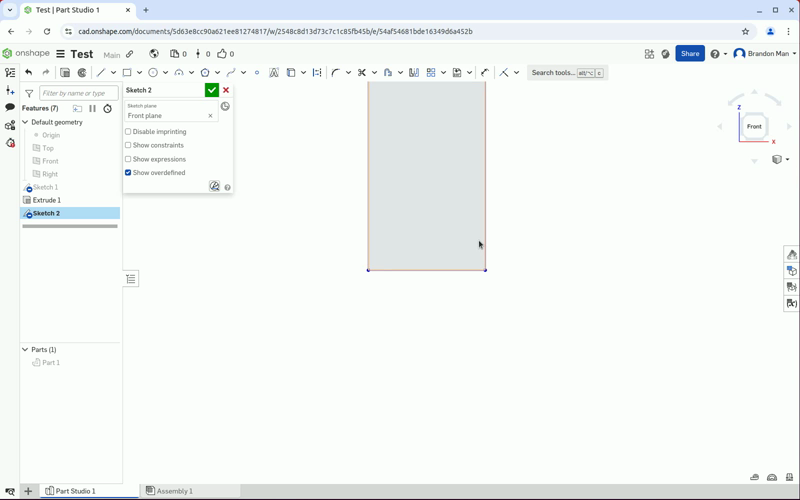
scroll(6)
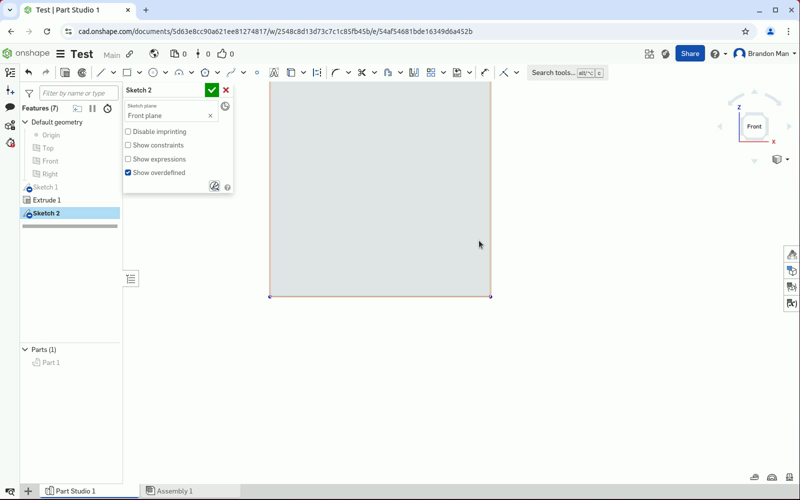
click(479, 240)
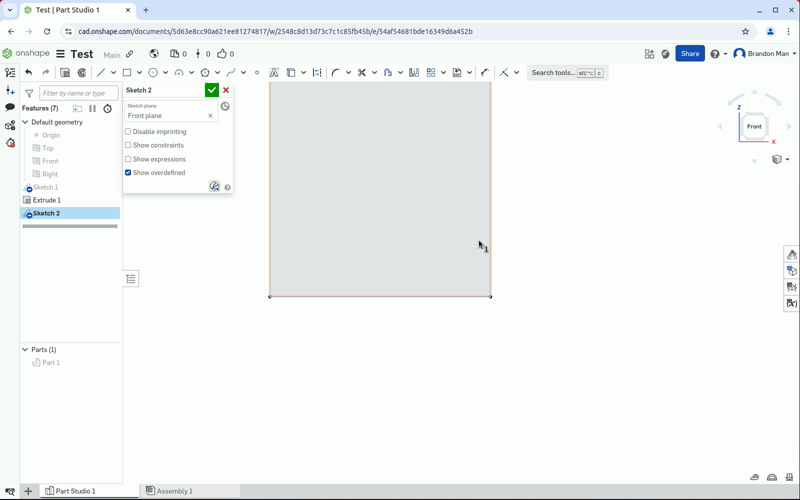
scroll(-6)
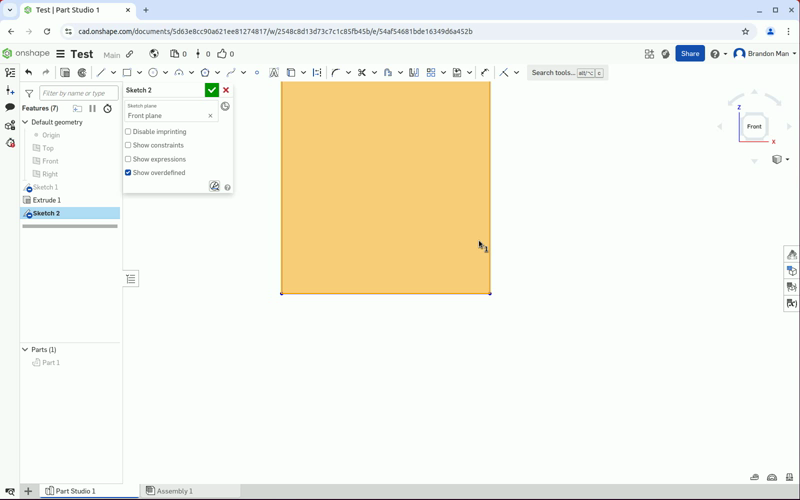
scroll(-6)
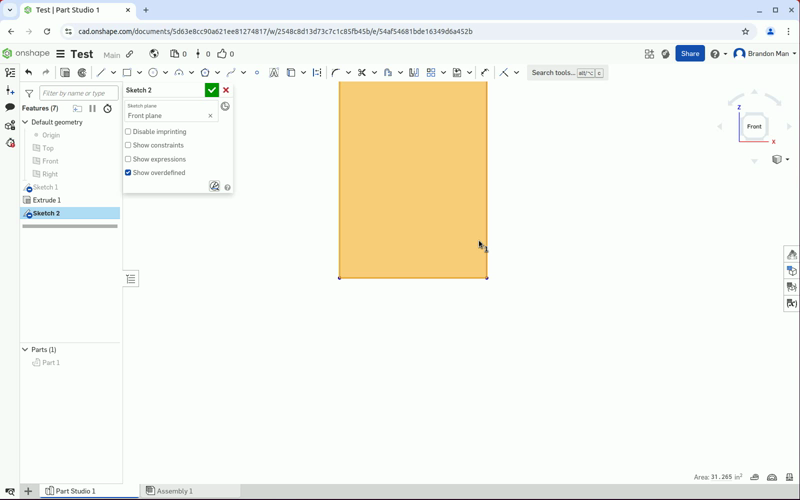
scroll(-6)
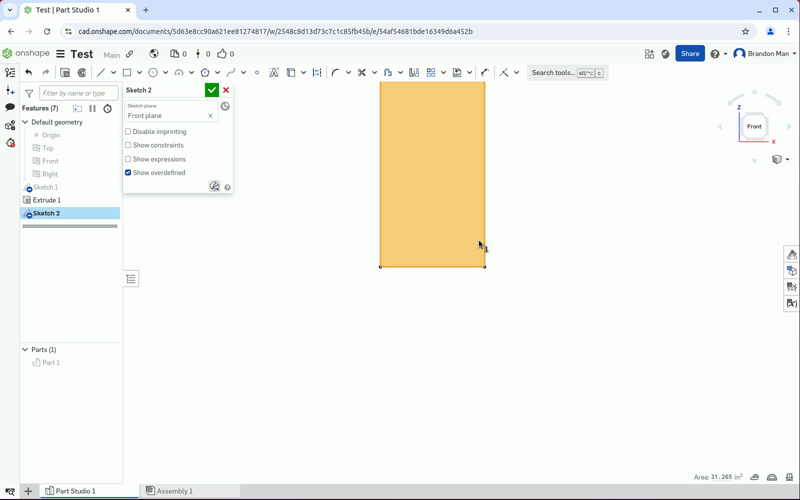
scroll(-6)
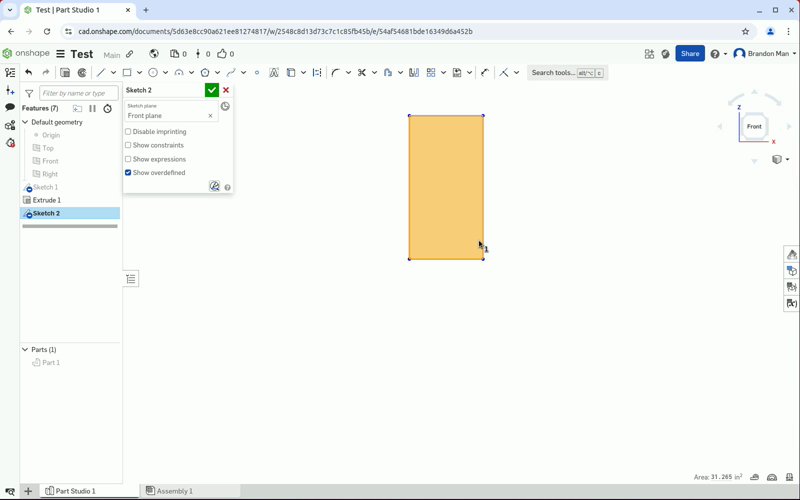
scroll(-6)
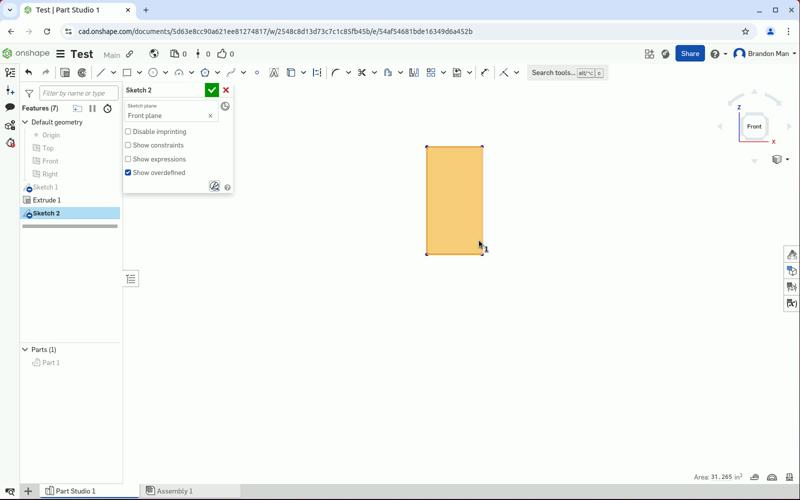
scroll(-6)
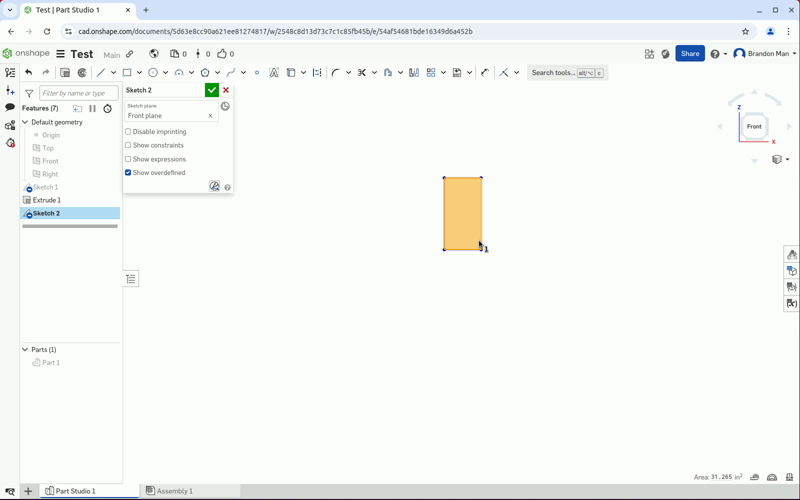
scroll(-6)
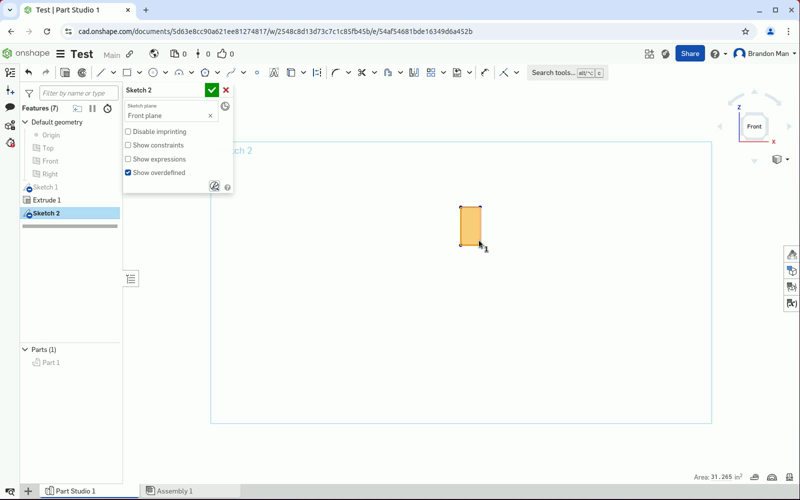
mouse_move(73, 352)
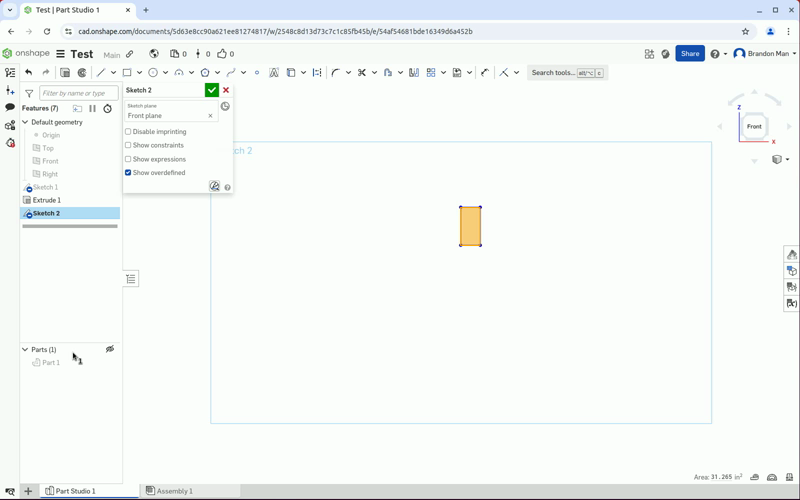
key(shift+y)
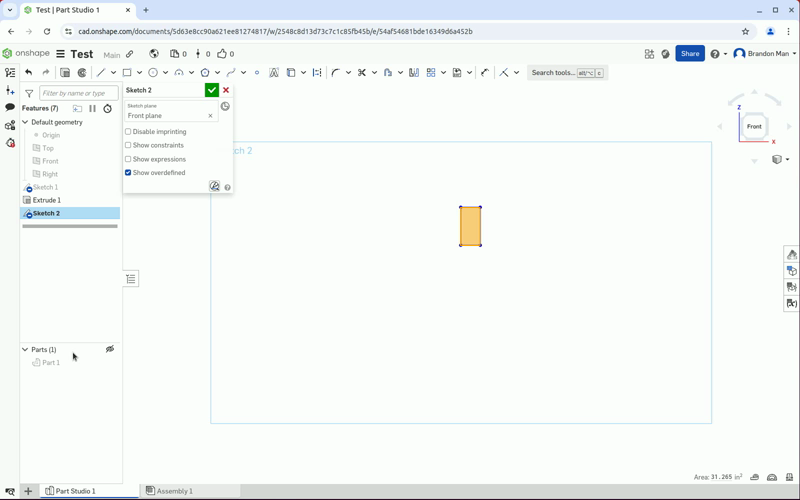
key(shift+e)
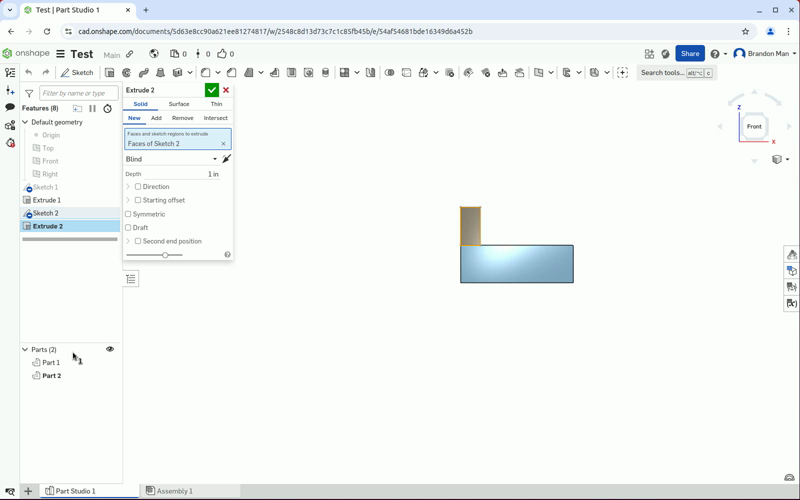
mouse_move(143, 106)
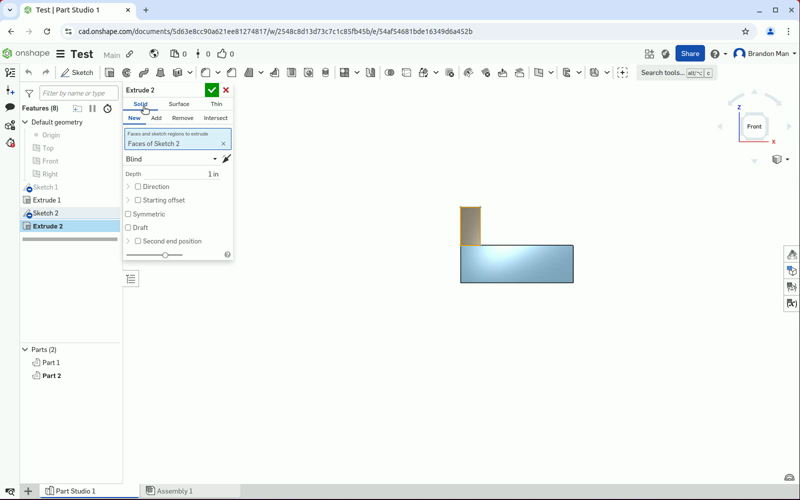
click(143, 106)
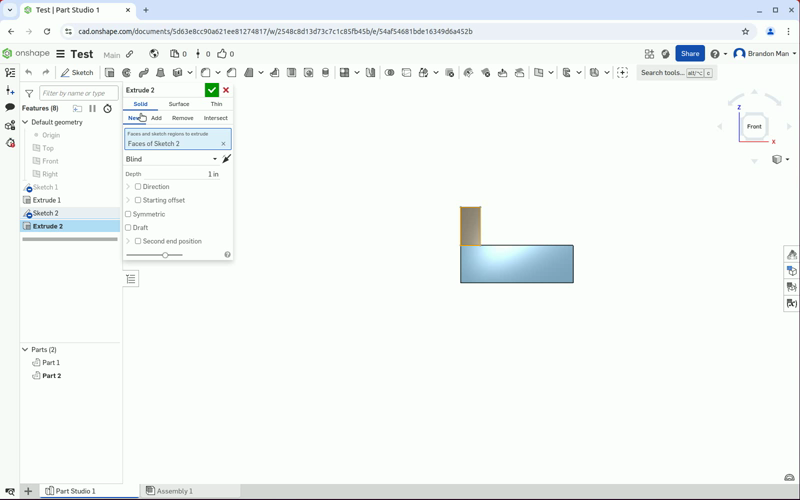
mouse_move(137, 120)
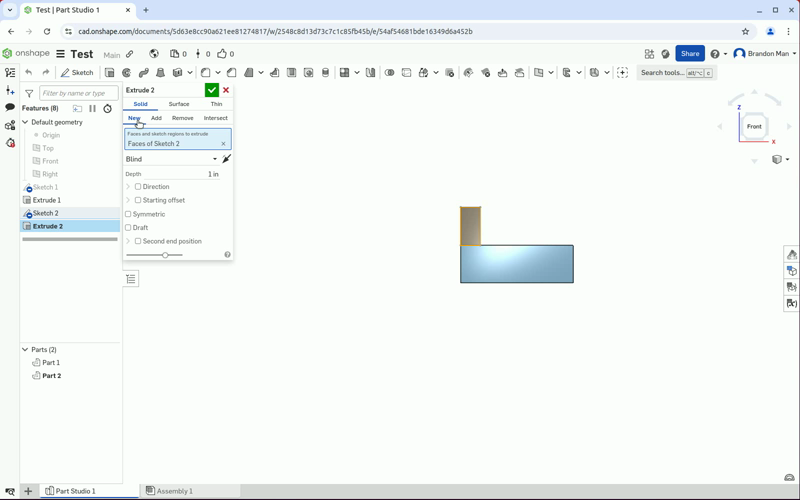
click(137, 120)
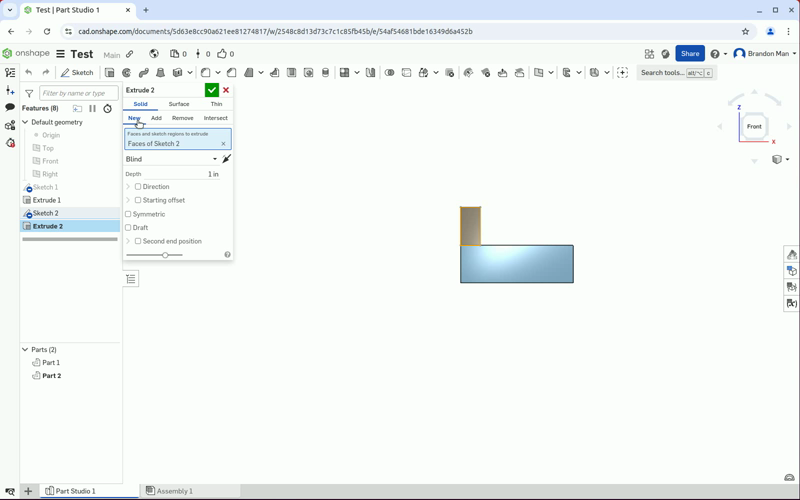
key(tab, 4)
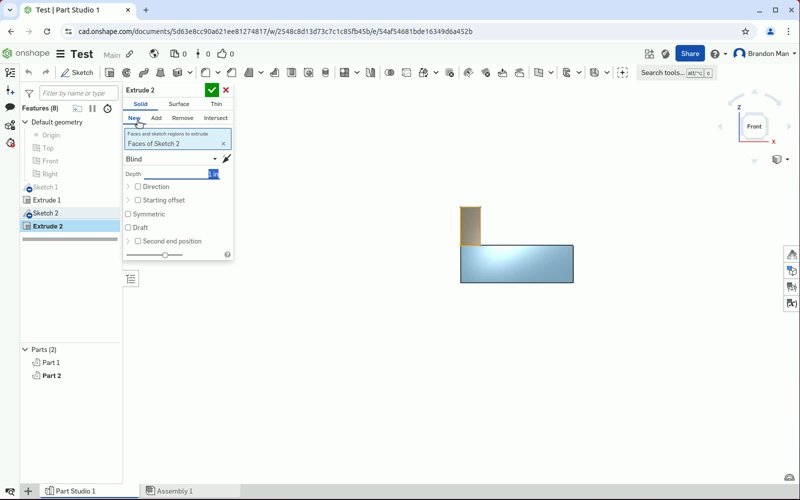
text(-15.405)
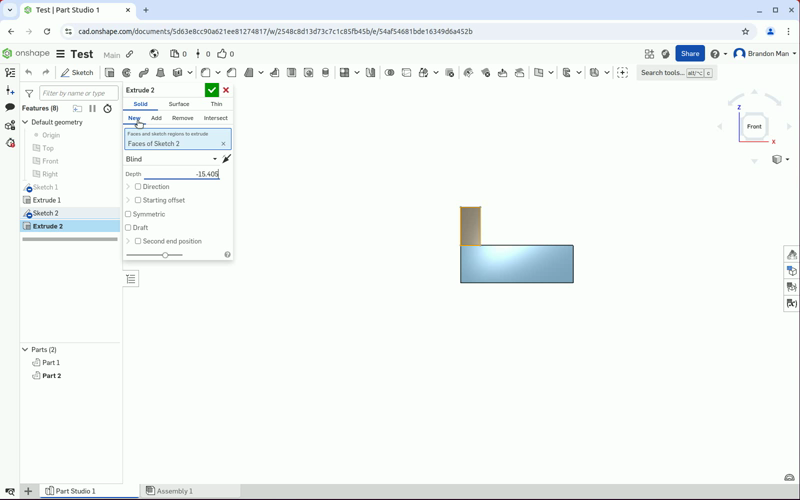
key(enter)
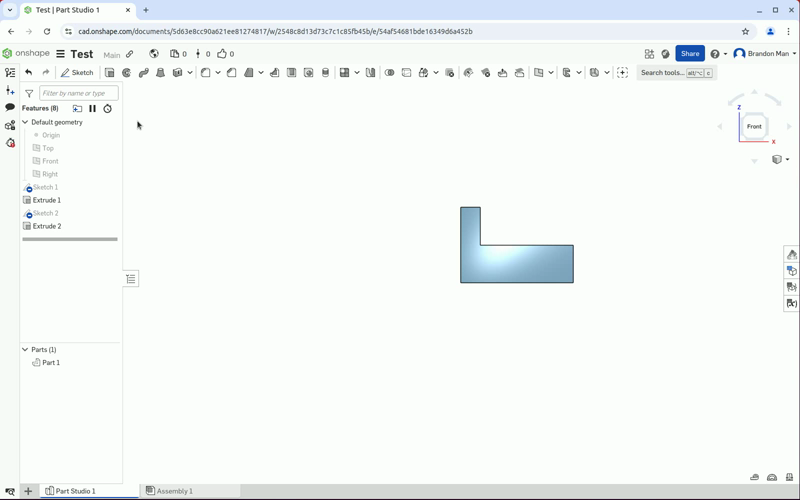
key(shift+h)
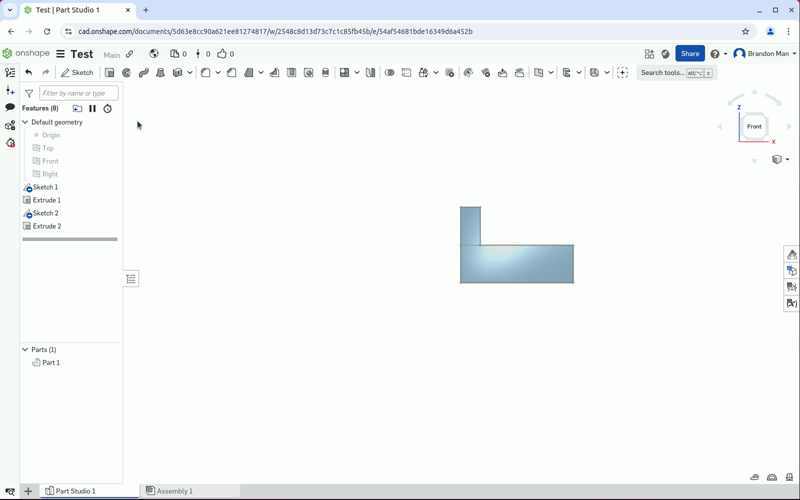
key(shift+h)
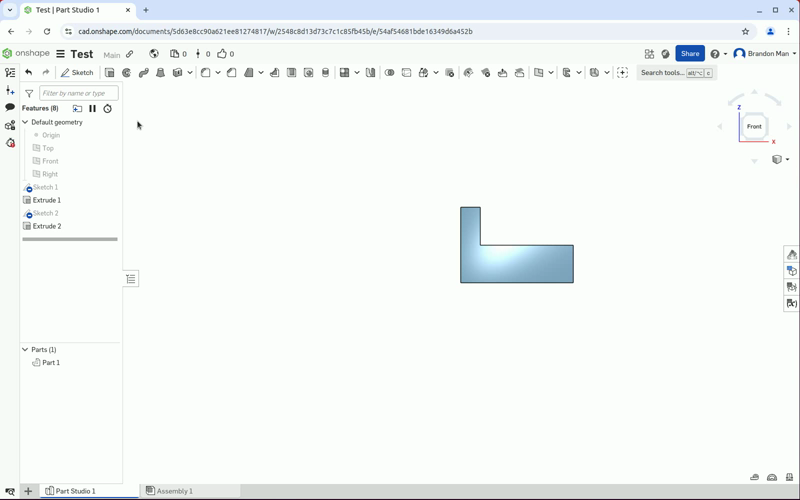
mouse_move(73, 189)
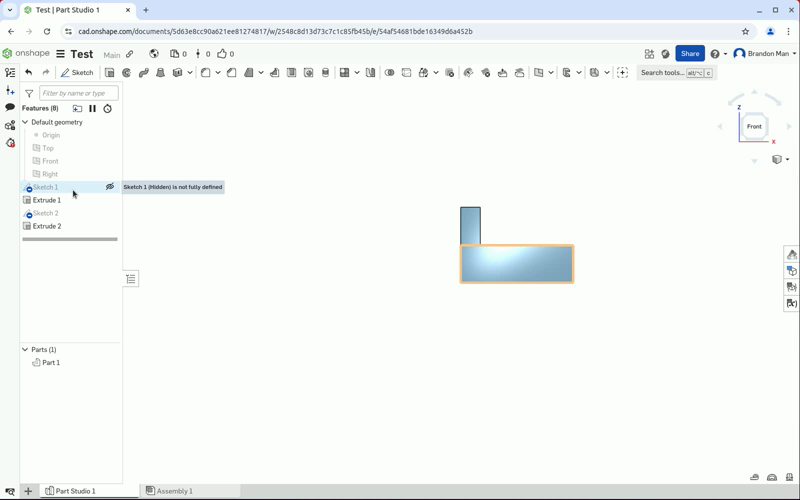
click(73, 189)
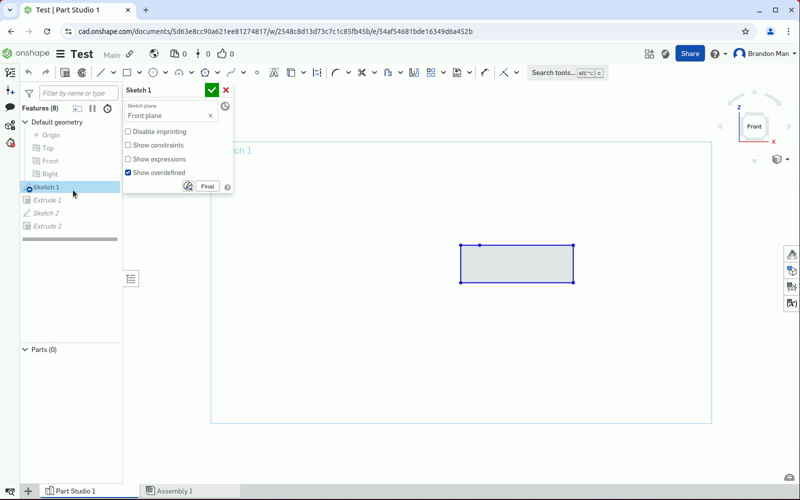
mouse_move(229, 92)
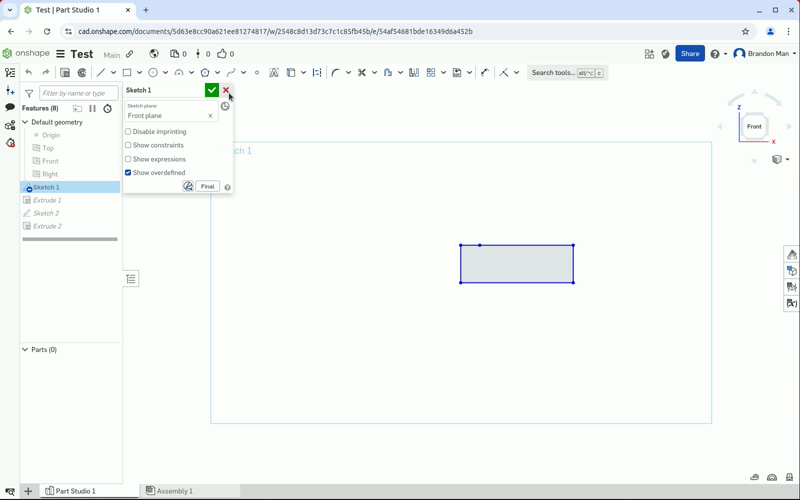
click(229, 92)
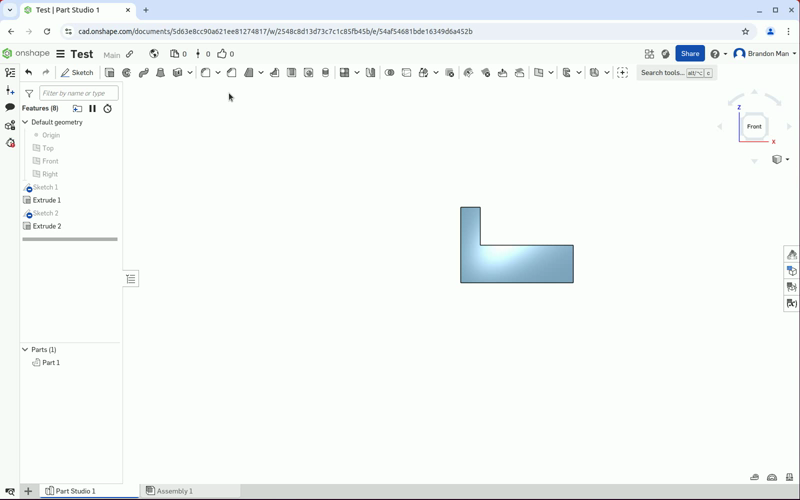
mouse_move(73, 352)
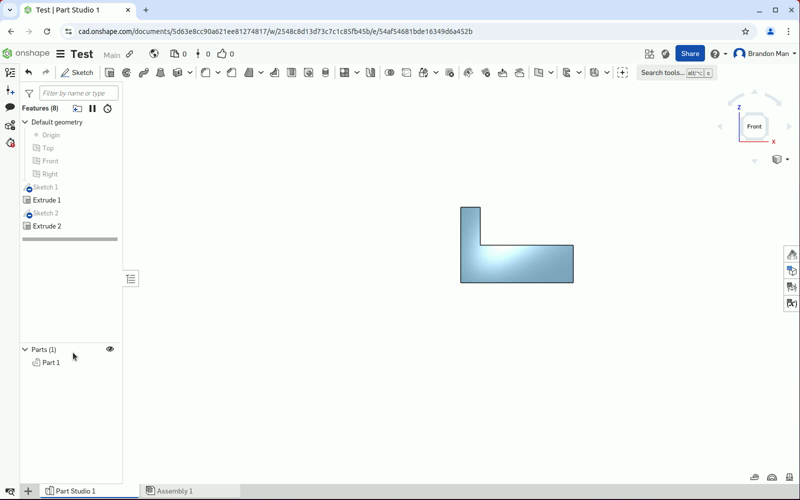
key(y)
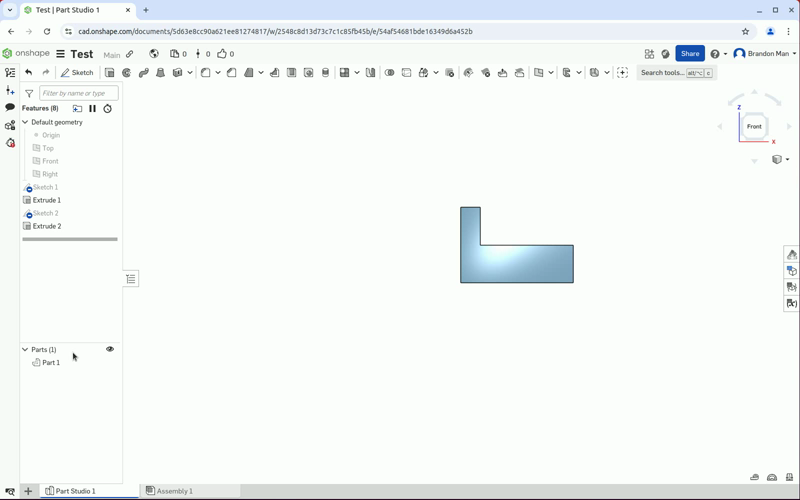
key(shift+p)
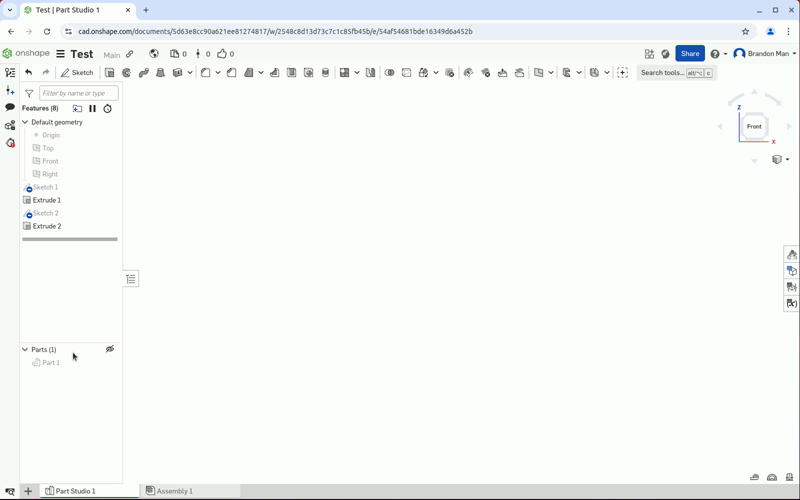
key(space)
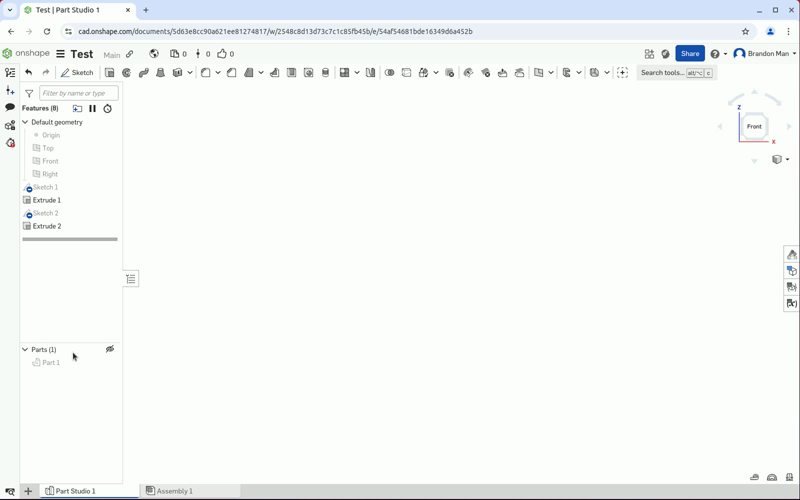
key_down(shift)
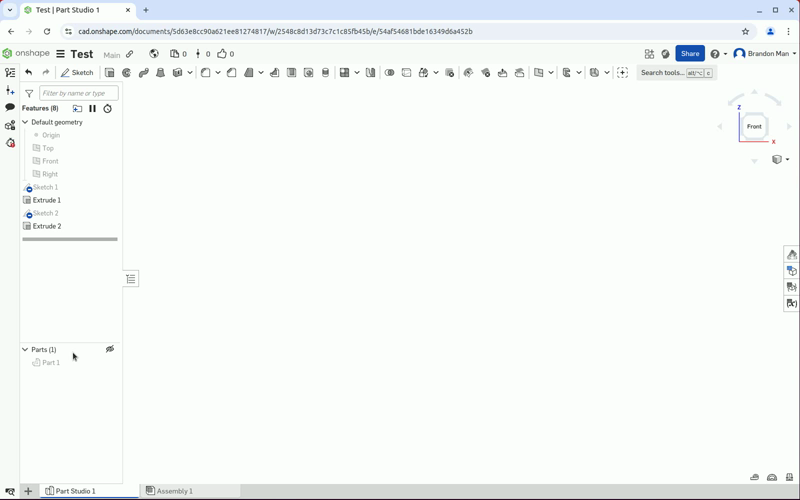
key(left)
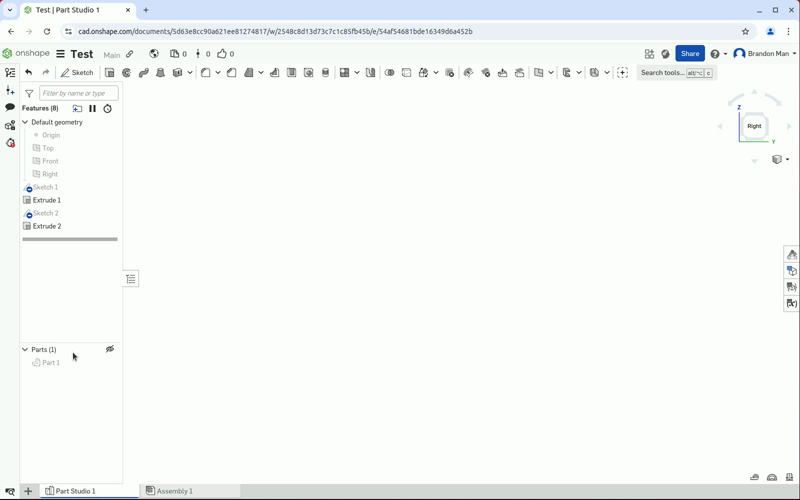
key_up(shift)
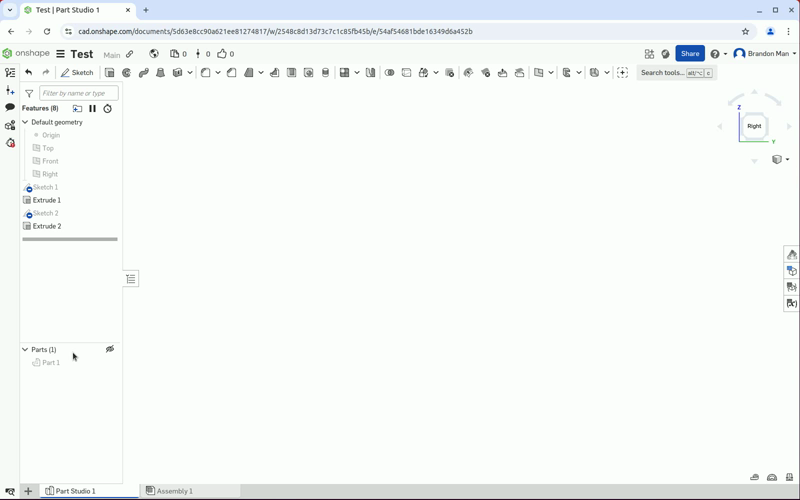
mouse_move(73, 352)
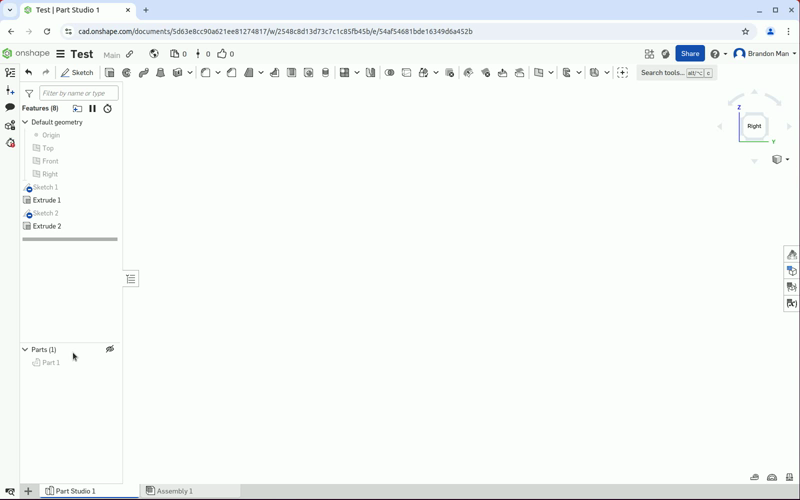
key(shift+y)
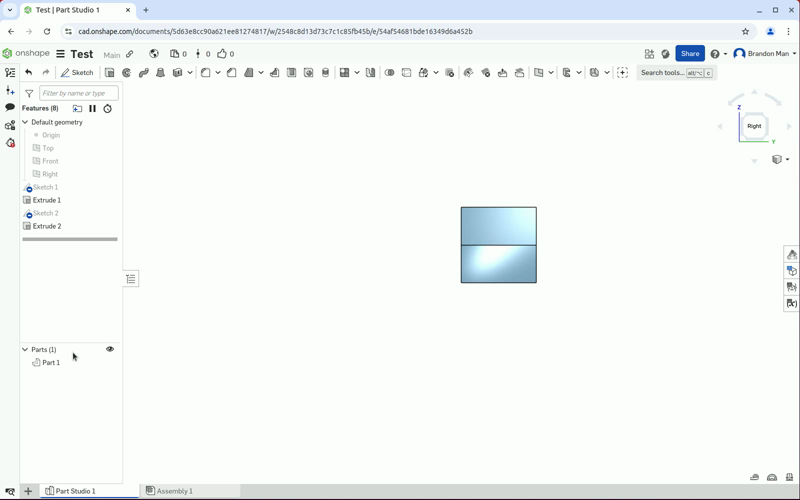
mouse_move(541, 75)
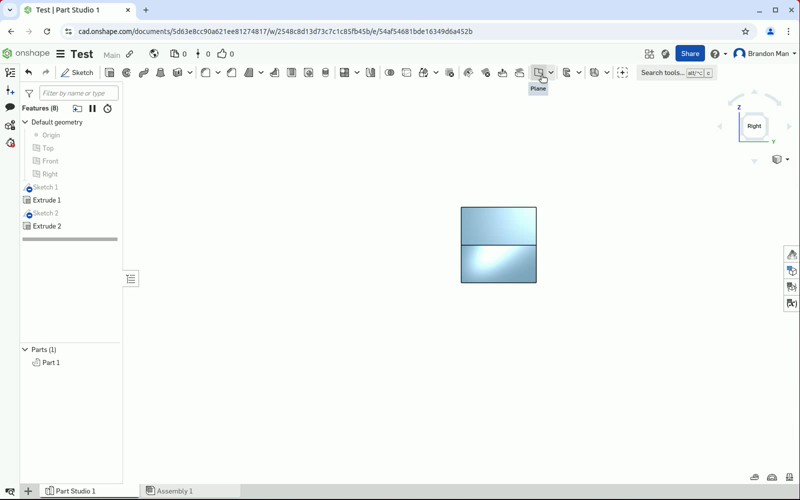
click(541, 75)
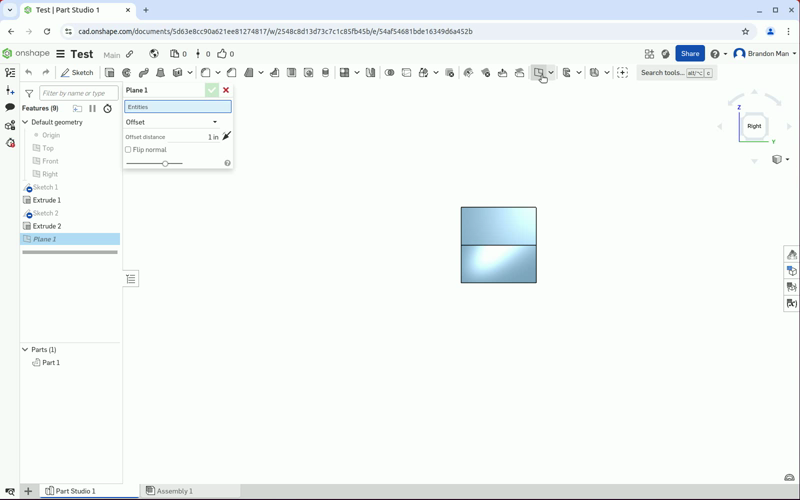
mouse_move(73, 176)
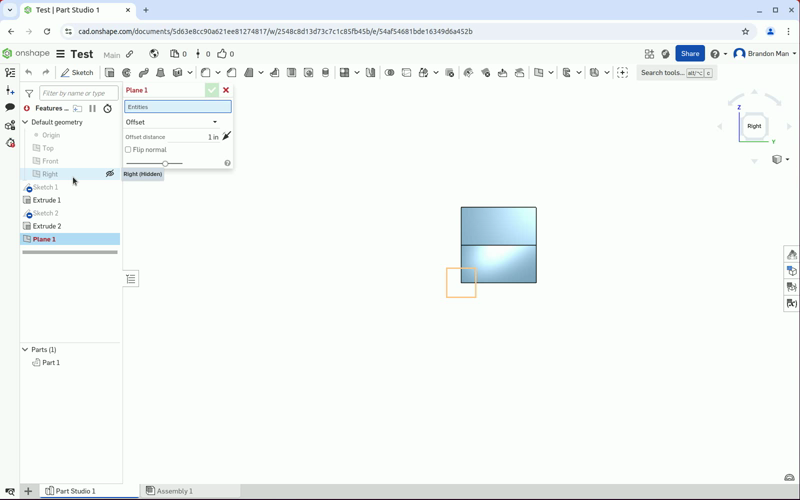
click(73, 176)
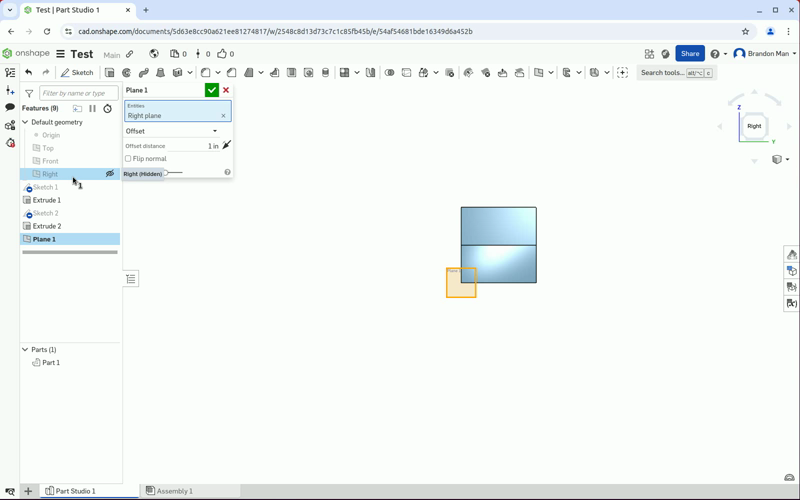
key(tab, 2)
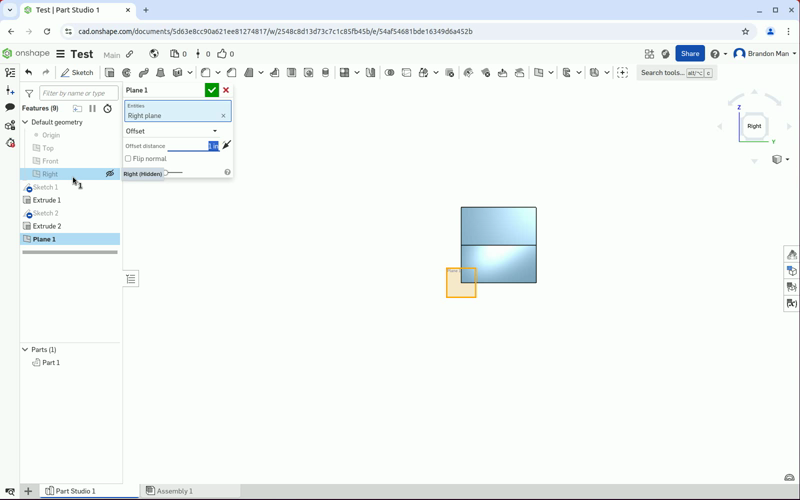
text(23.108)
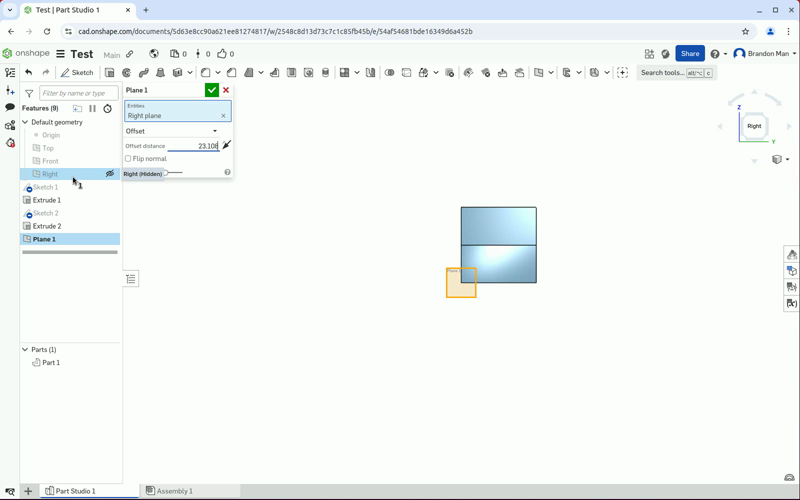
key(enter, 2)
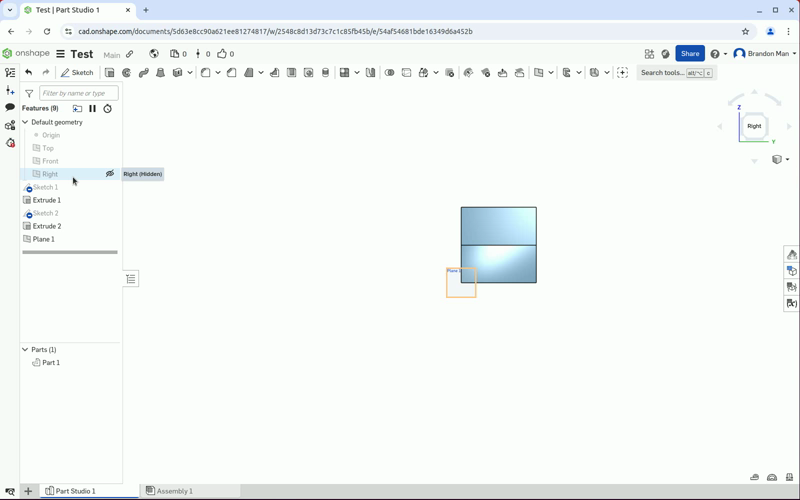
key(shift+s)
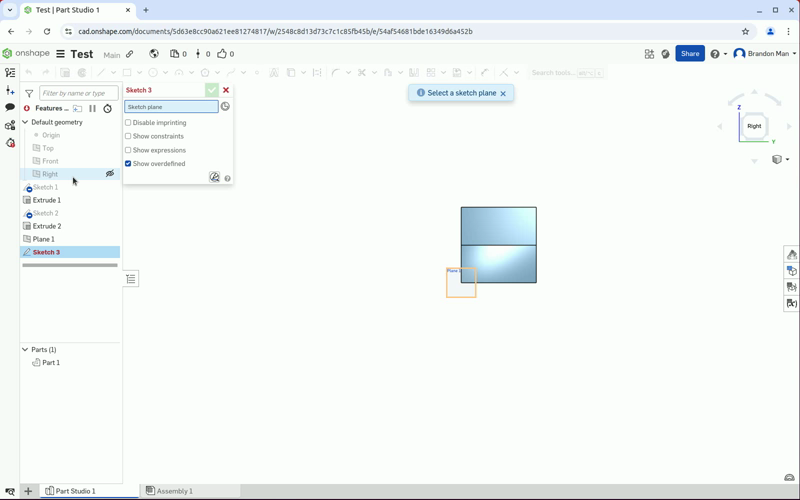
mouse_move(73, 241)
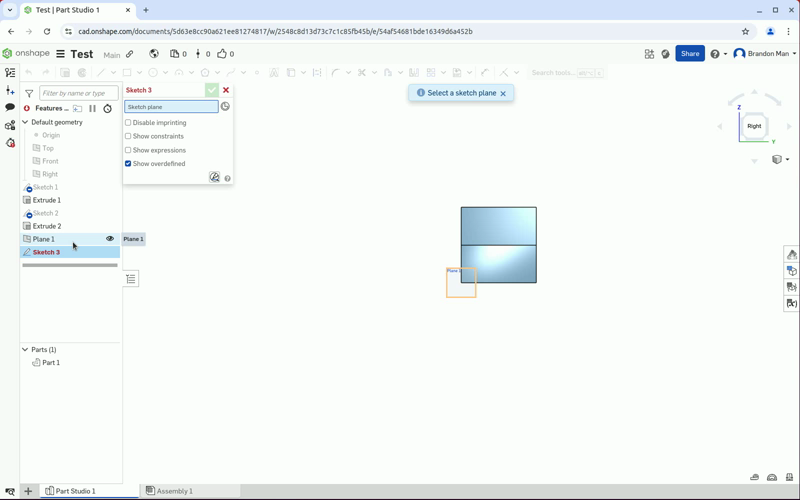
click(73, 241)
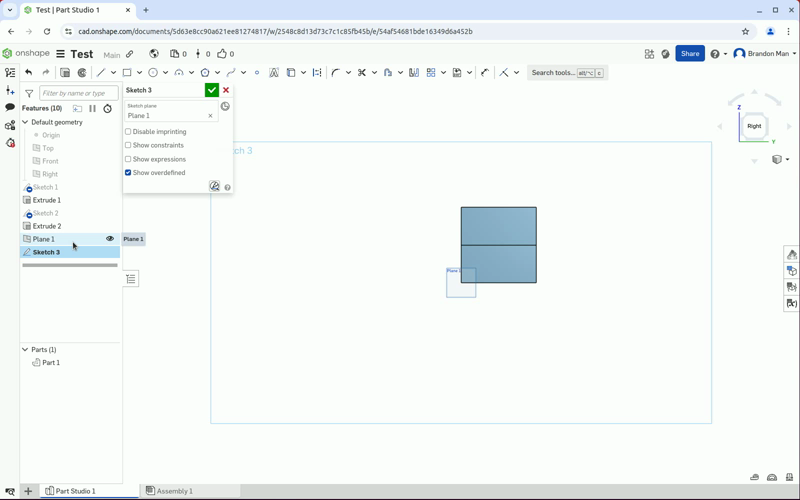
mouse_move(73, 352)
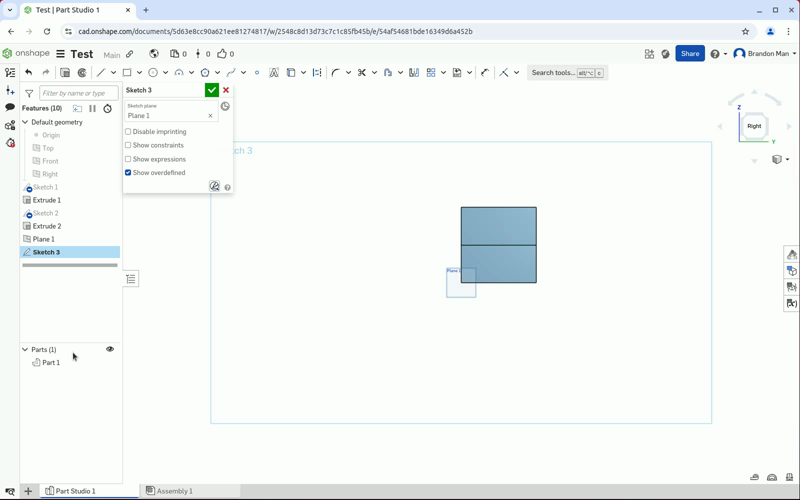
key(y)
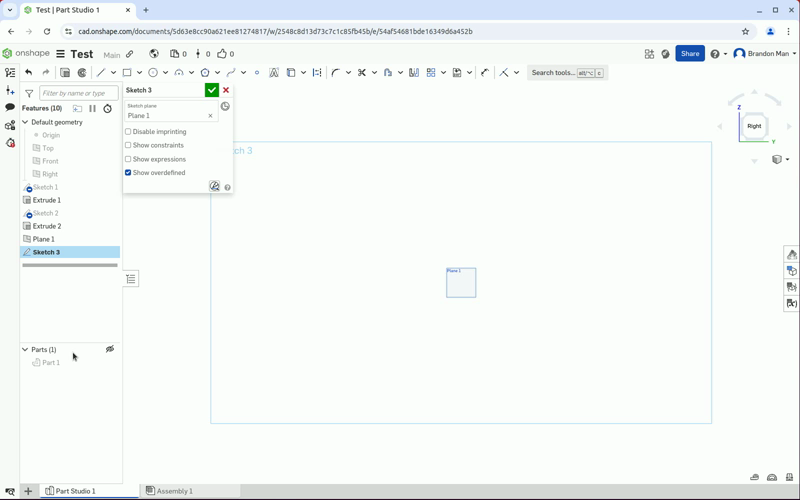
key(l)
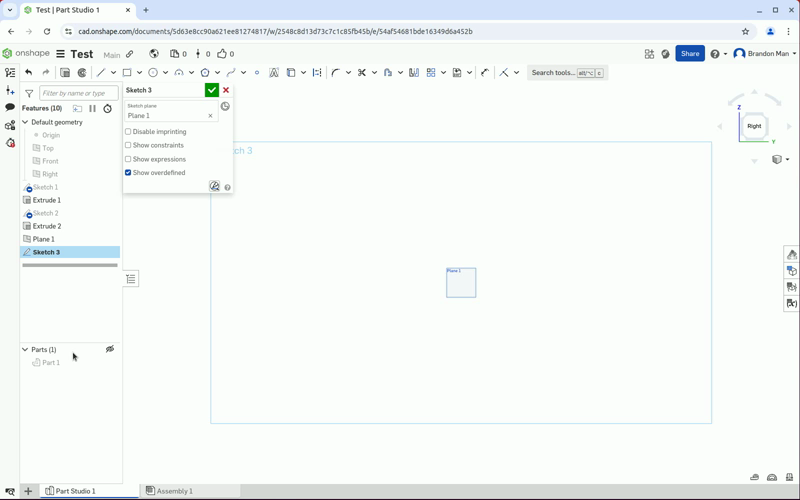
key_down(shift)
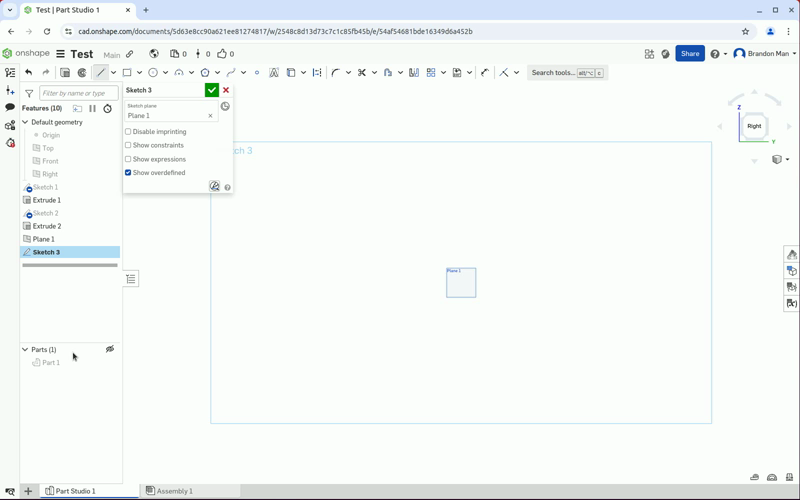
mouse_move(479, 282)
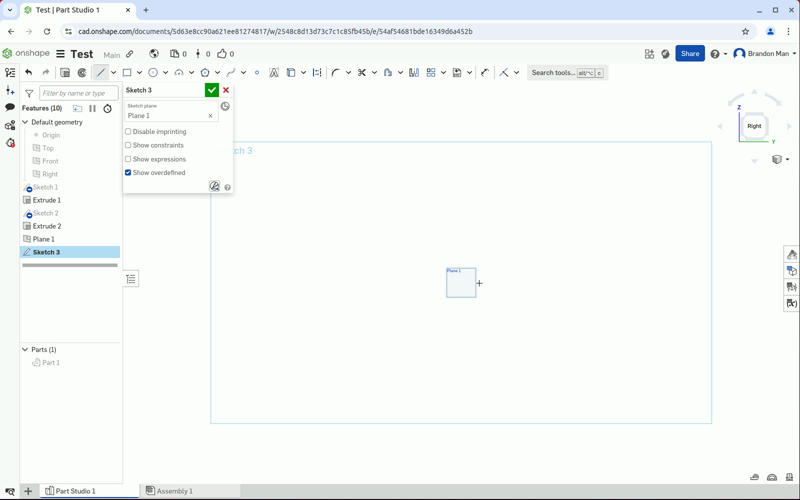
click(479, 282)
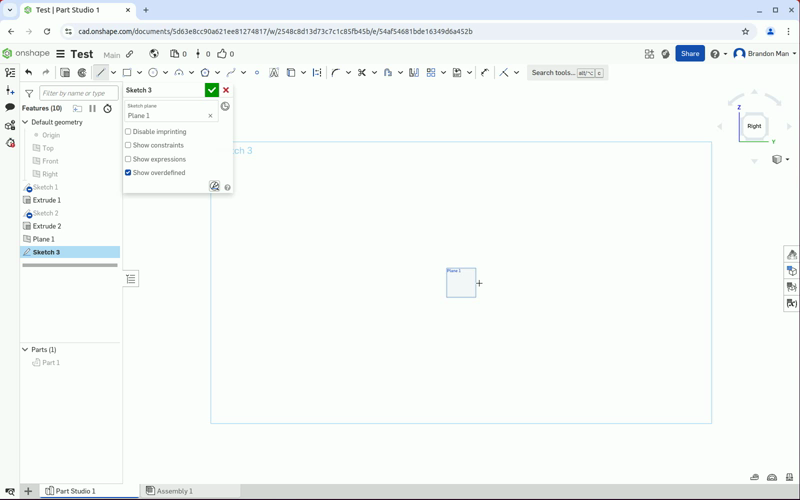
key_up(shift)
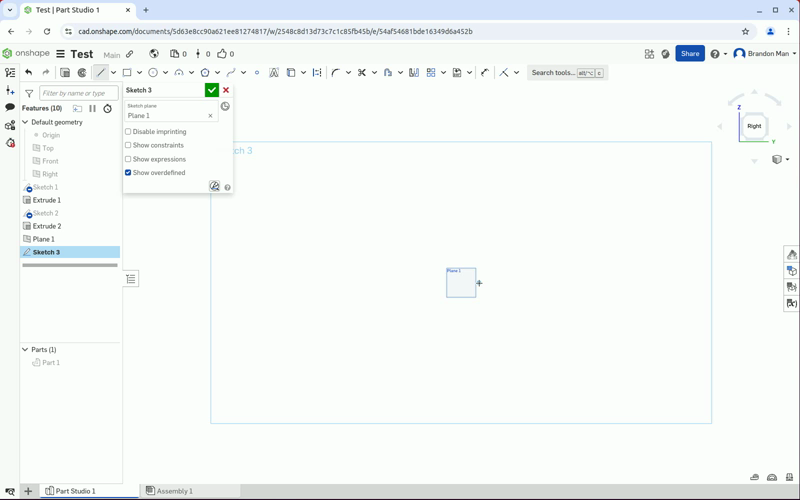
key_down(shift)
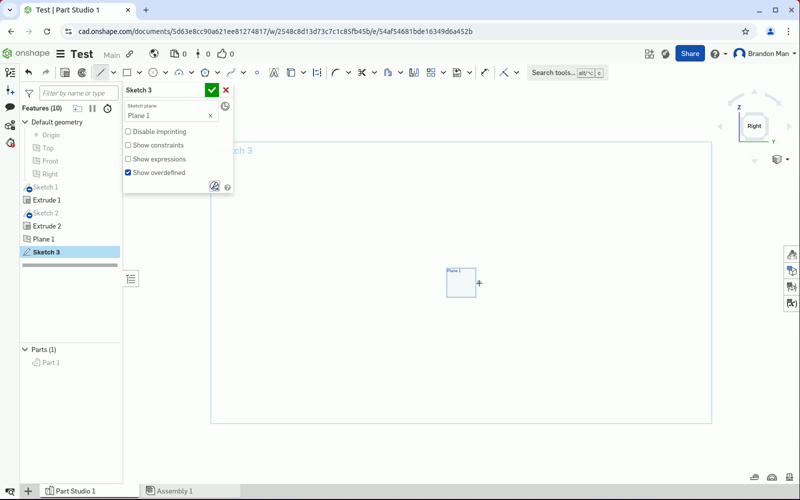
mouse_move(509, 282)
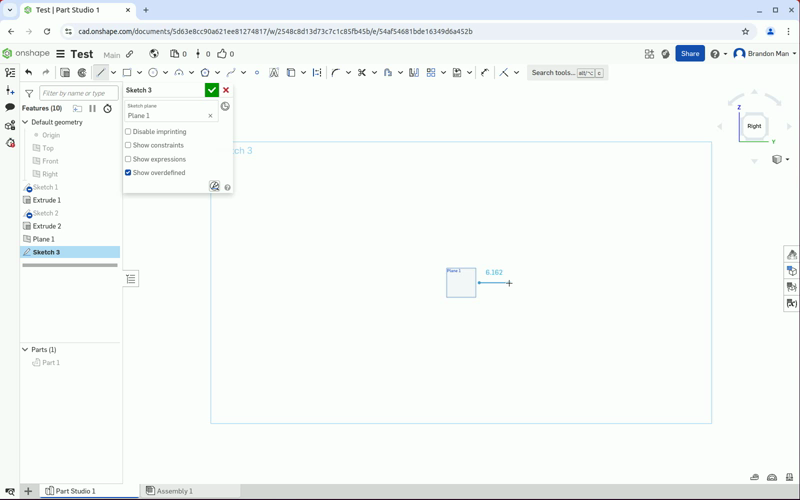
mouse_move(517, 282)
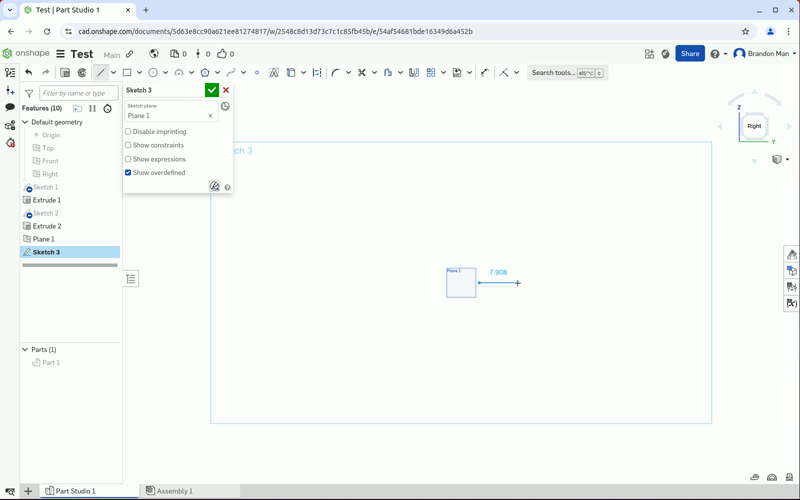
click(517, 282)
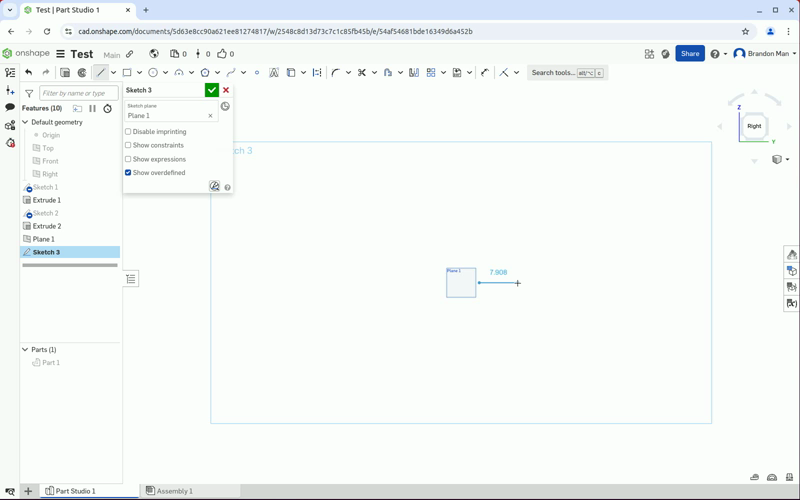
key_up(shift)
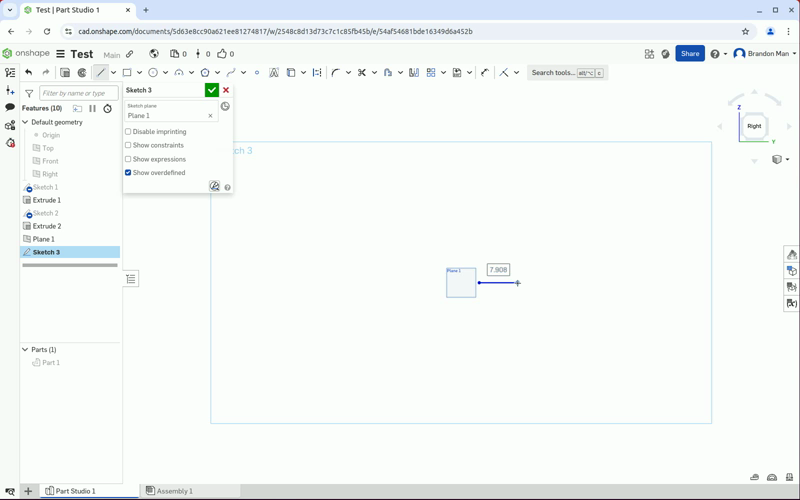
key_down(shift)
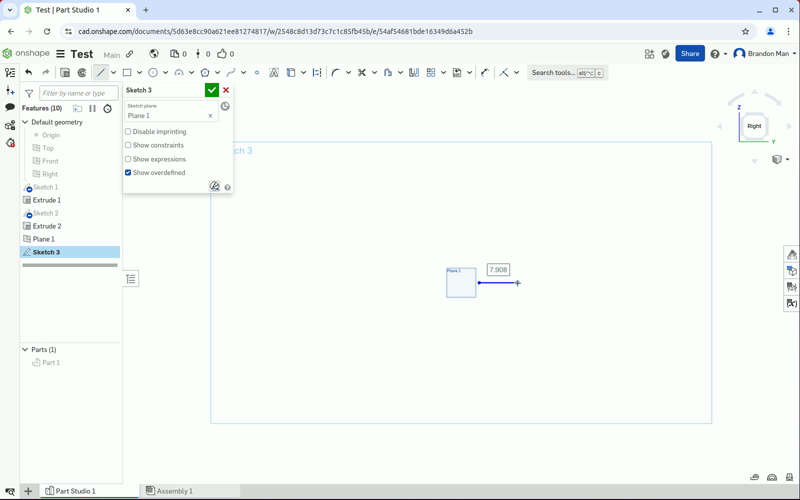
mouse_move(547, 282)
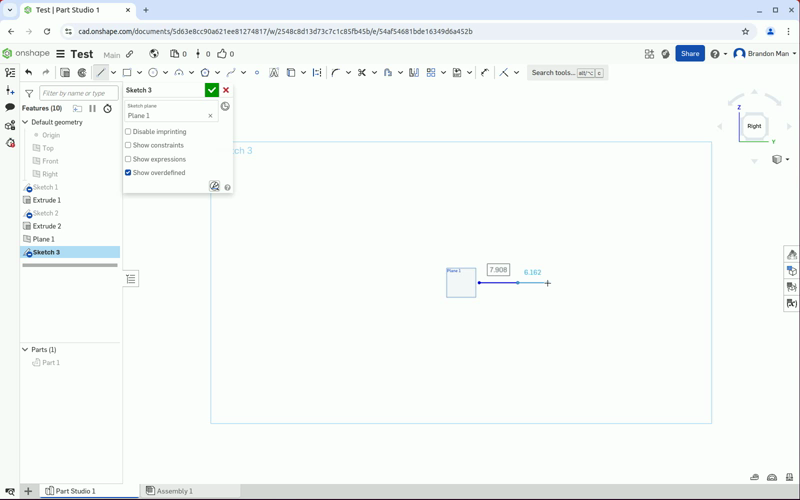
mouse_move(517, 244)
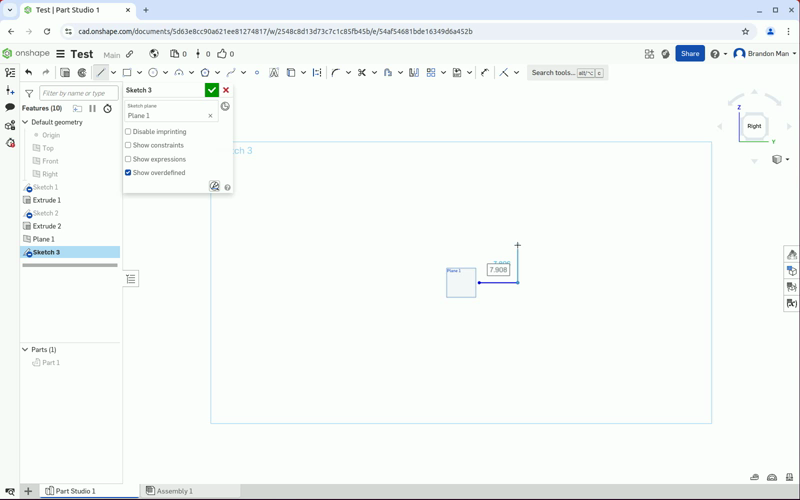
click(517, 244)
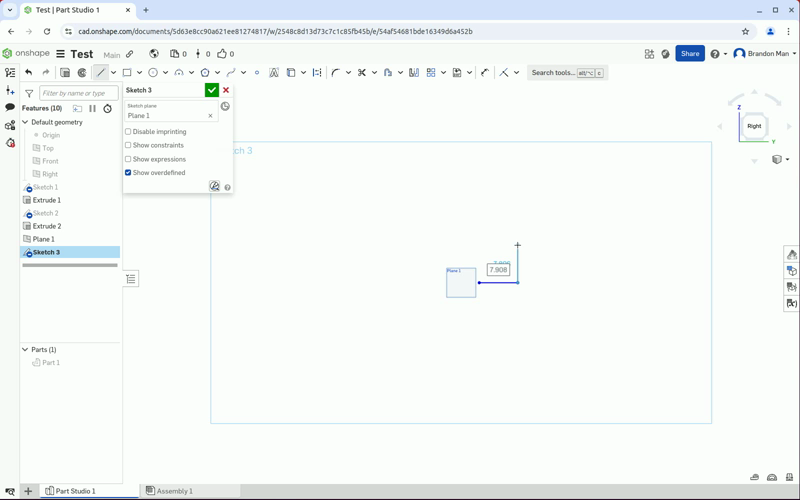
key_up(shift)
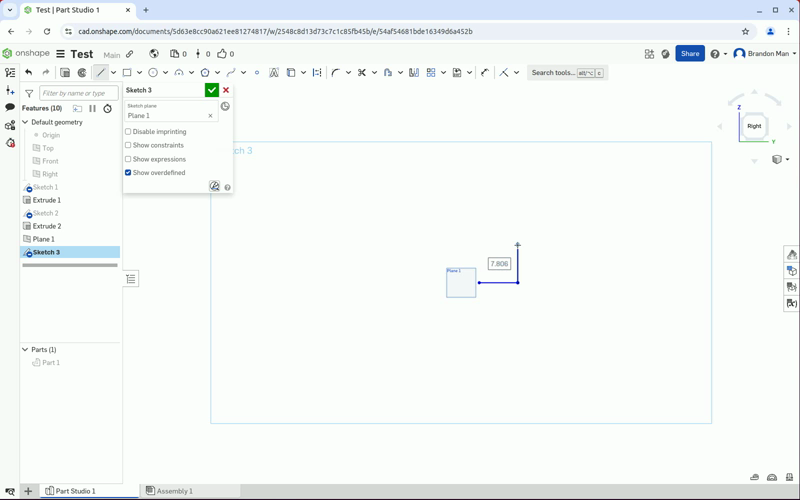
key_down(shift)
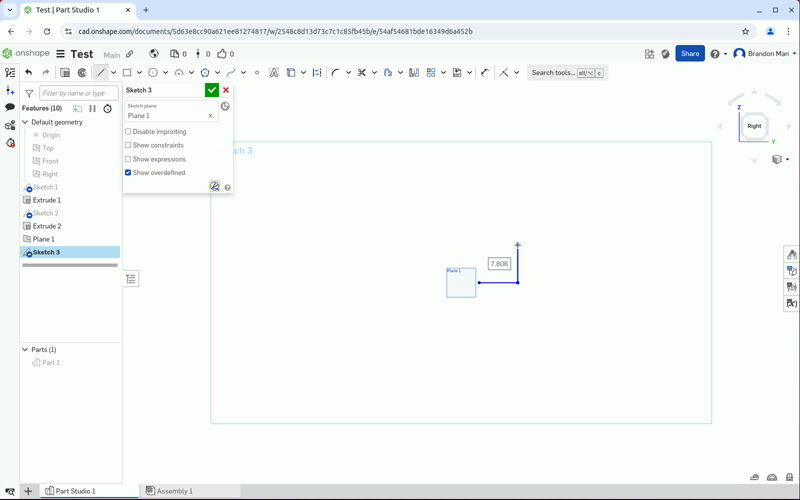
mouse_move(547, 244)
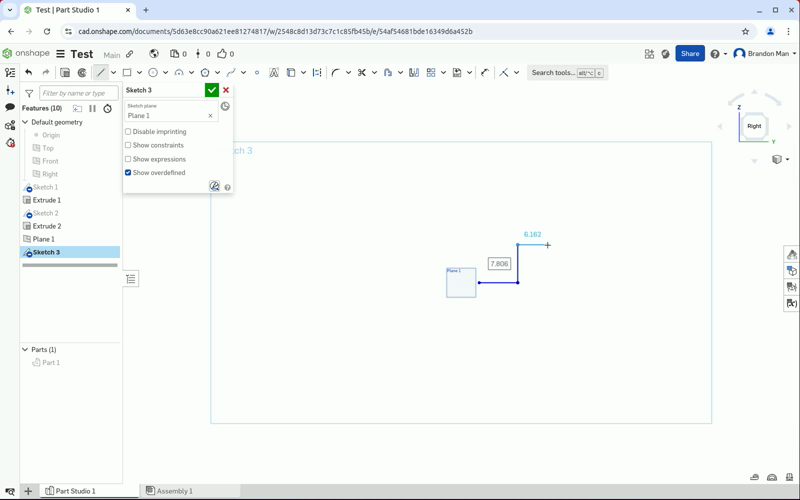
mouse_move(479, 244)
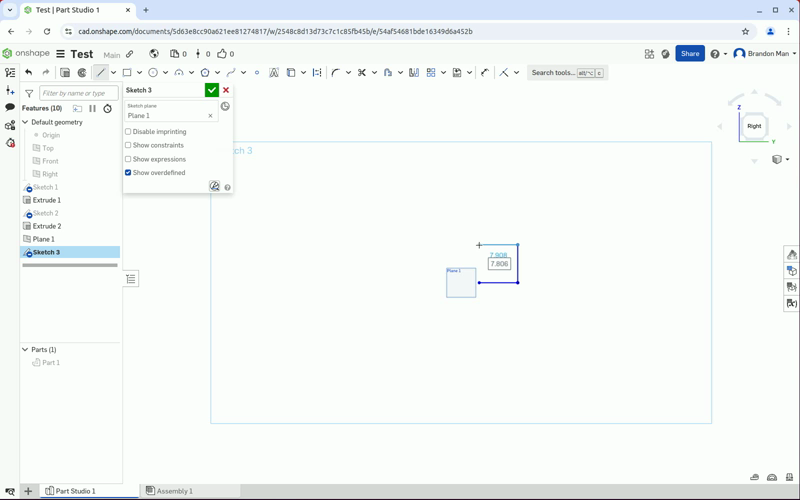
click(479, 244)
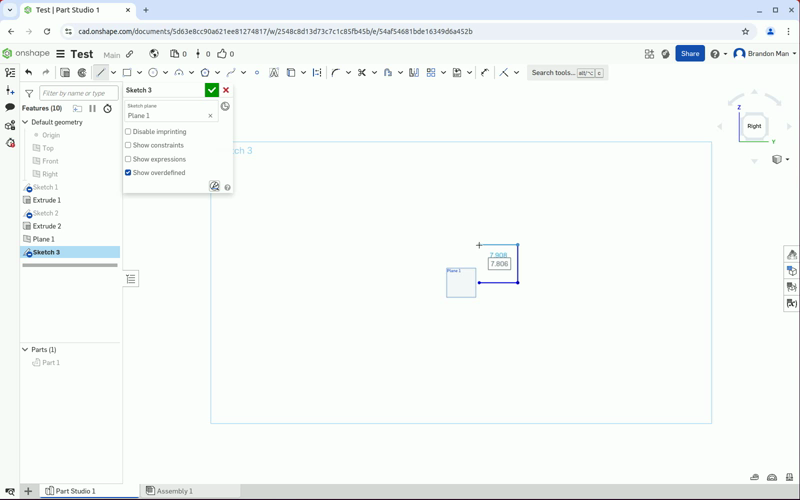
key_up(shift)
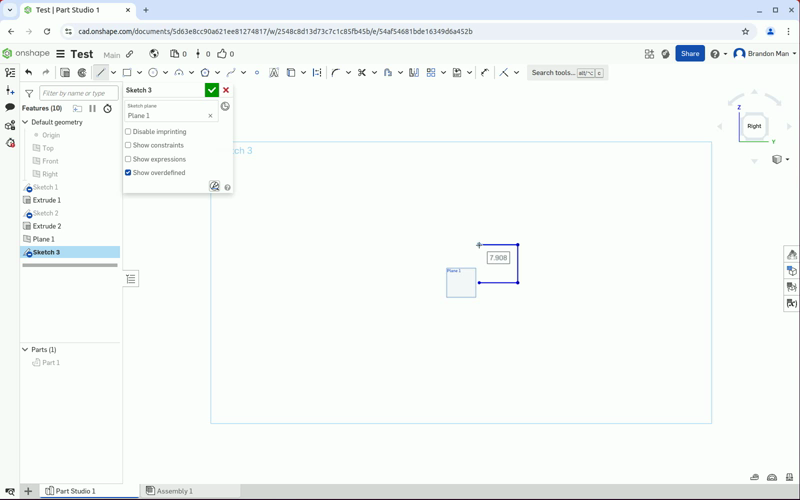
mouse_move(509, 244)
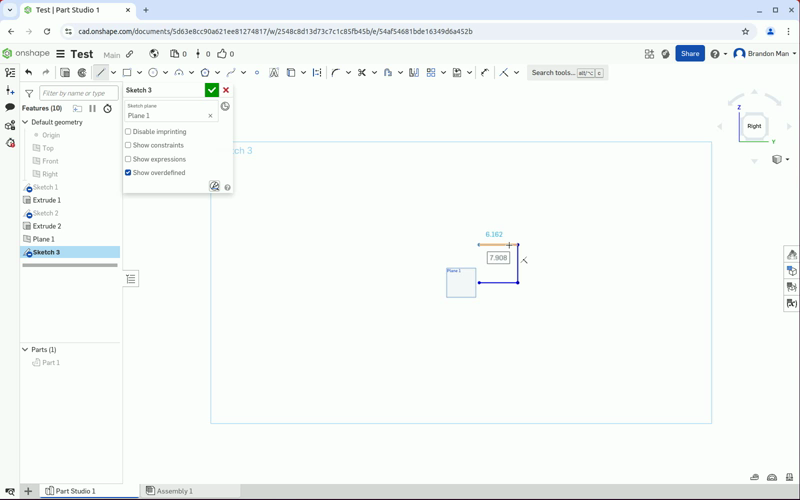
key_down(shift)
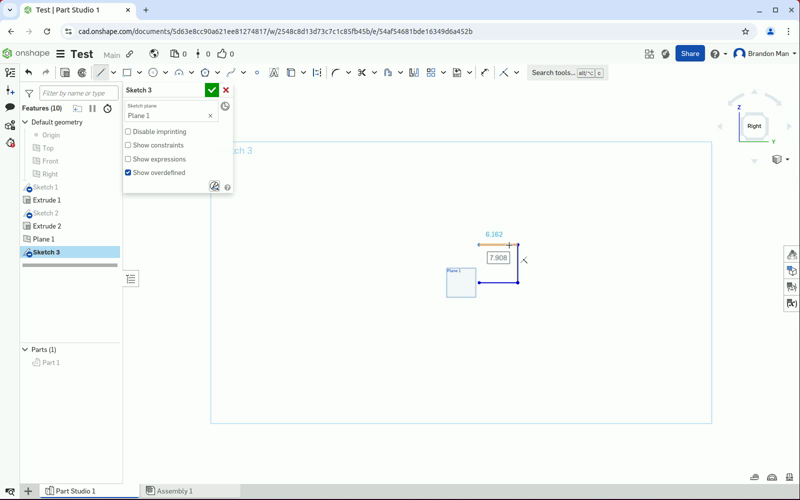
mouse_move(479, 282)
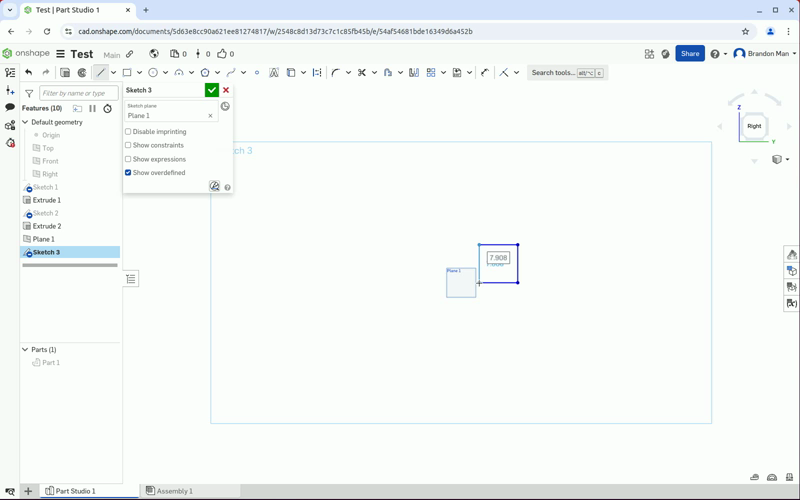
key_up(shift)
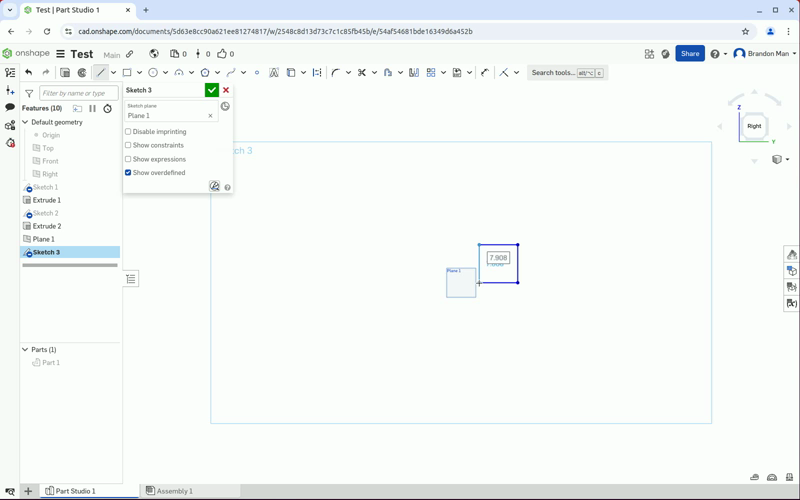
click(479, 282)
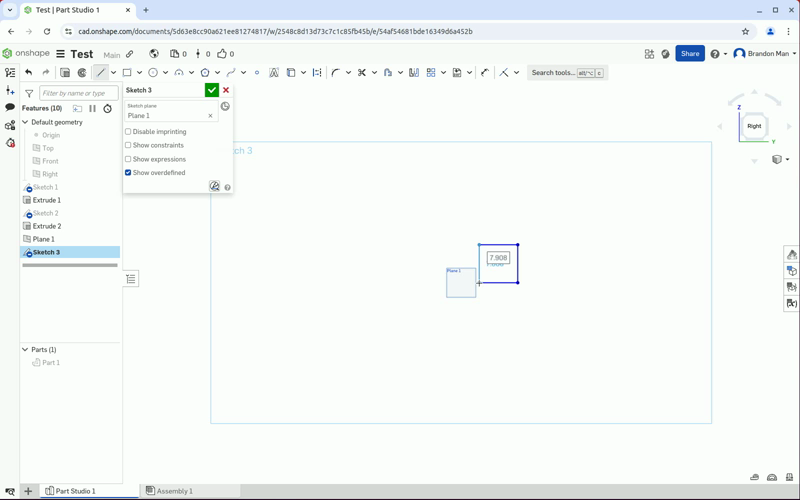
key(esc)
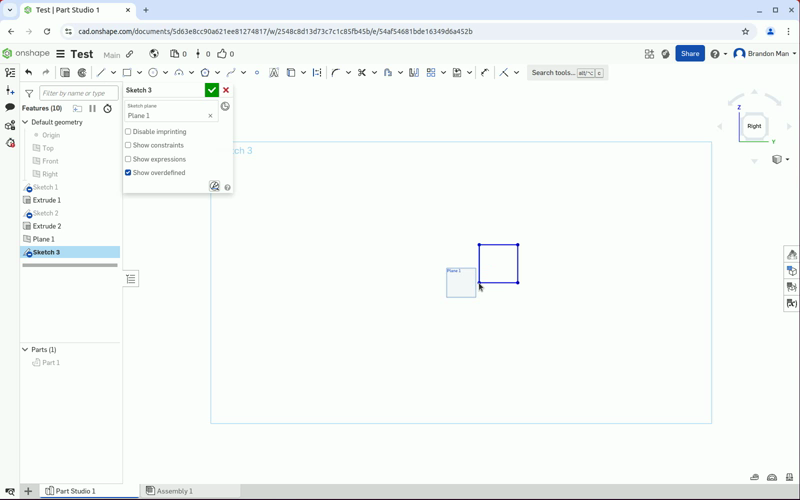
mouse_move(486, 262)
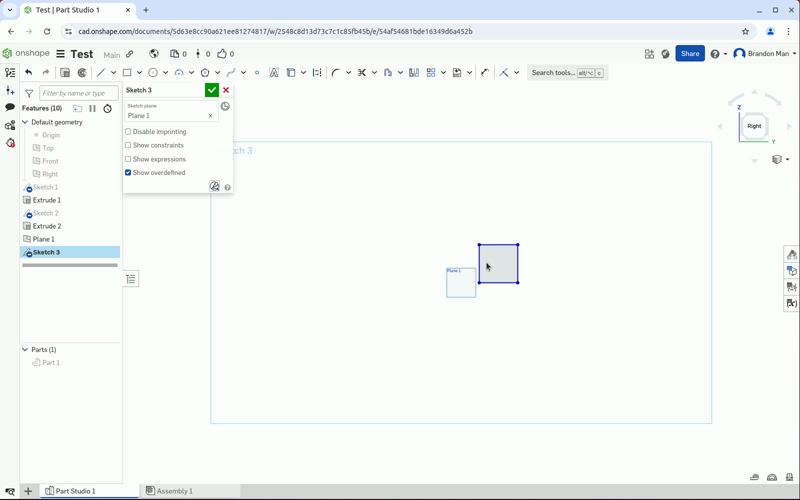
scroll(6)
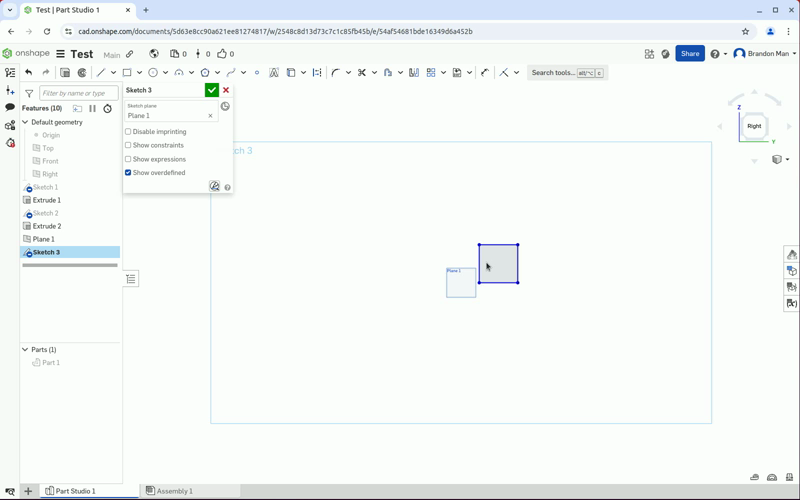
scroll(6)
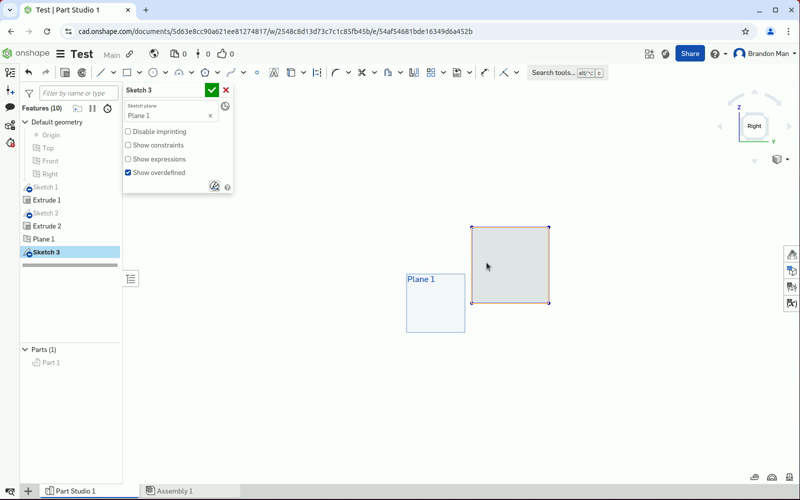
scroll(6)
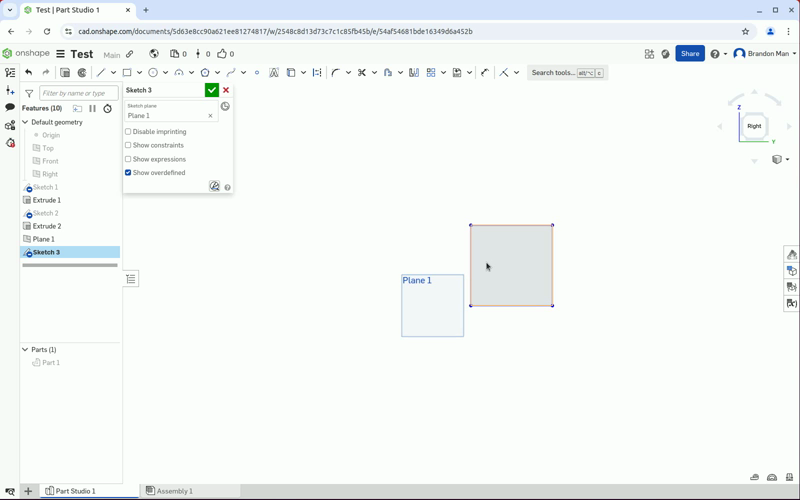
scroll(6)
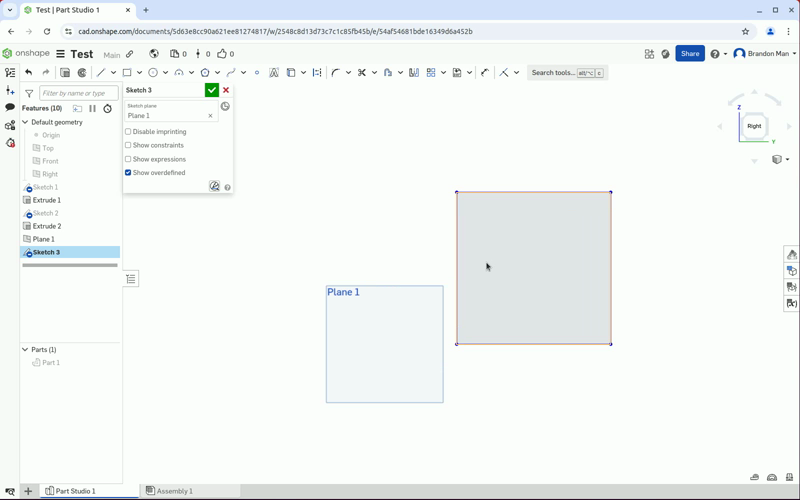
scroll(6)
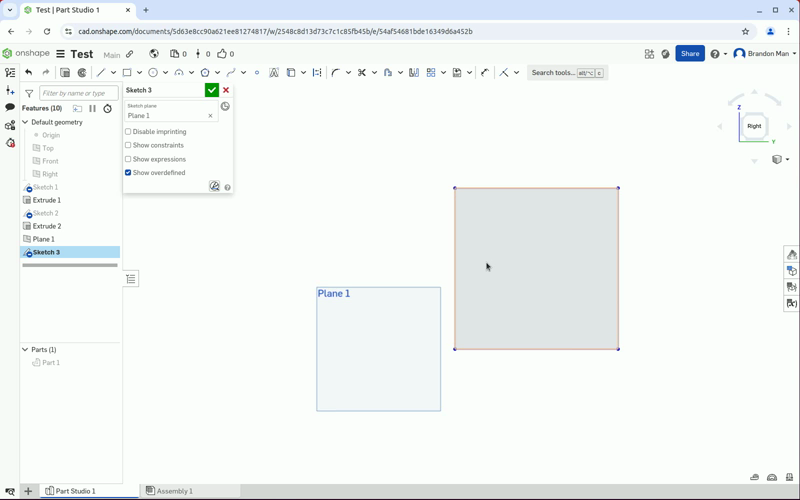
scroll(6)
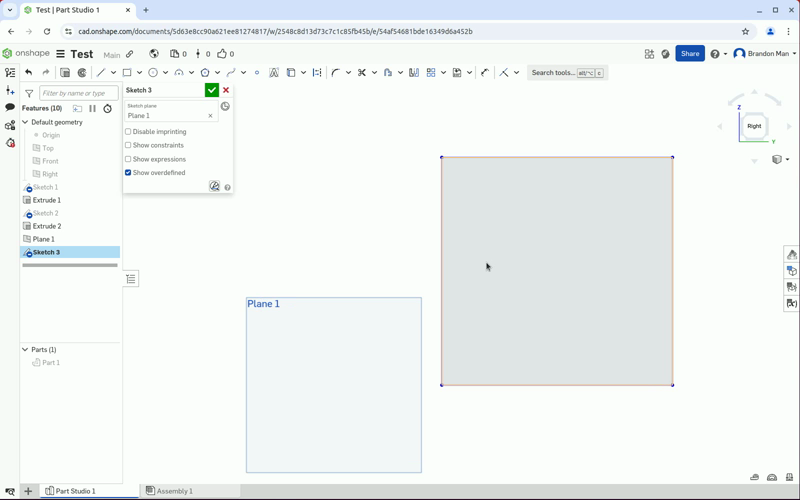
scroll(6)
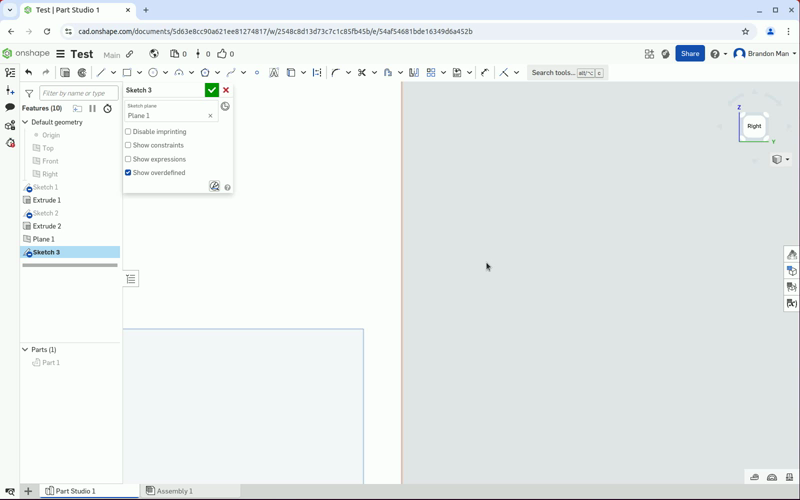
click(486, 262)
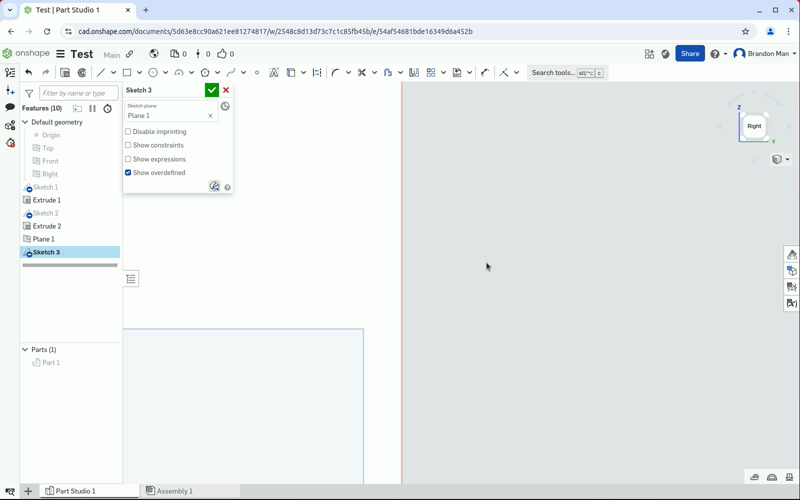
scroll(-6)
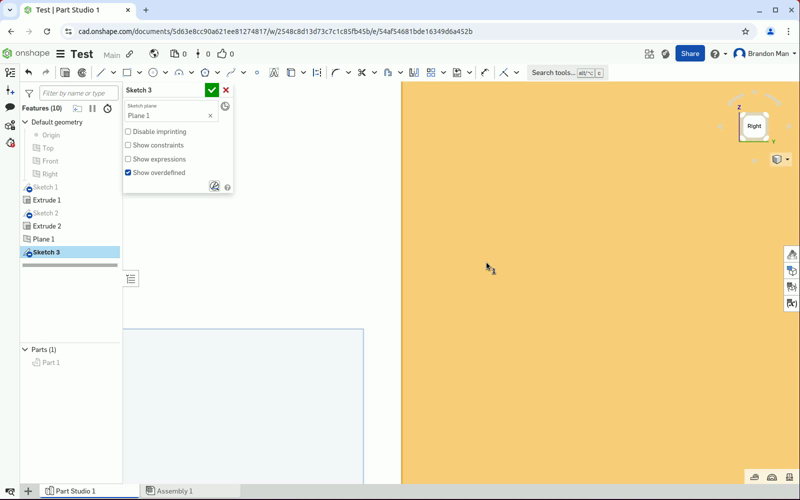
scroll(-6)
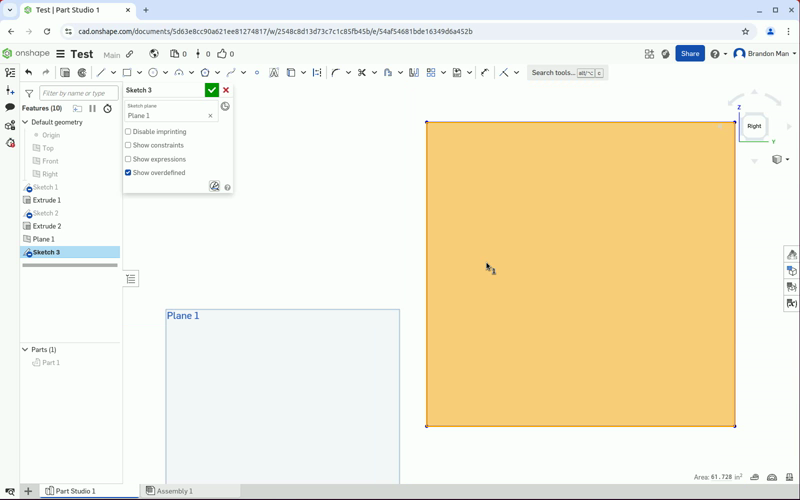
scroll(-6)
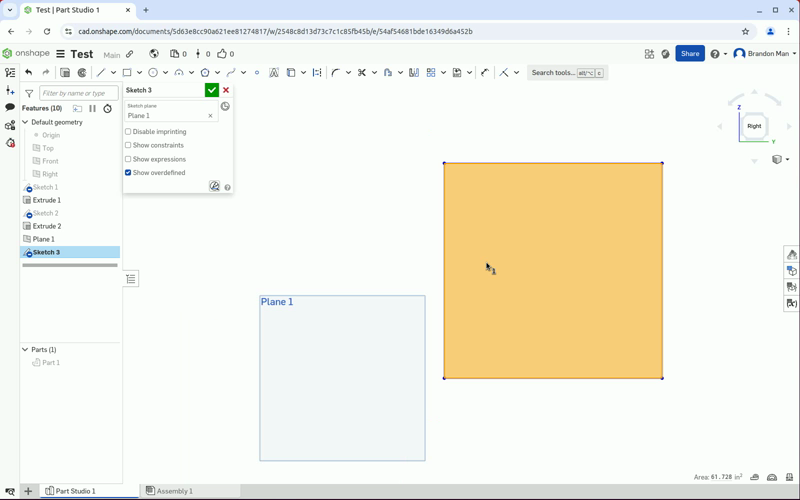
scroll(-6)
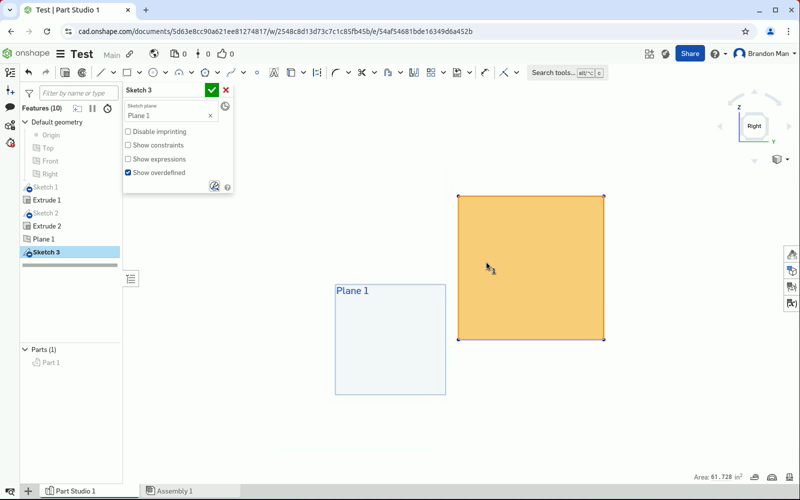
scroll(-6)
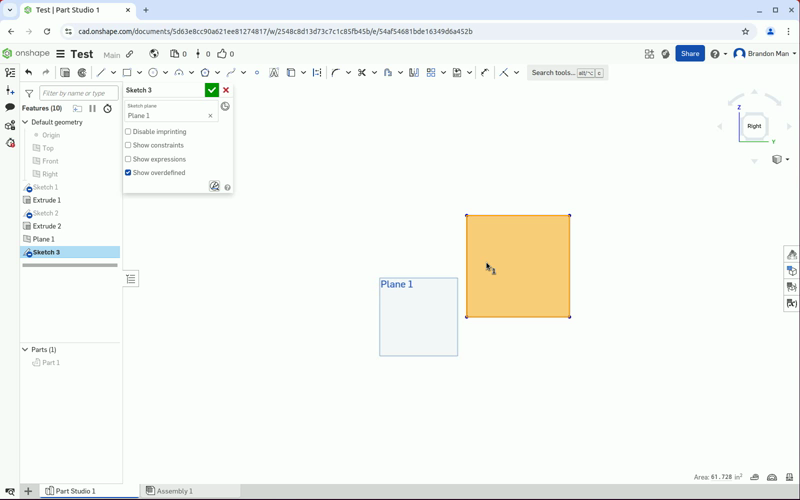
scroll(-6)
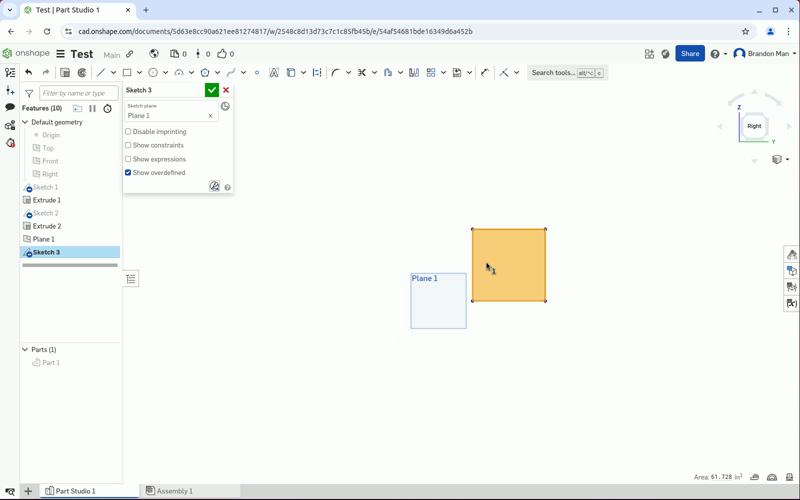
scroll(-6)
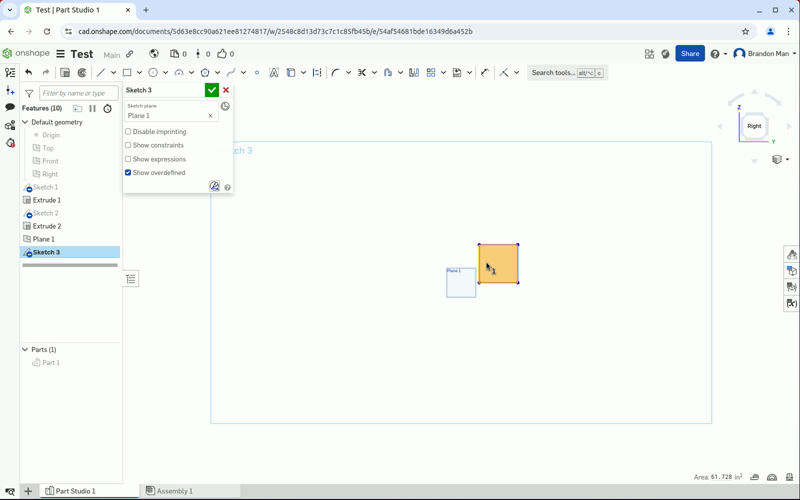
mouse_move(73, 352)
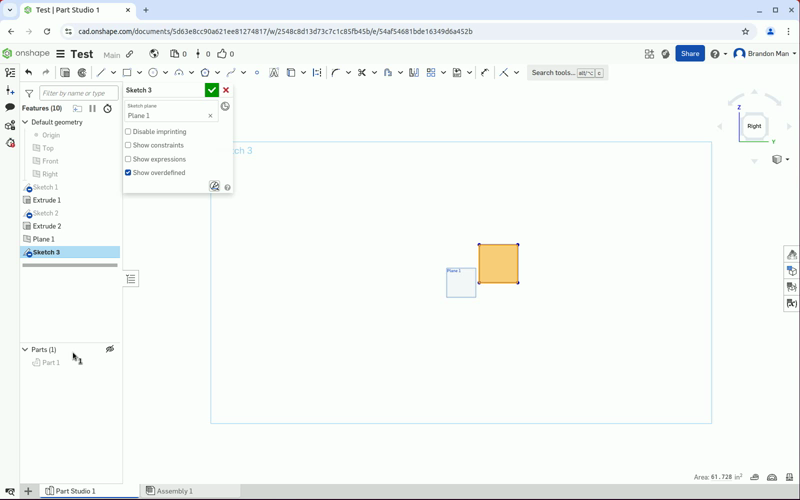
key(shift+y)
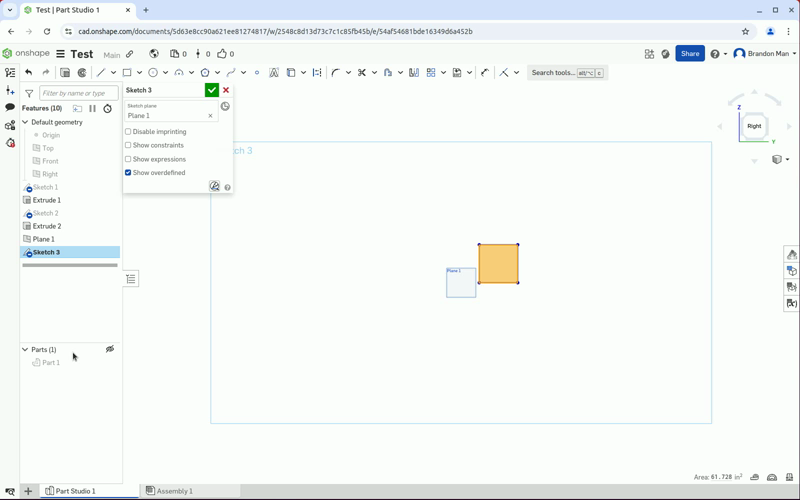
key(shift+e)
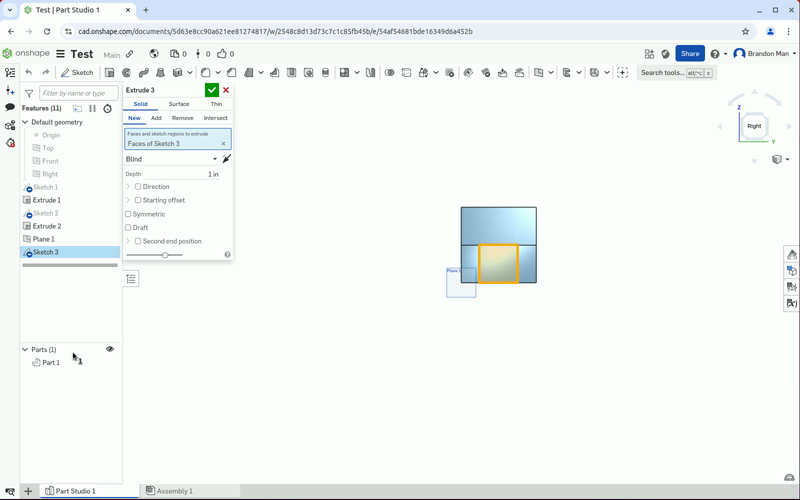
mouse_move(143, 106)
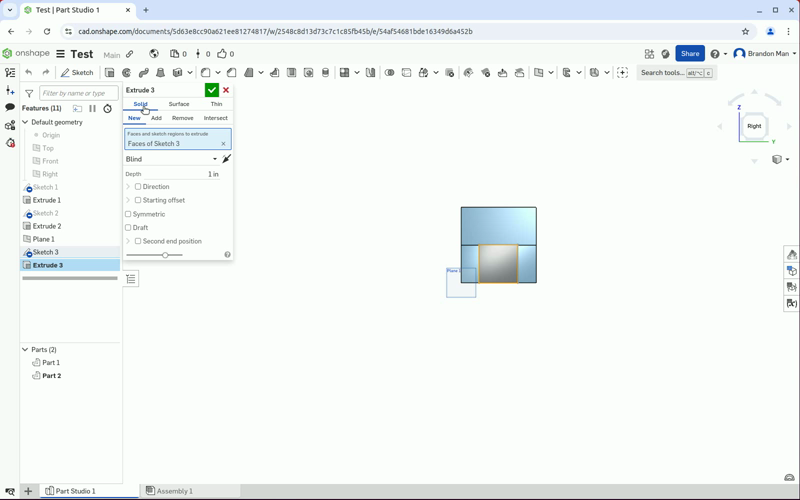
click(143, 106)
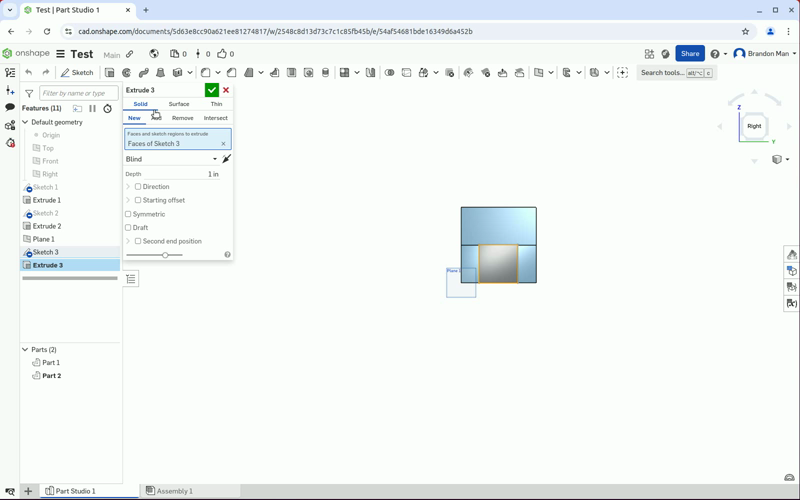
mouse_move(186, 120)
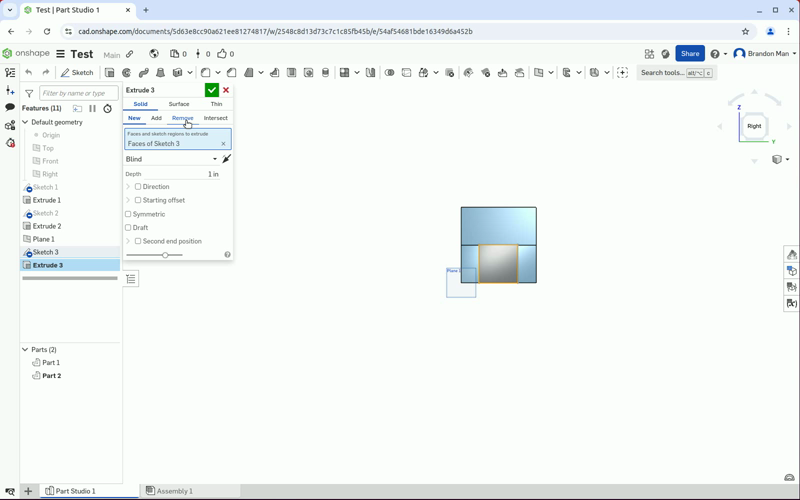
click(186, 120)
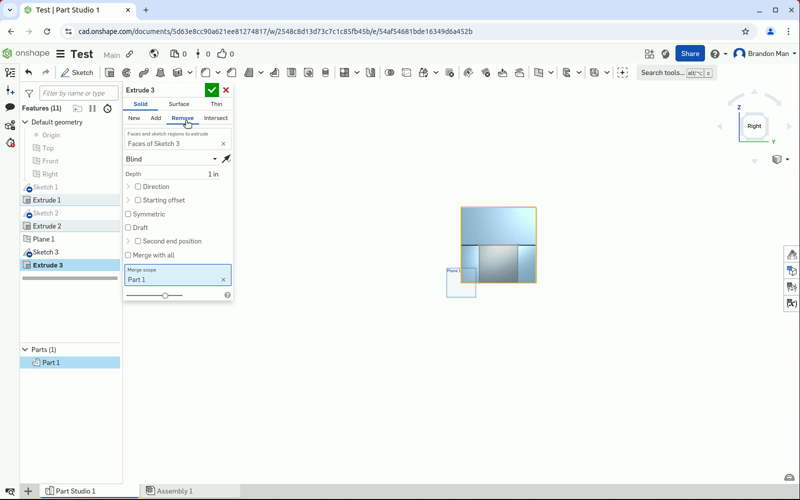
key(tab, 4)
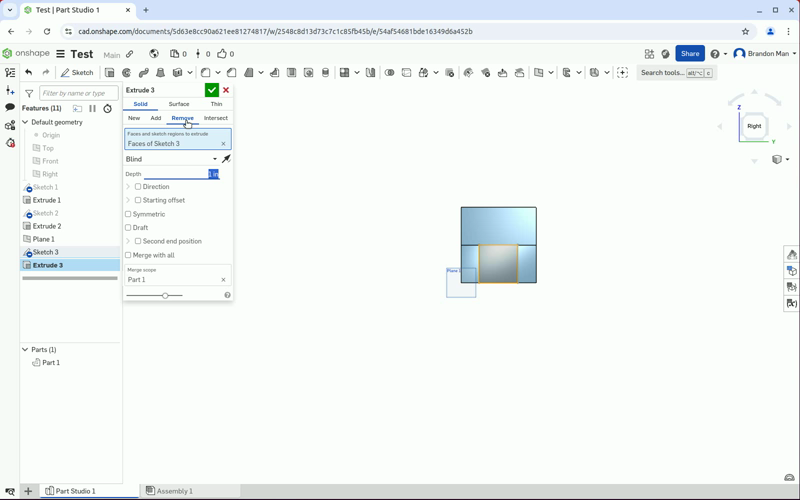
text(7.703)
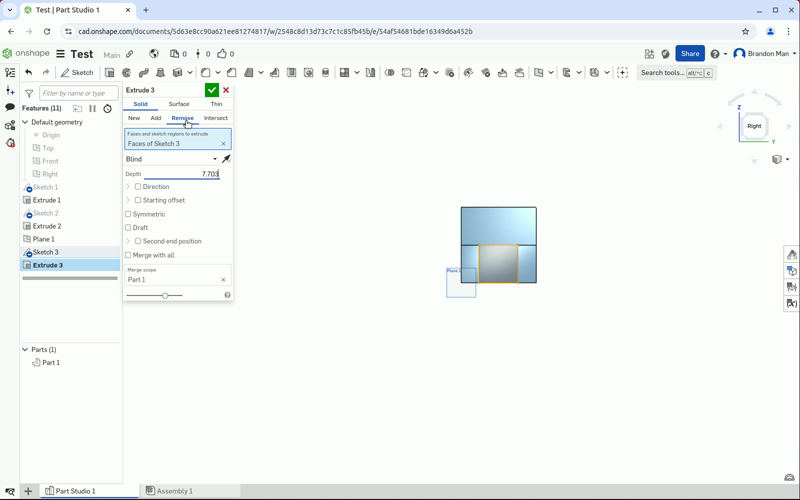
key(tab, 6)
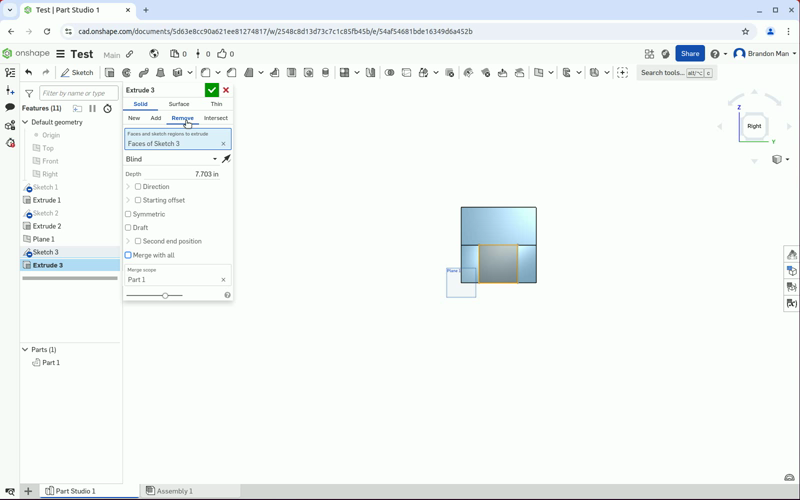
key(space)
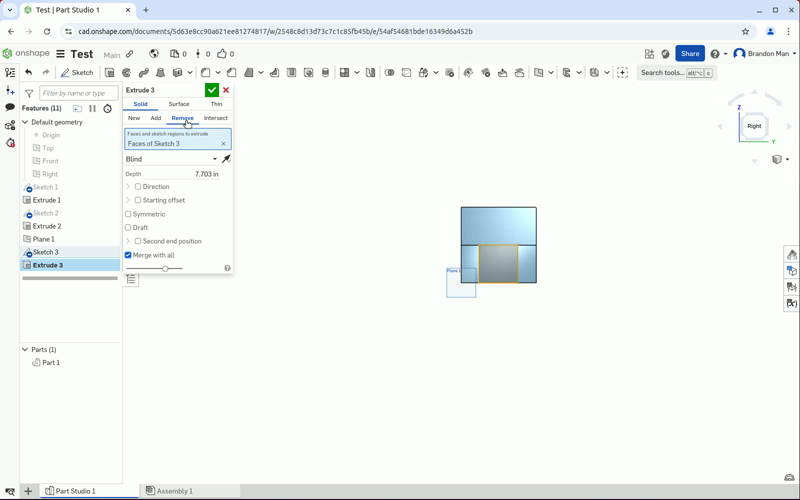
key(enter)
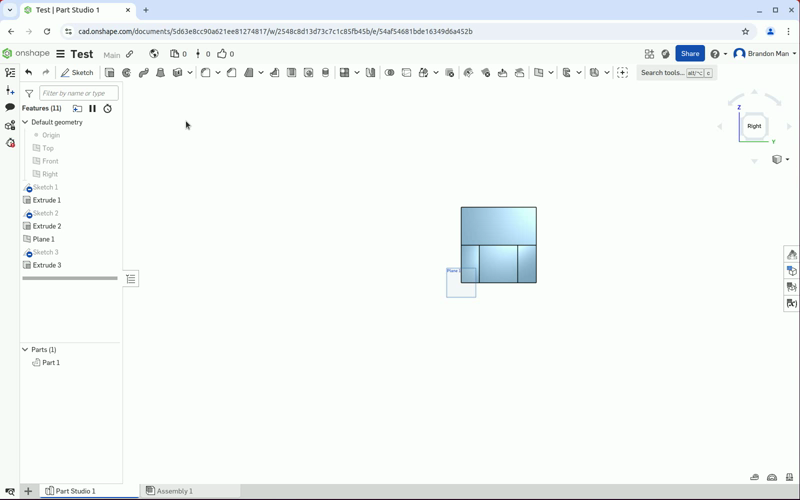
key(shift+h)
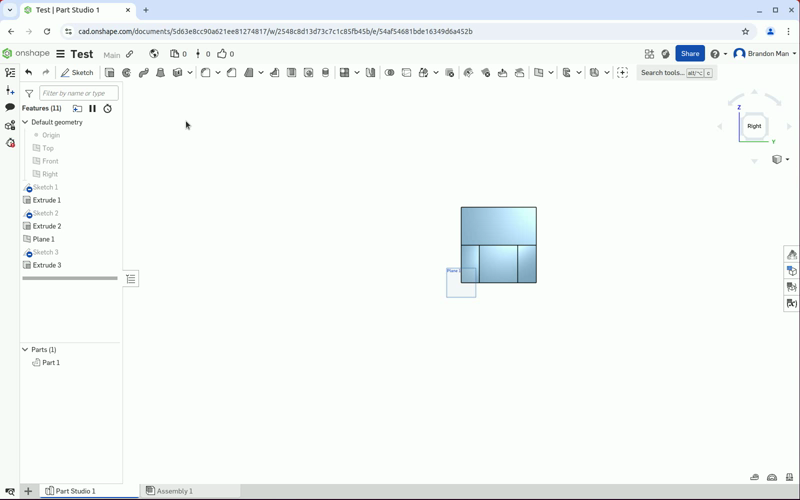
key(shift+h)
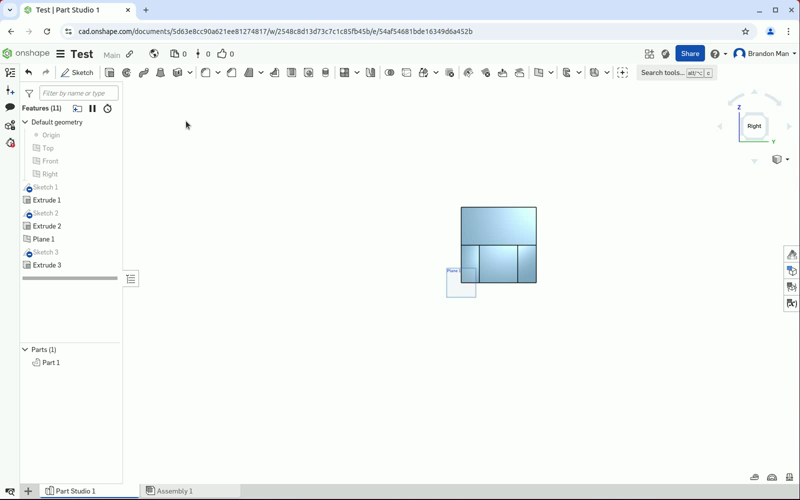
mouse_move(73, 189)
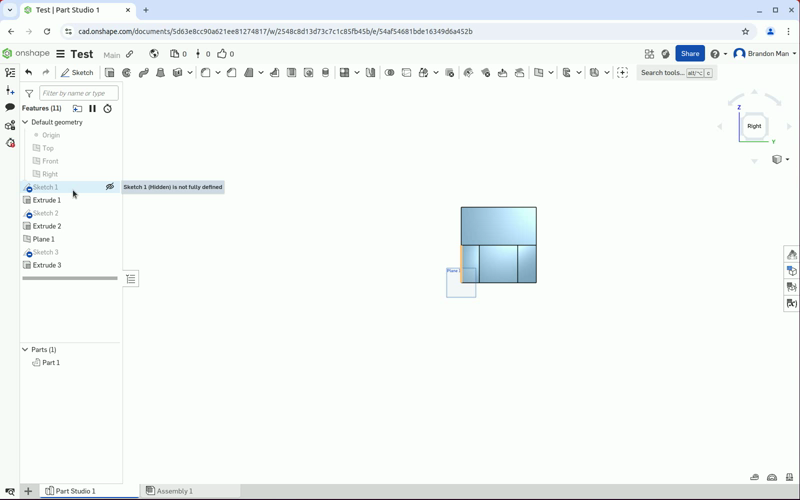
click(73, 189)
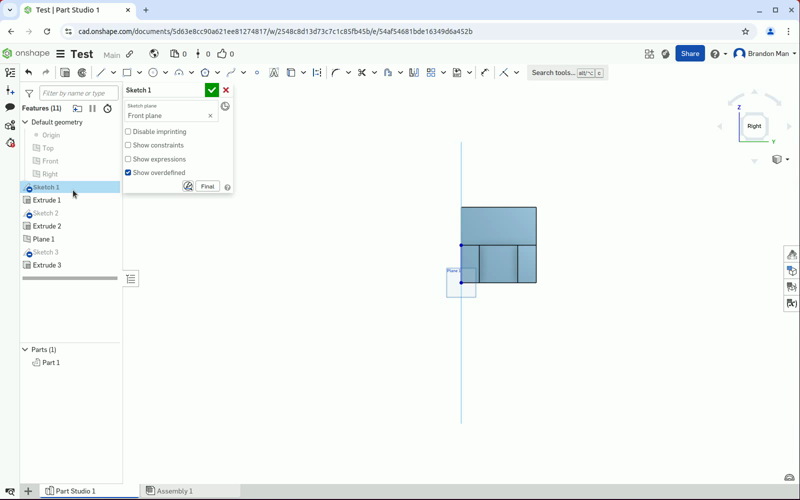
mouse_move(229, 92)
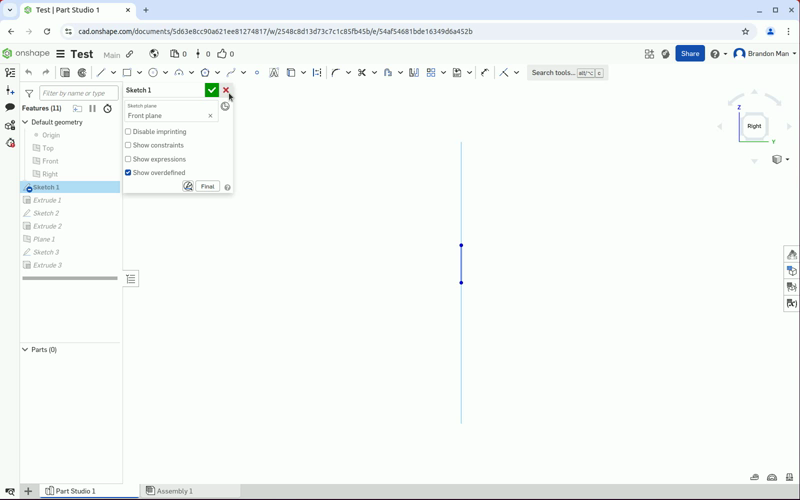
click(229, 92)
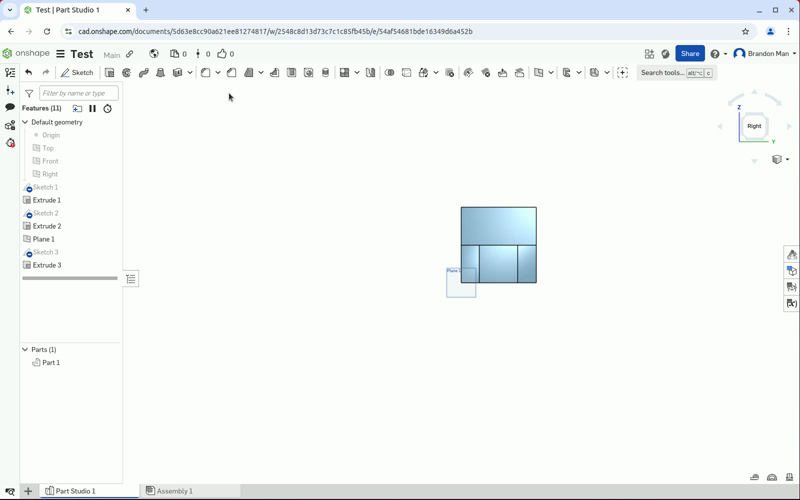
mouse_move(541, 75)
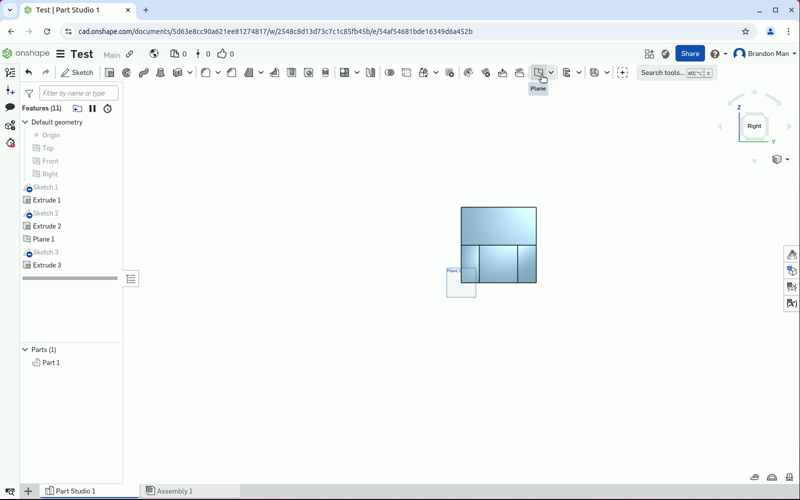
click(541, 75)
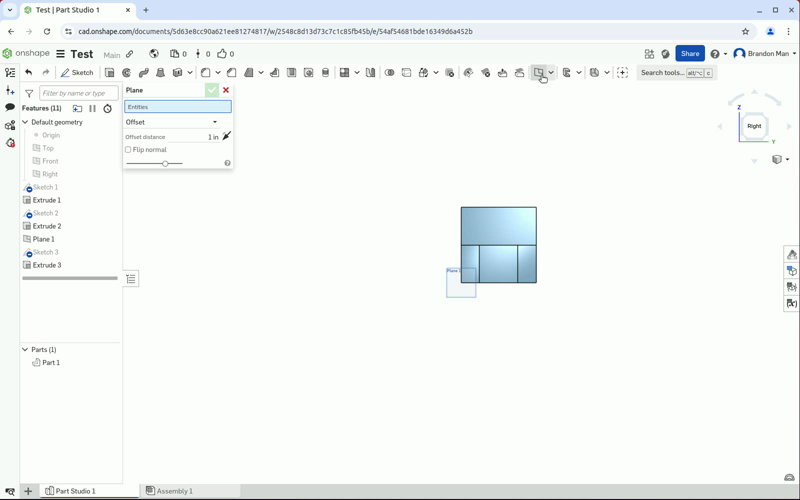
mouse_move(73, 176)
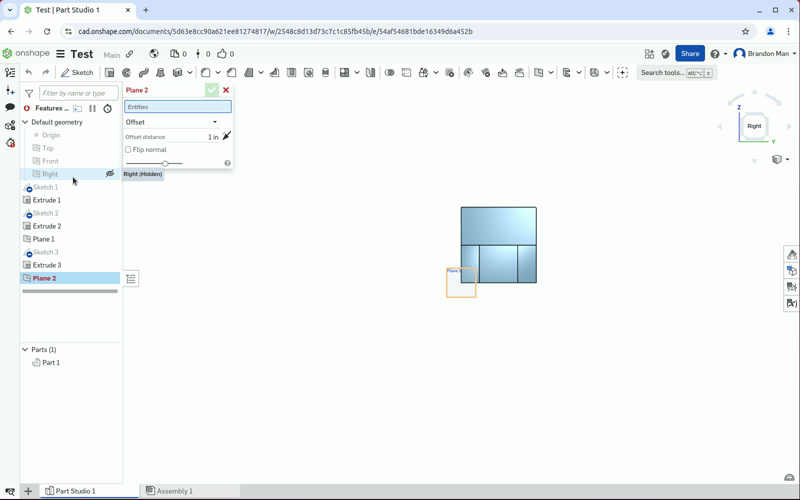
click(73, 176)
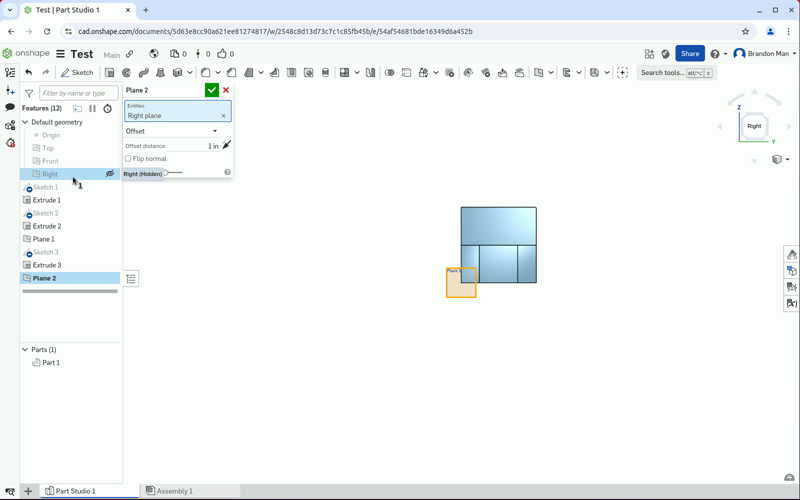
key(tab, 2)
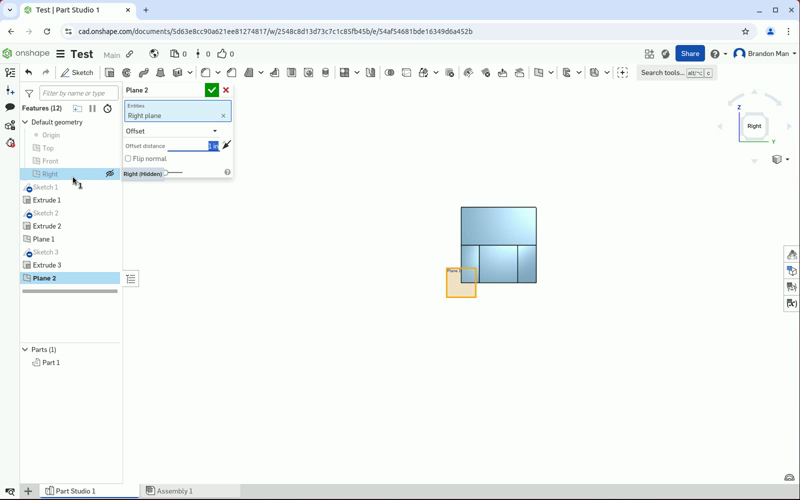
text(3.851)
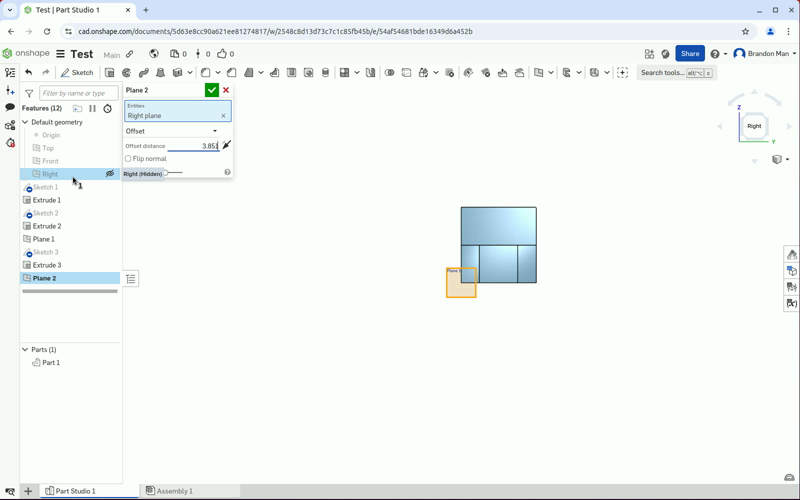
key(enter, 2)
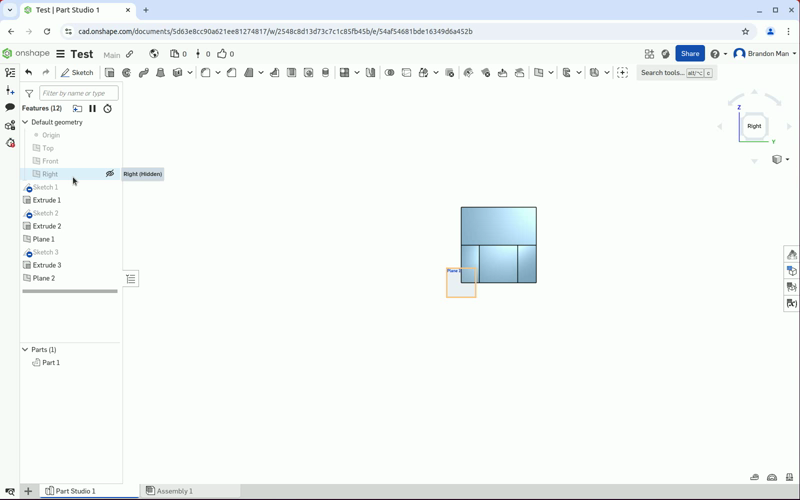
key(shift+s)
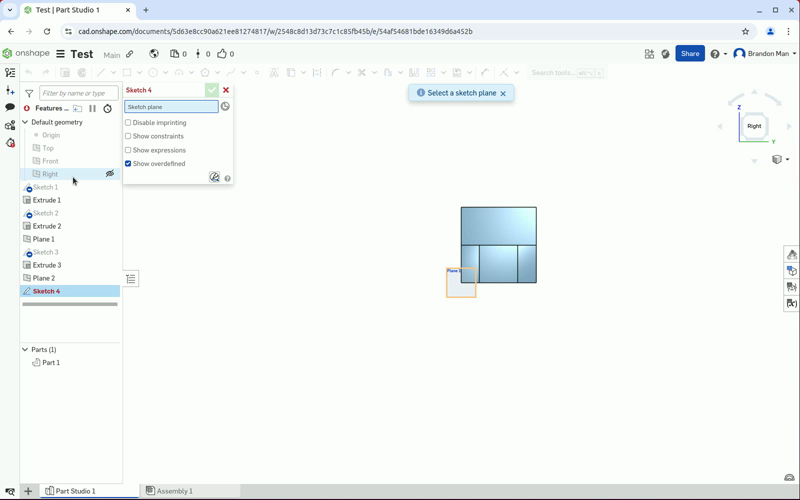
mouse_move(73, 280)
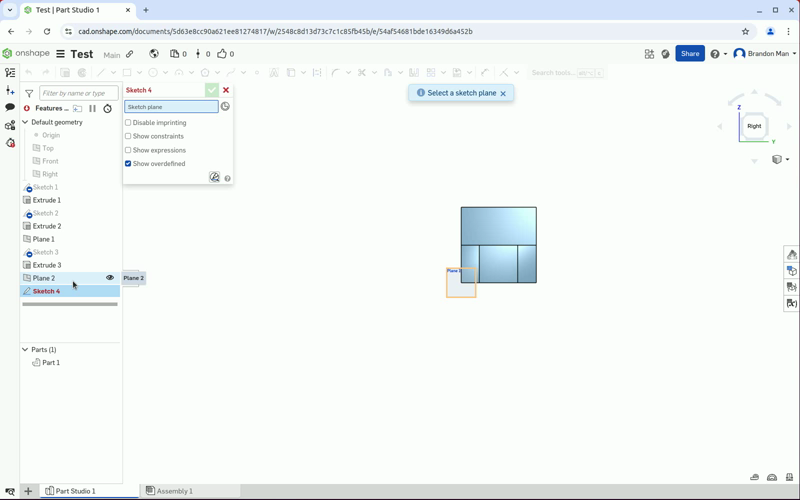
click(73, 280)
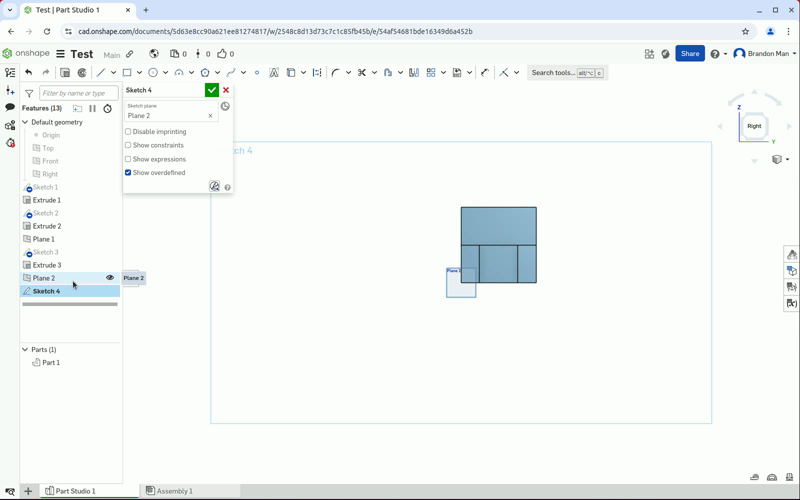
mouse_move(73, 352)
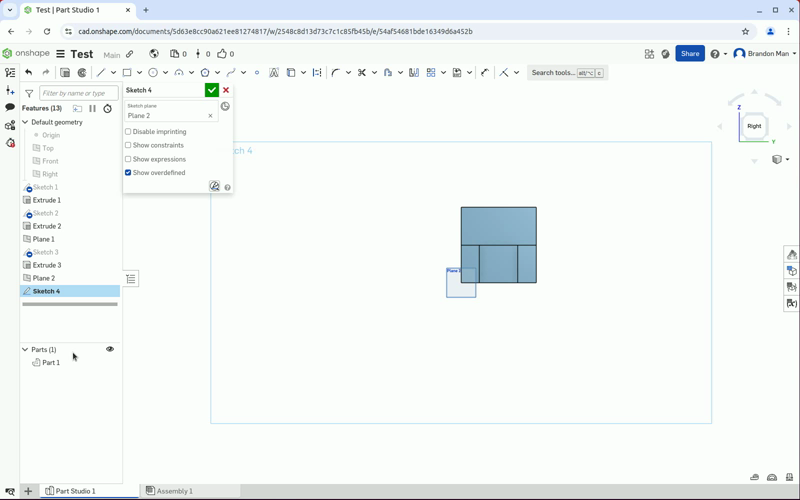
key(y)
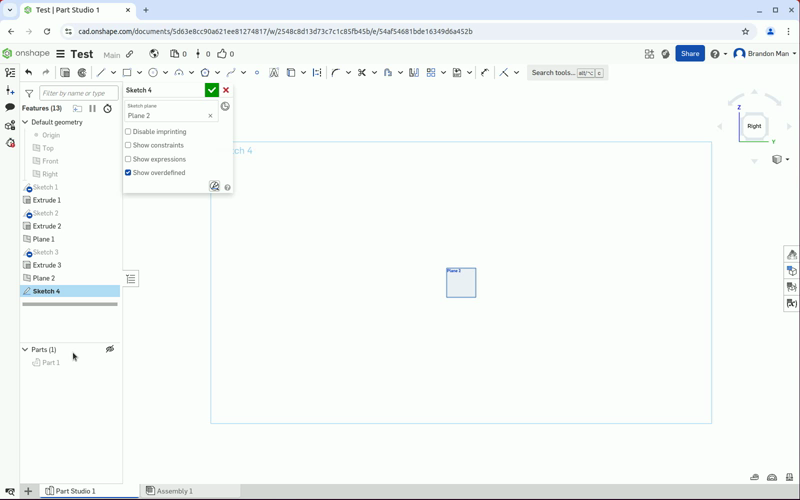
key(l)
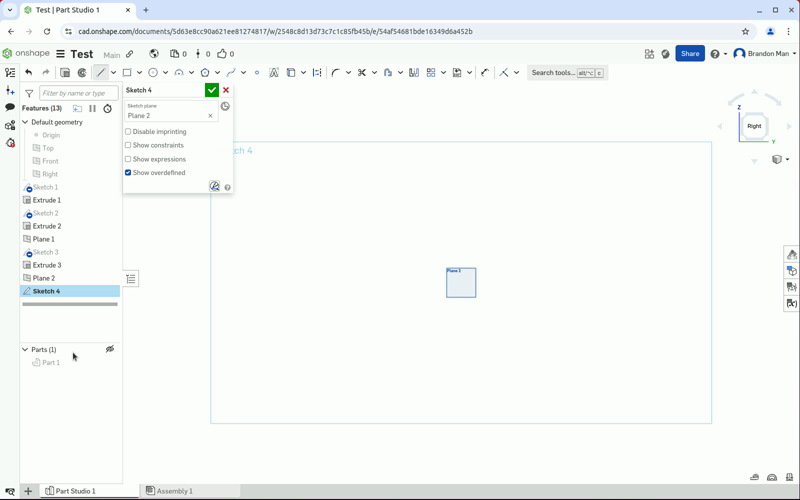
key_down(shift)
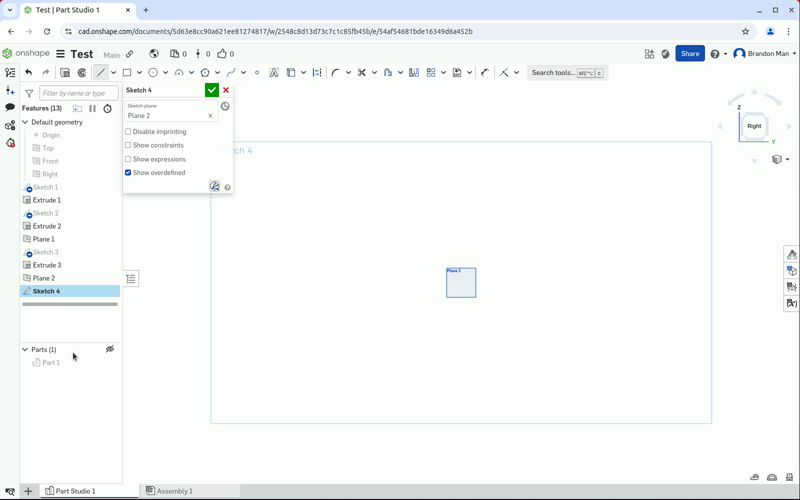
mouse_move(479, 226)
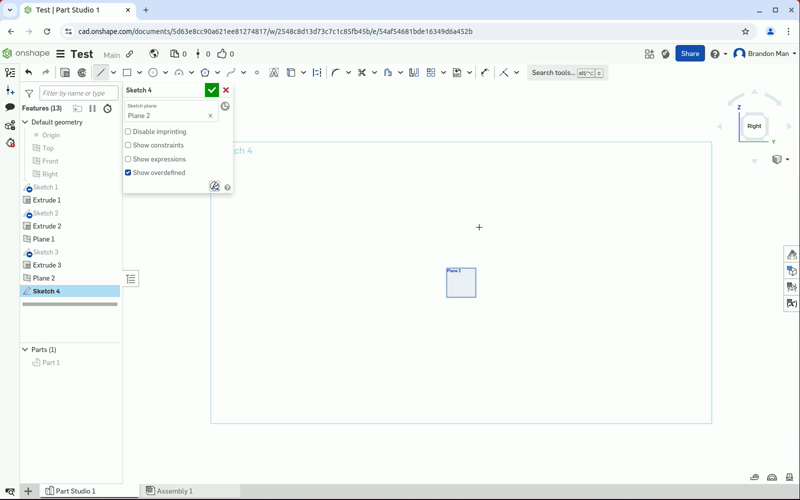
click(479, 226)
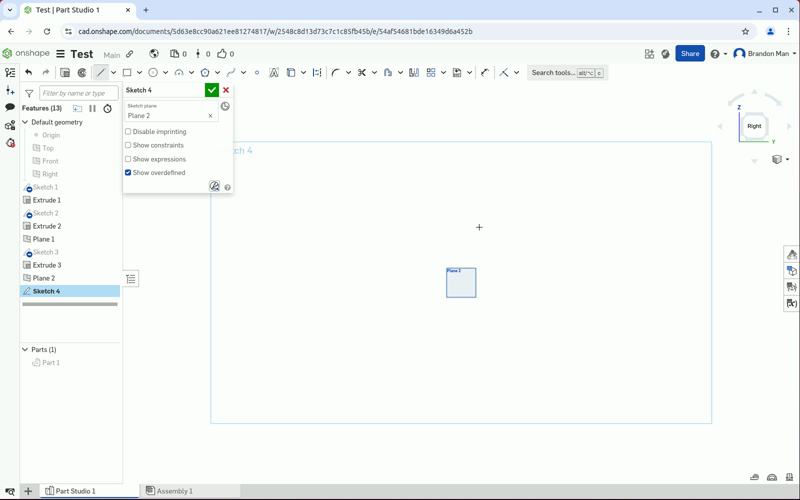
key_up(shift)
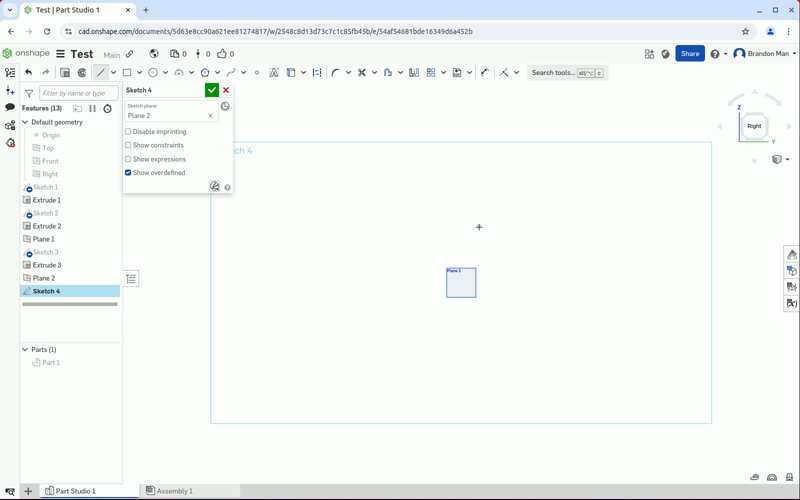
key_down(shift)
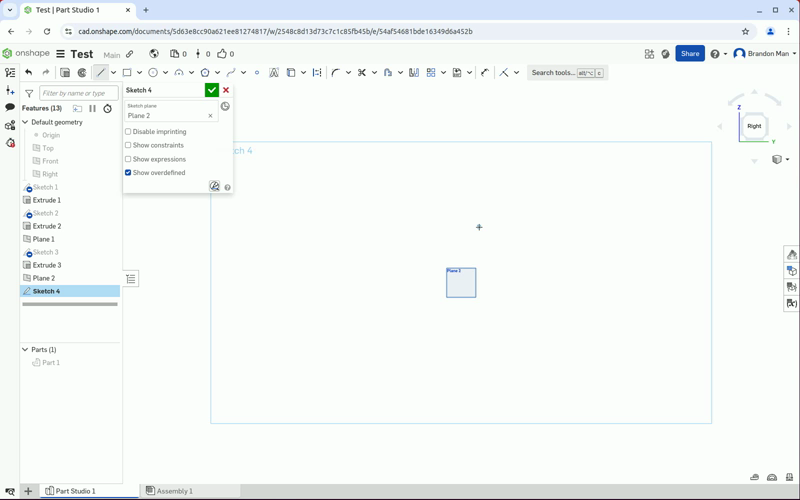
mouse_move(509, 226)
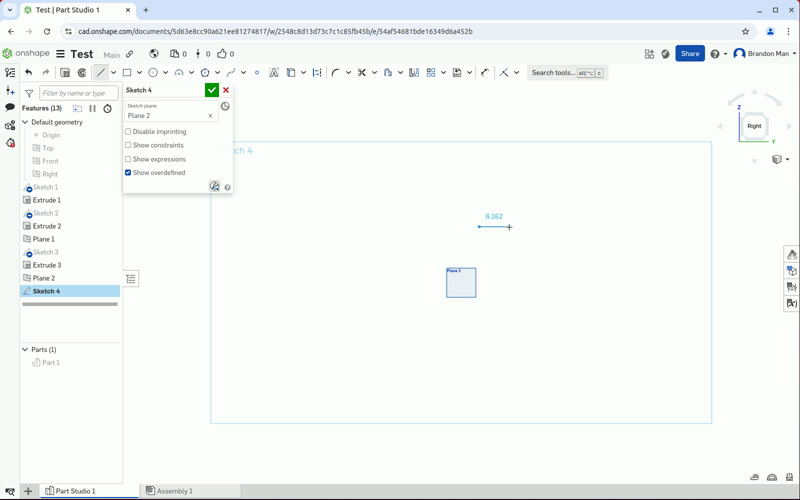
mouse_move(517, 226)
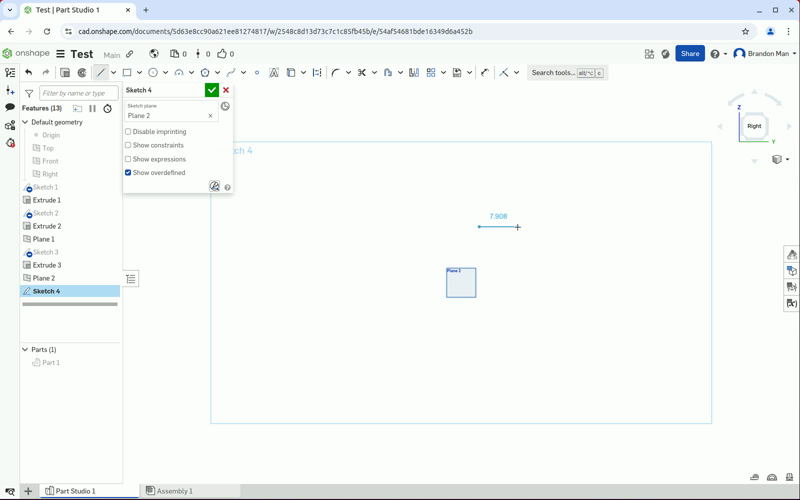
click(517, 226)
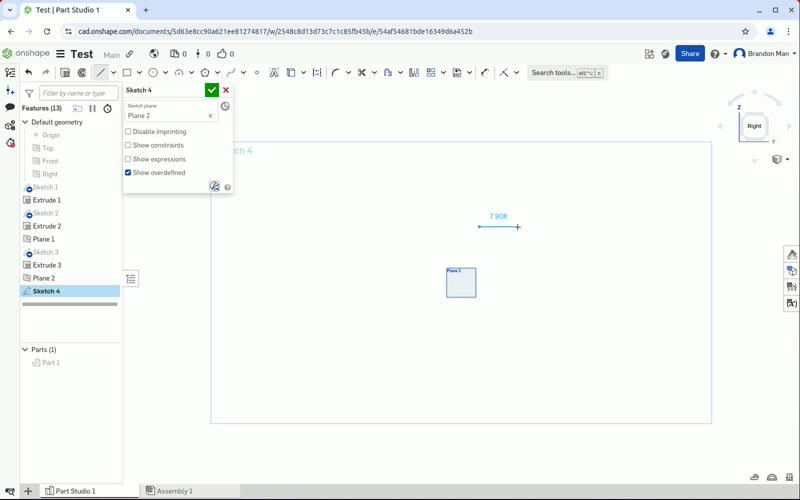
key_up(shift)
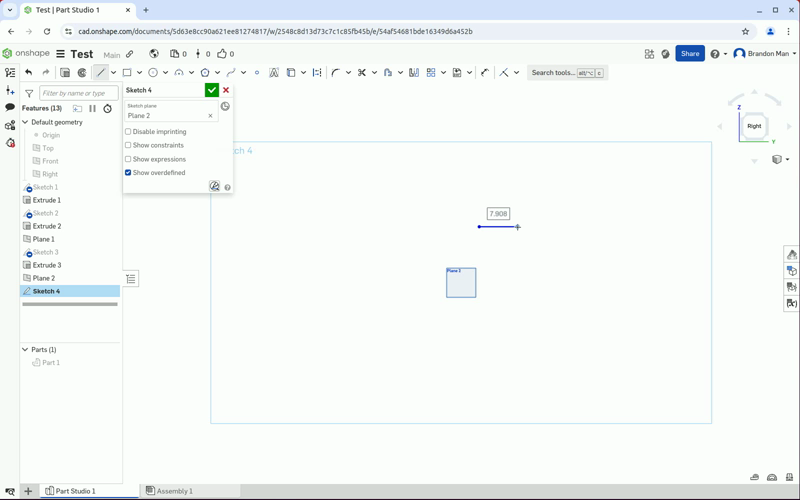
key_down(shift)
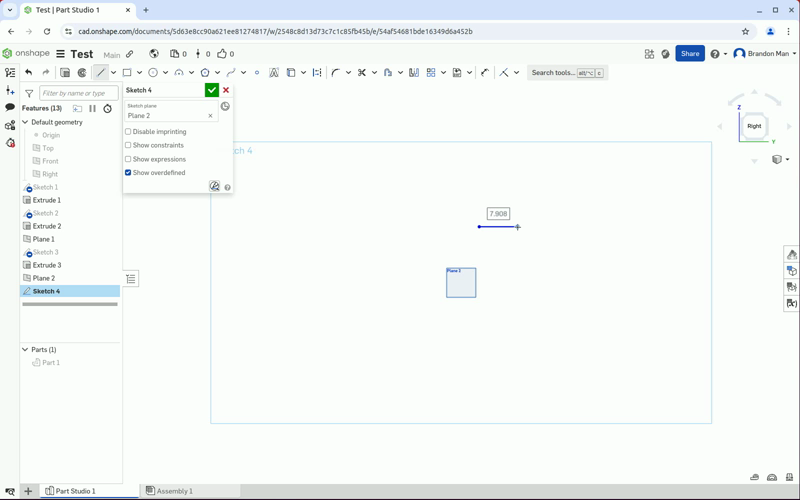
mouse_move(547, 226)
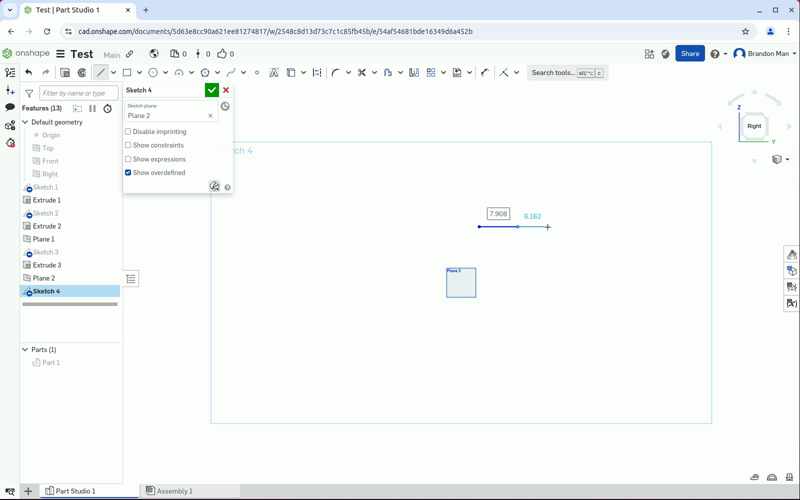
mouse_move(517, 207)
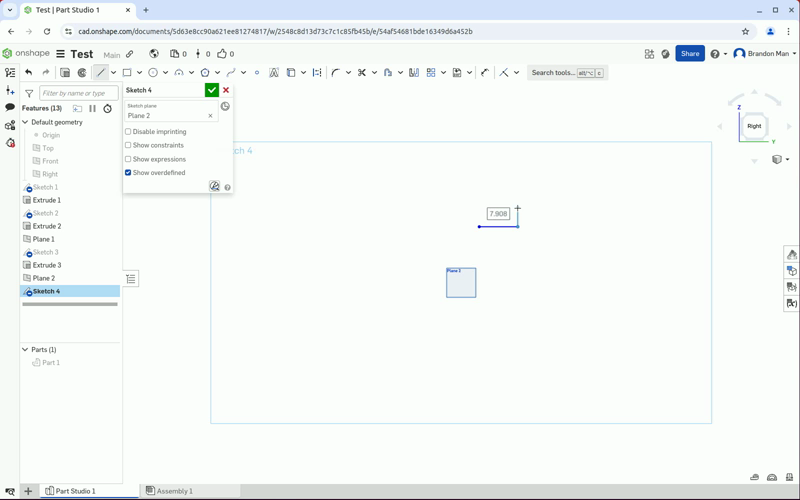
click(517, 207)
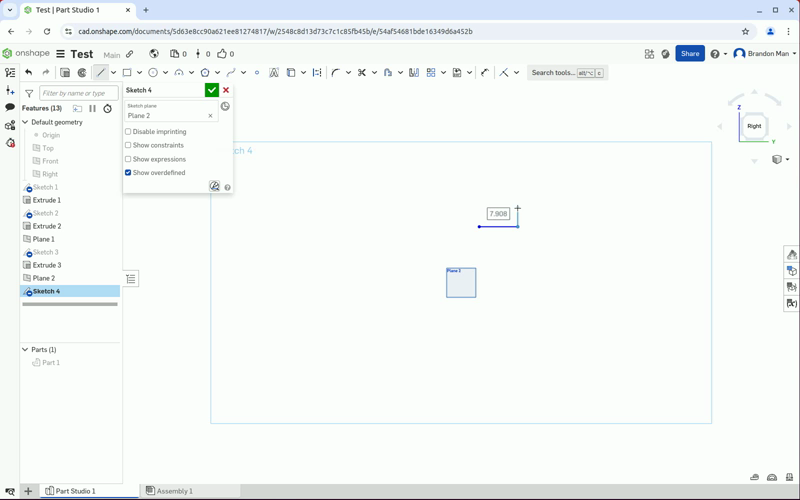
key_up(shift)
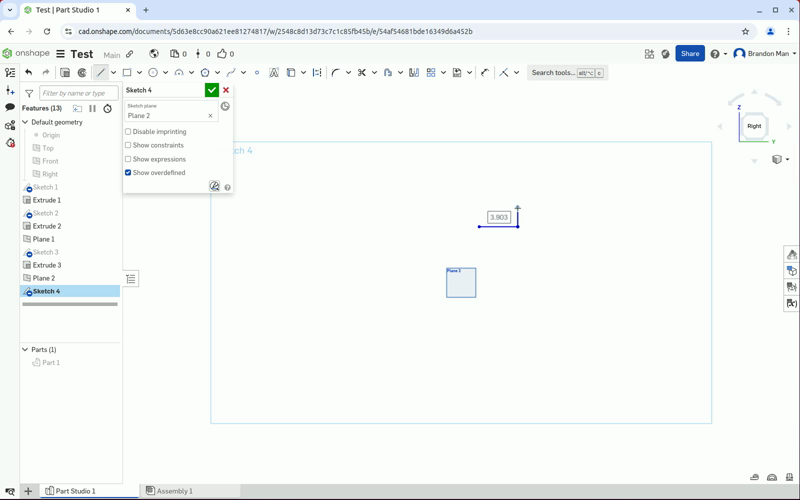
key_down(shift)
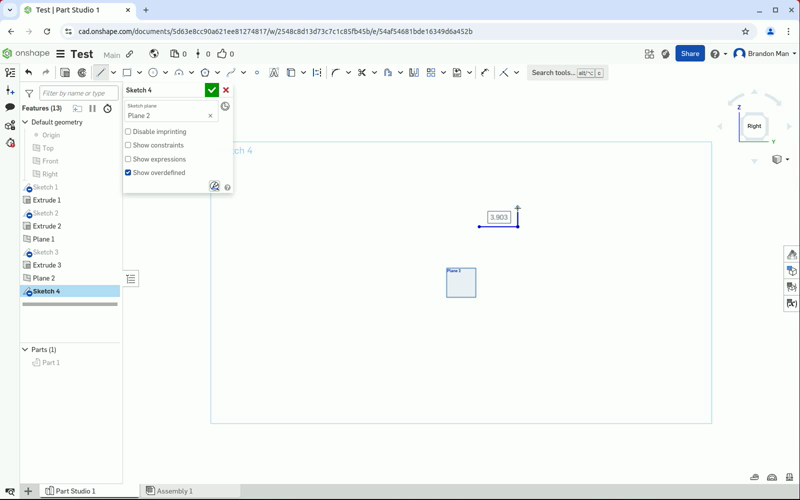
mouse_move(547, 207)
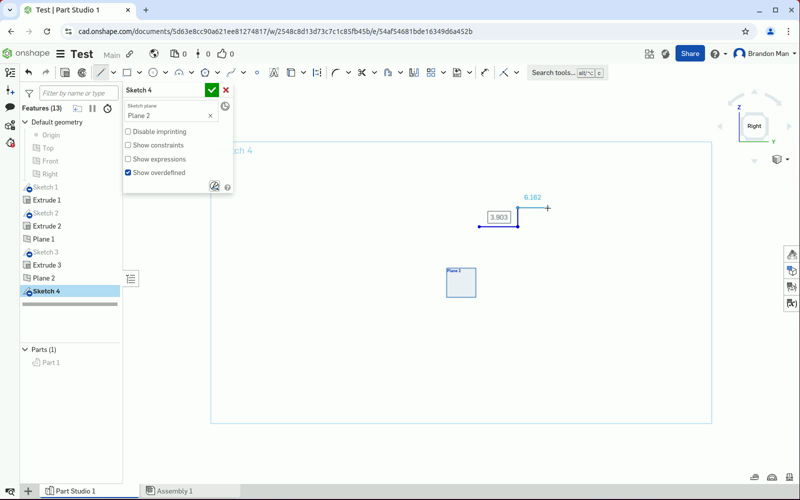
mouse_move(479, 207)
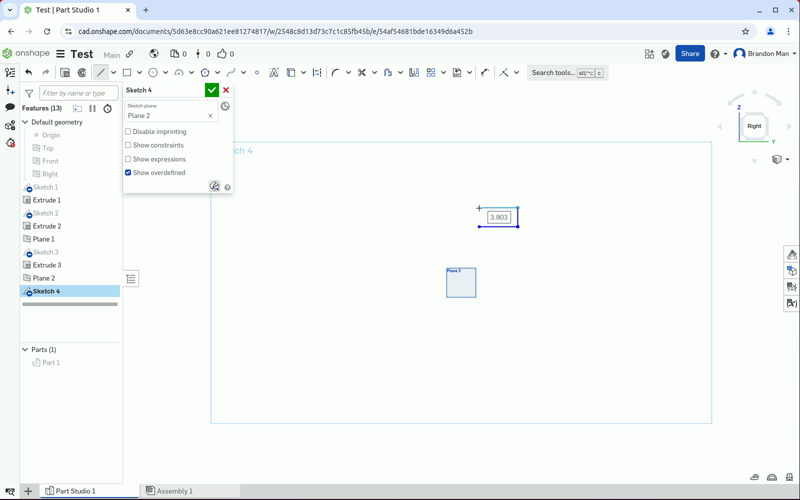
click(479, 207)
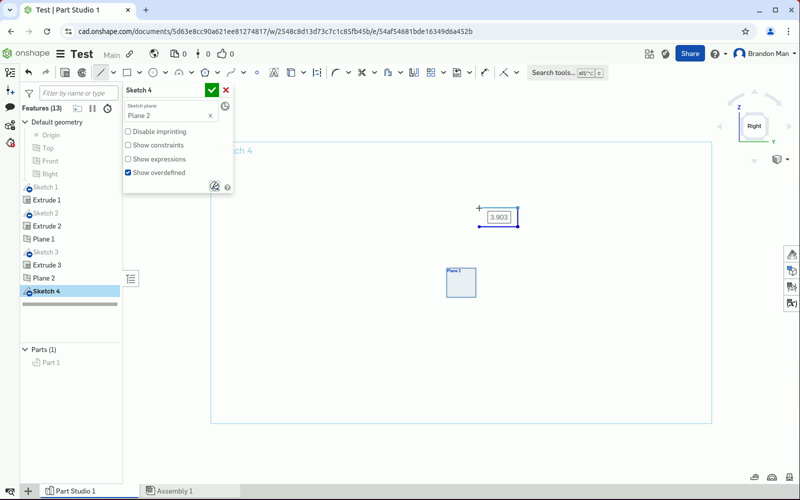
key_up(shift)
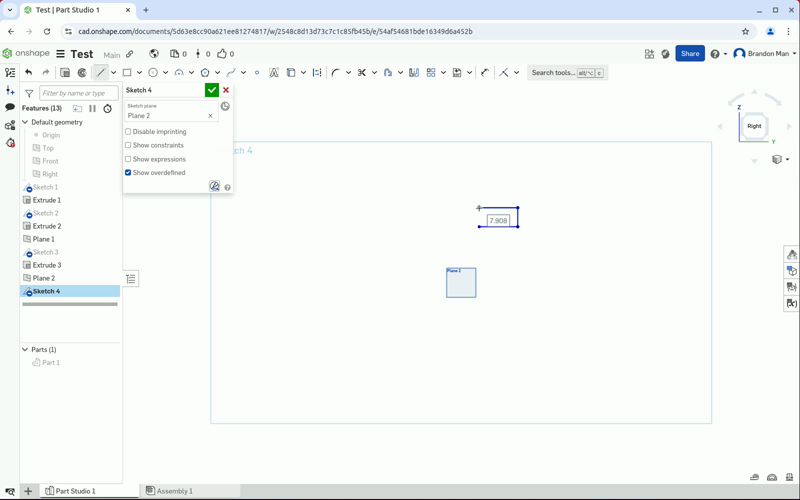
mouse_move(509, 207)
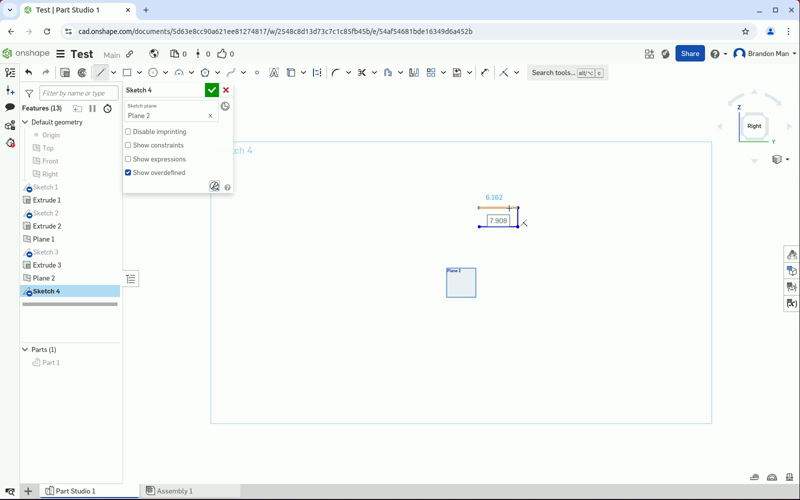
key_down(shift)
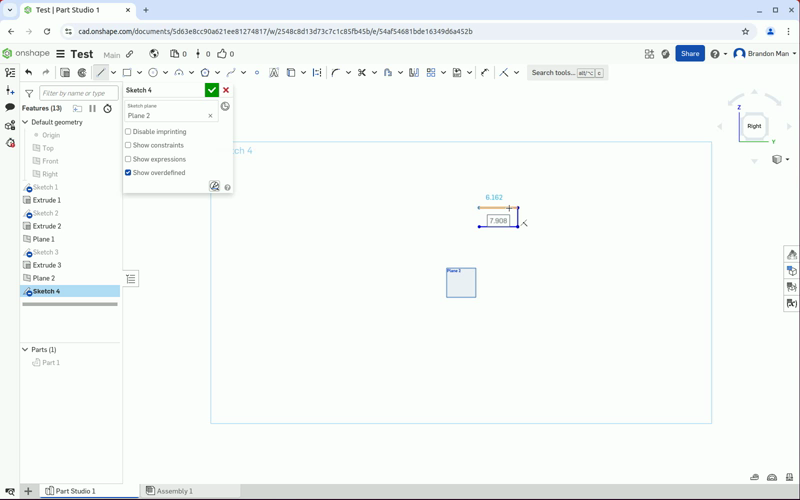
mouse_move(479, 226)
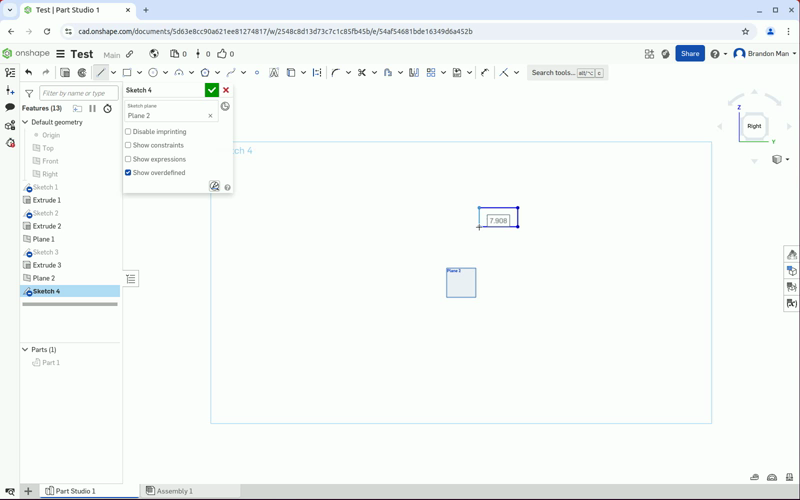
key_up(shift)
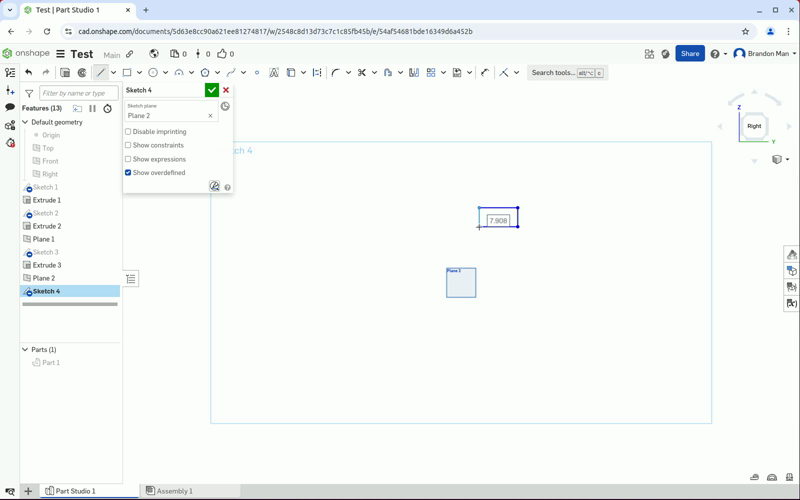
click(479, 226)
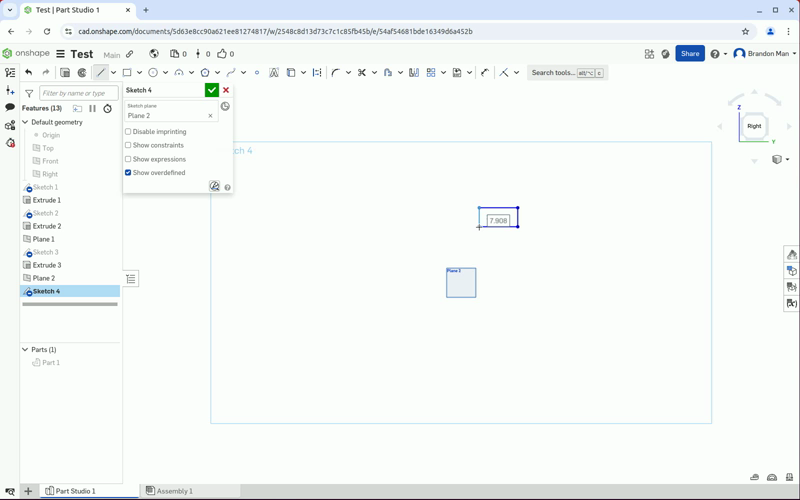
key(esc)
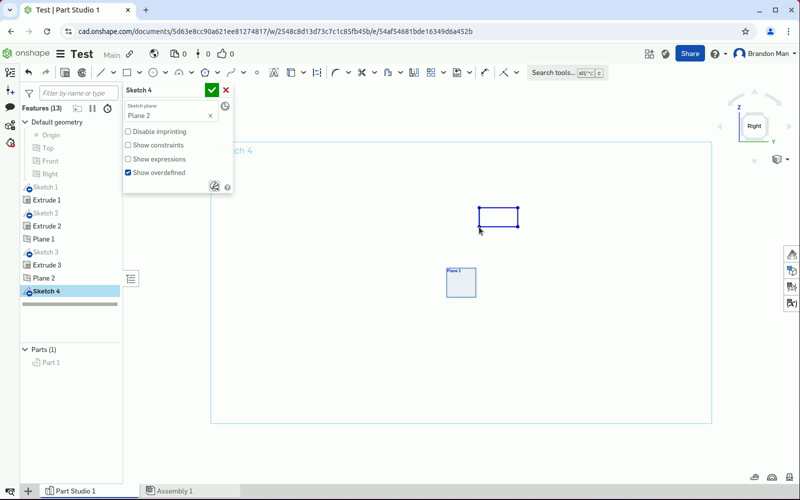
mouse_move(500, 209)
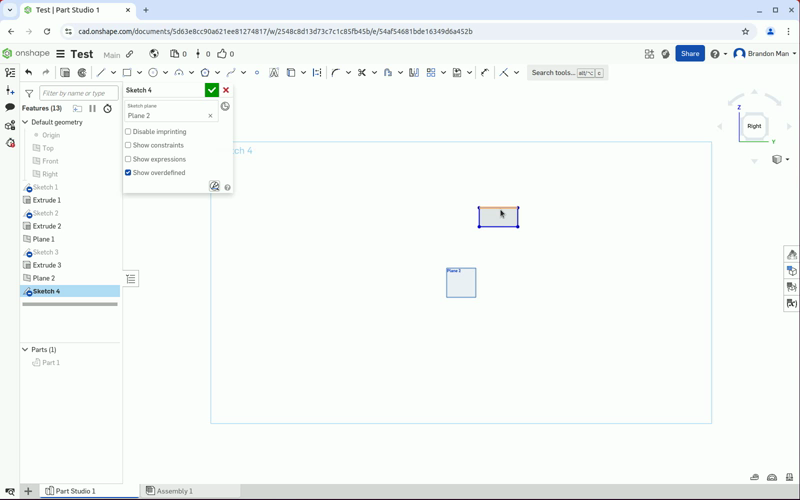
scroll(6)
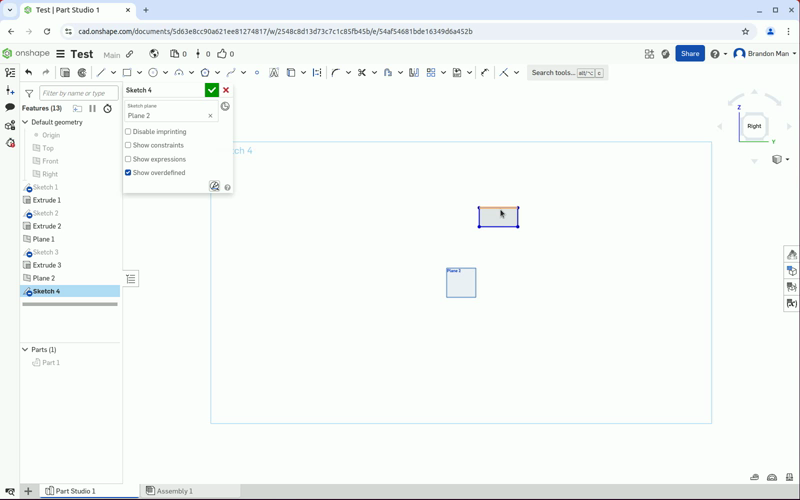
scroll(6)
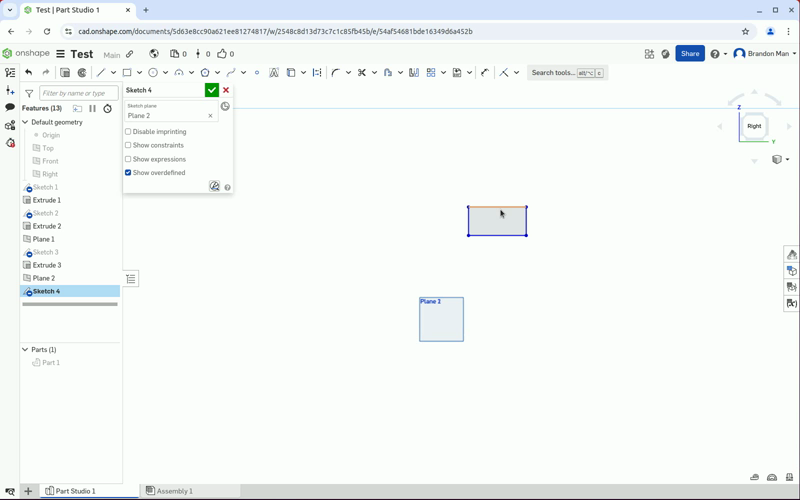
scroll(6)
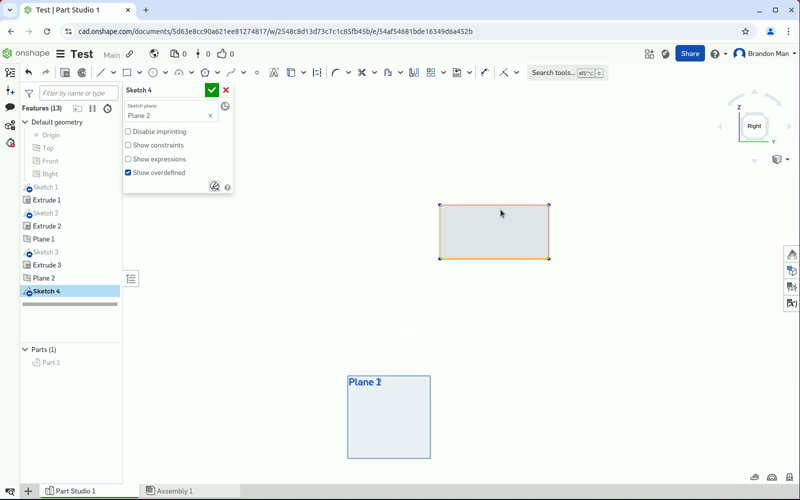
scroll(6)
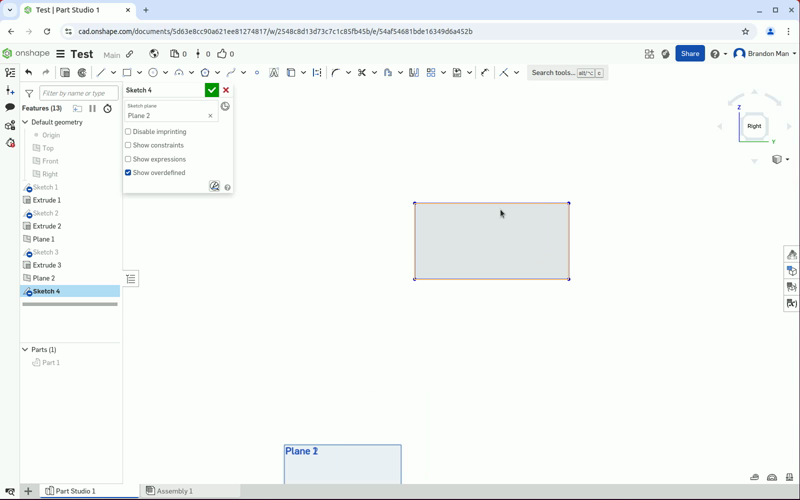
scroll(6)
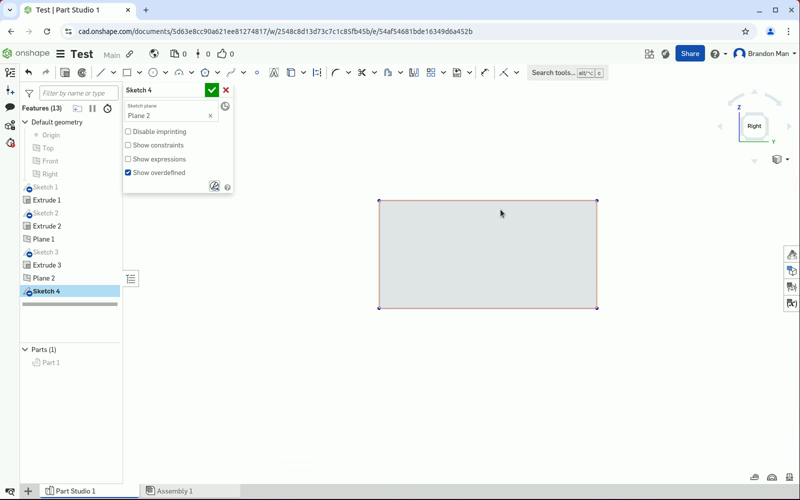
scroll(6)
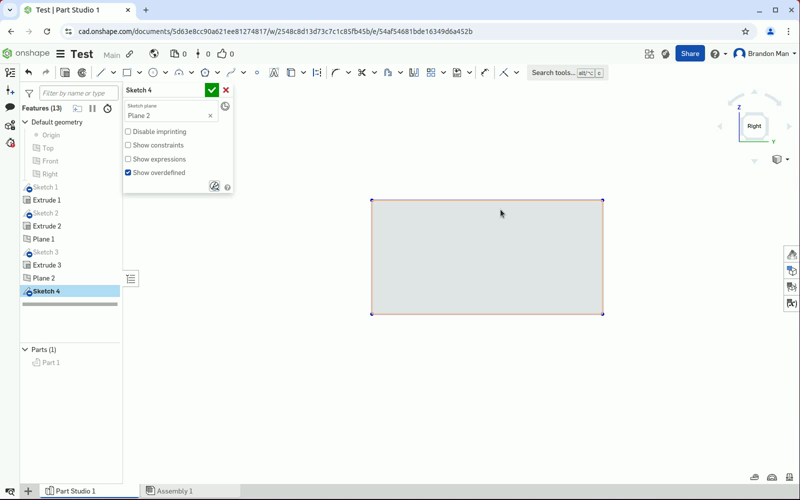
scroll(6)
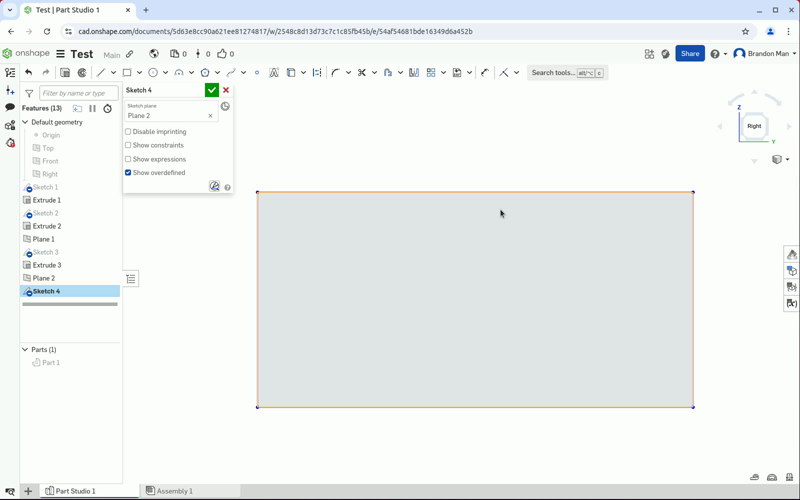
click(500, 209)
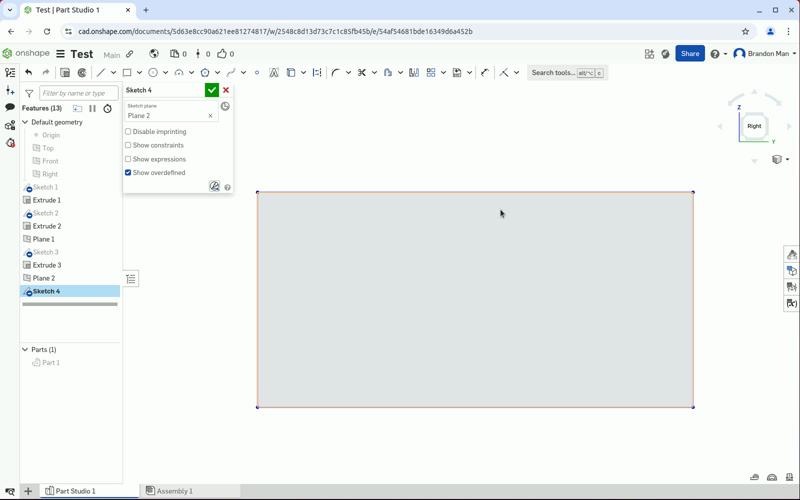
scroll(-6)
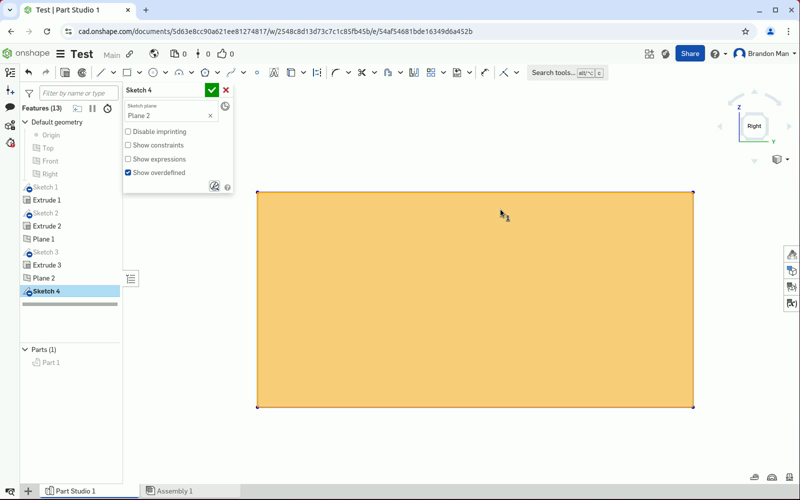
scroll(-6)
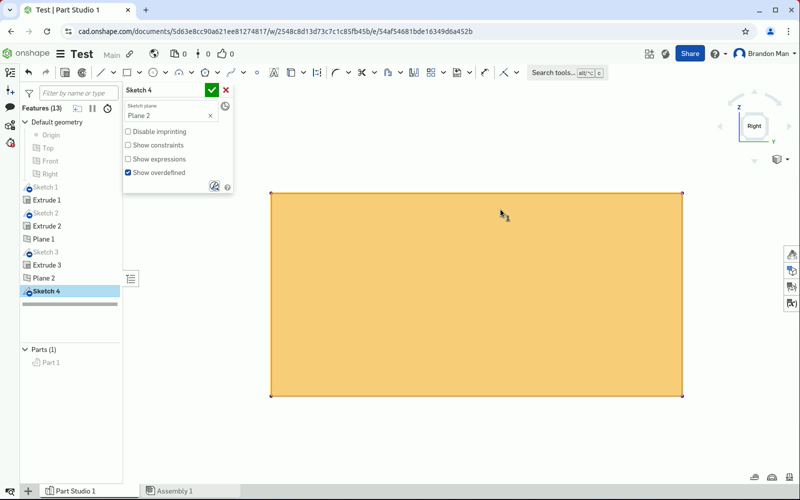
scroll(-6)
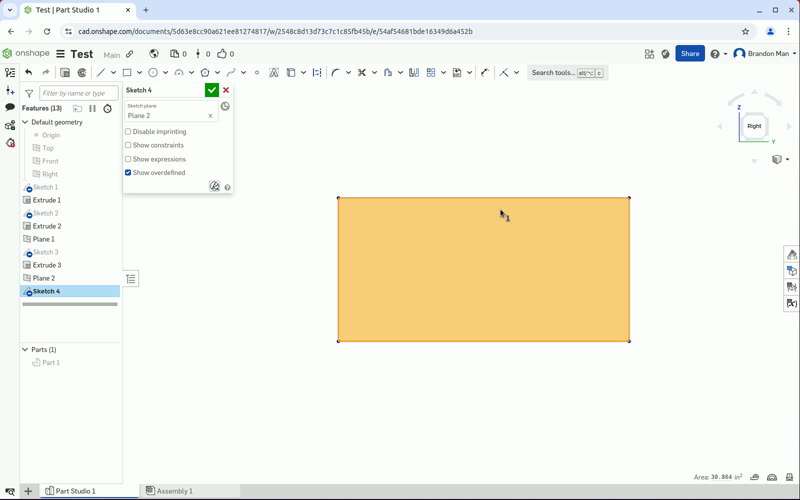
scroll(-6)
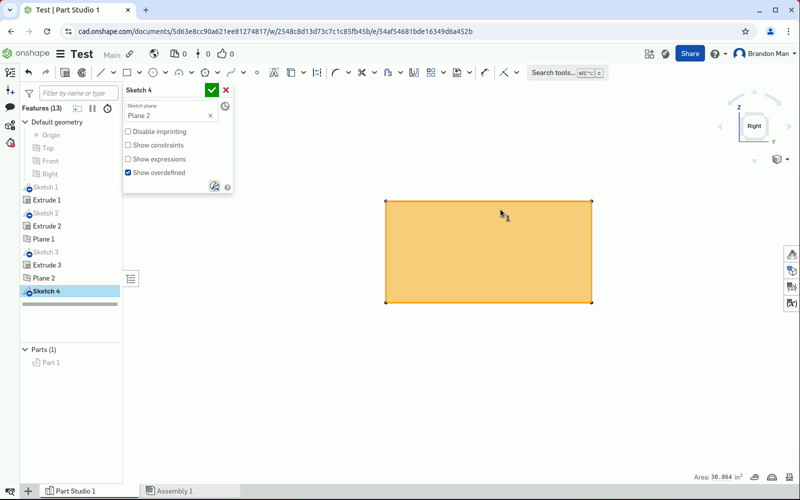
scroll(-6)
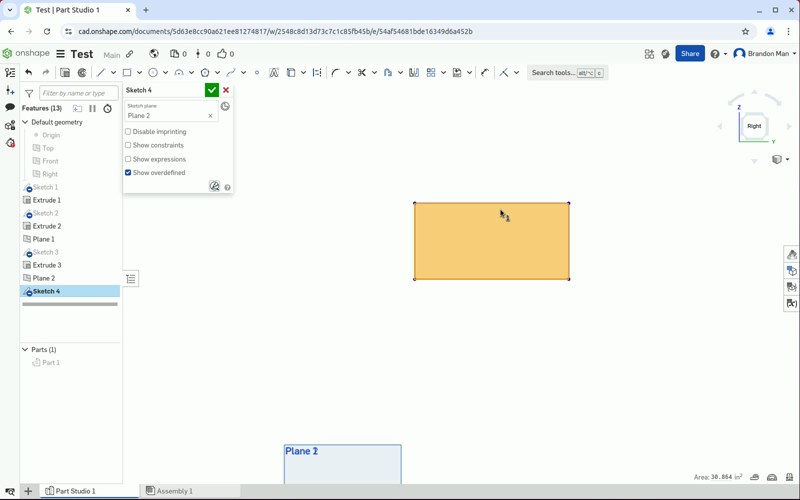
scroll(-6)
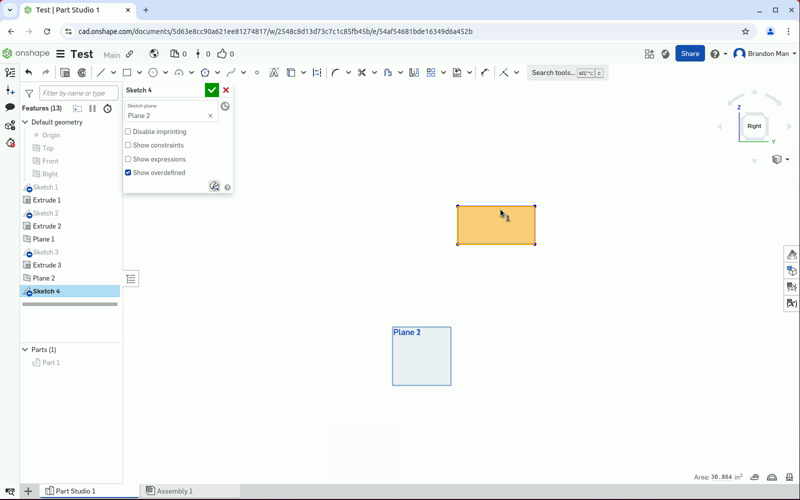
scroll(-6)
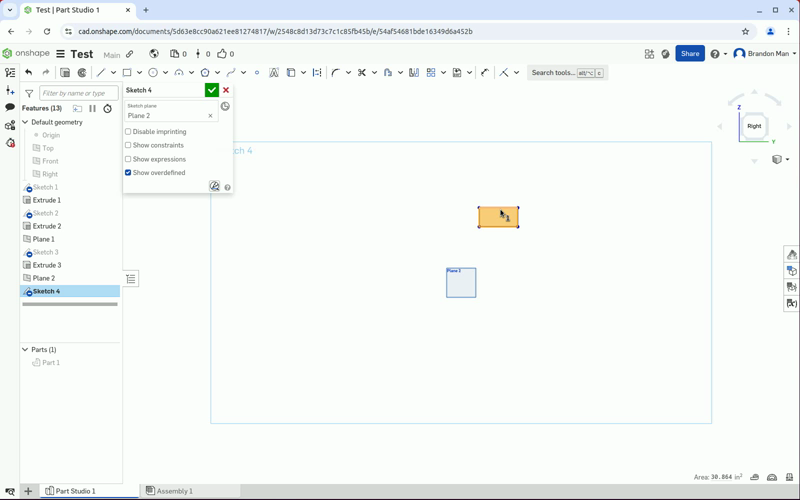
mouse_move(73, 352)
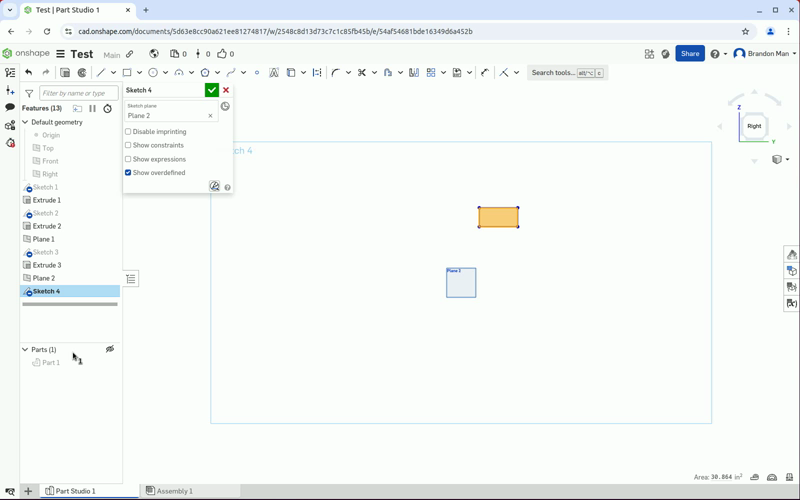
key(shift+y)
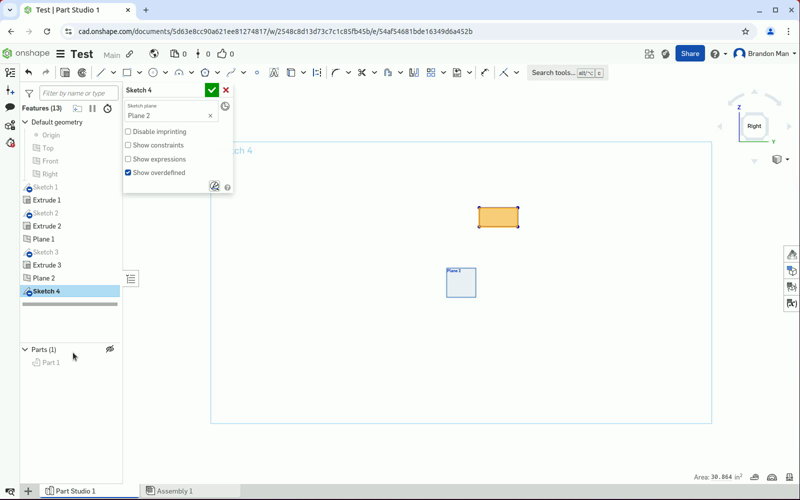
key(shift+e)
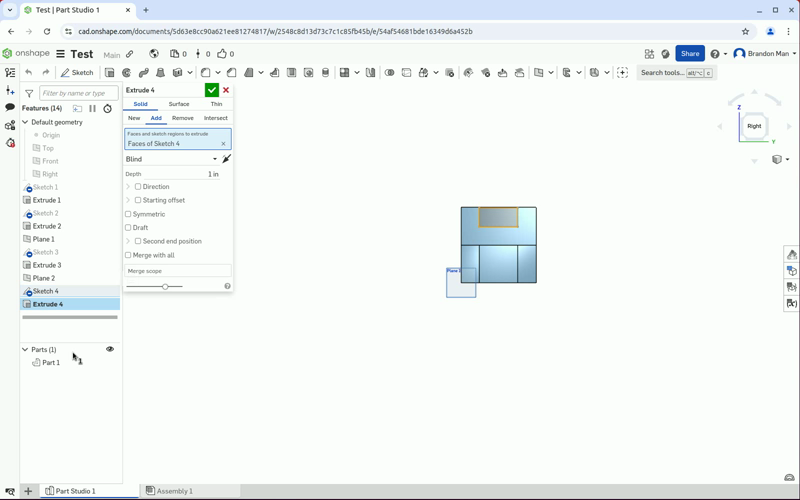
mouse_move(143, 106)
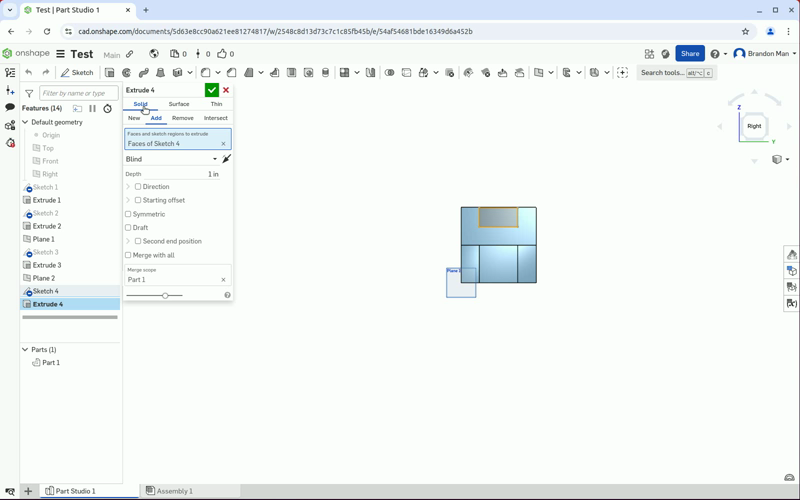
click(143, 106)
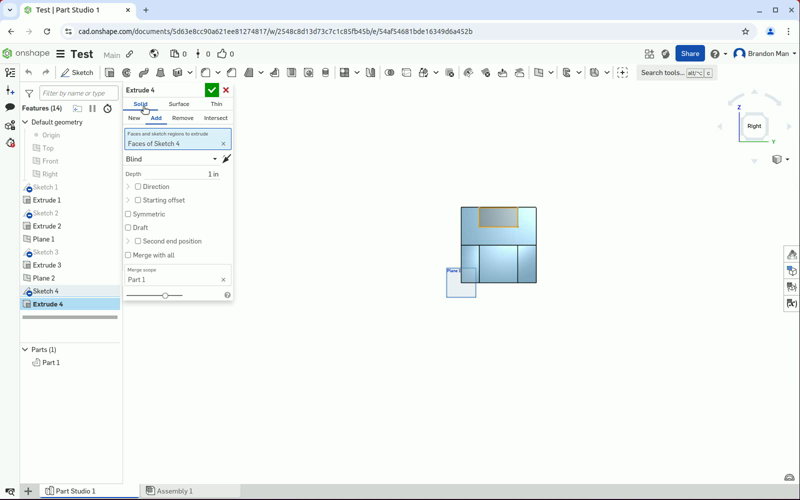
mouse_move(186, 120)
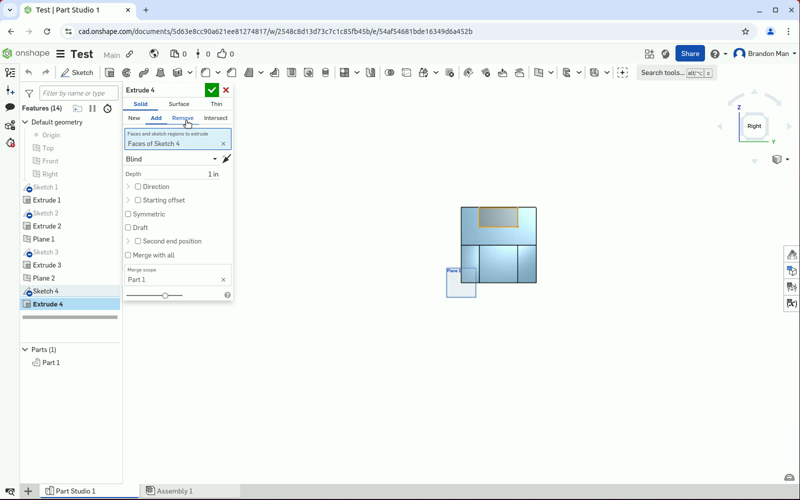
click(186, 120)
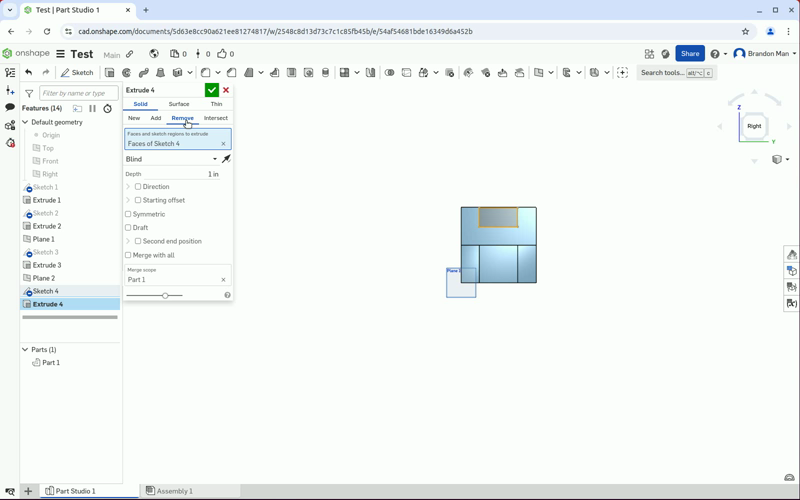
key(tab, 4)
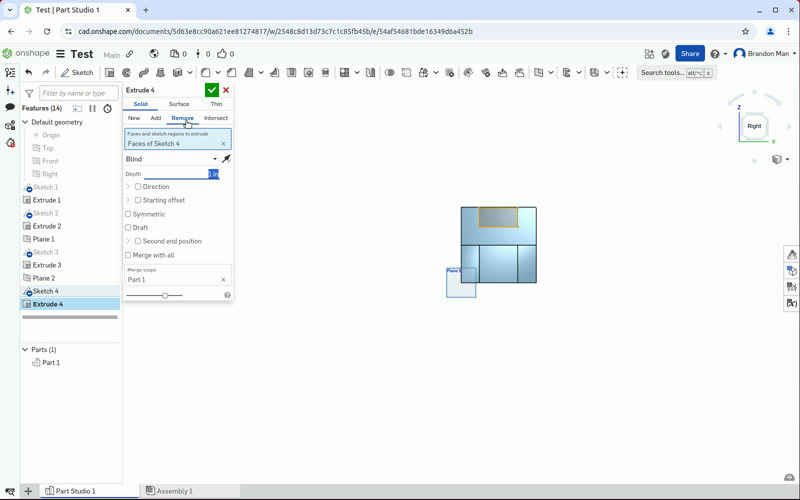
text(3.851)
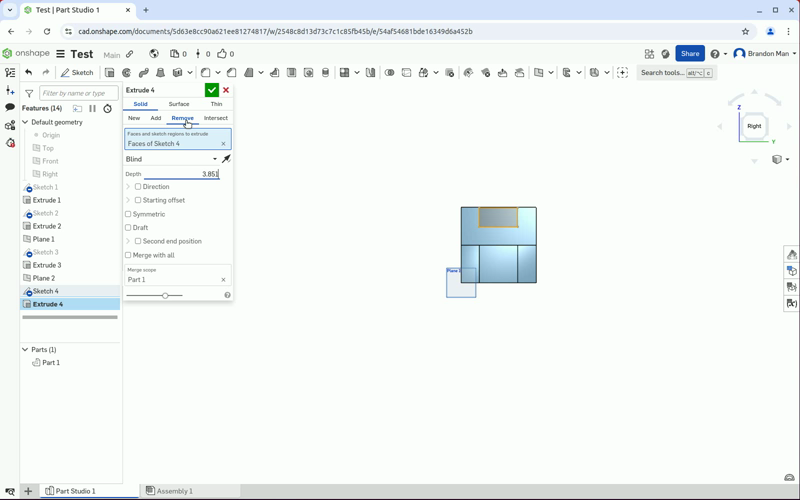
key(tab, 6)
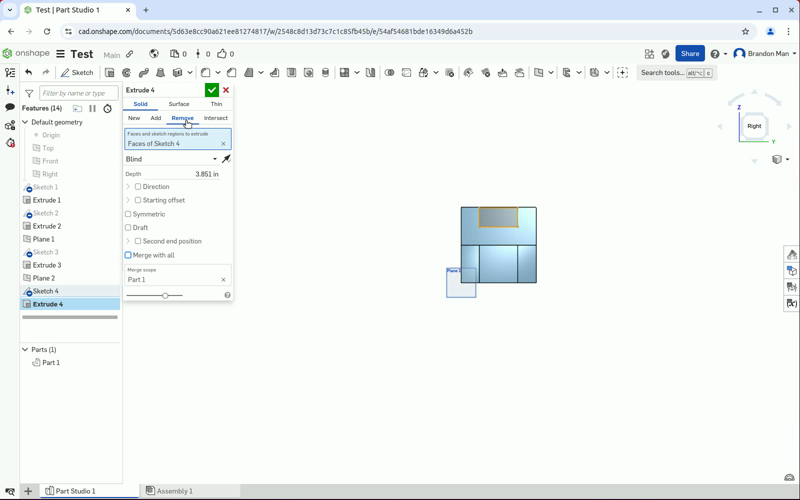
key(space)
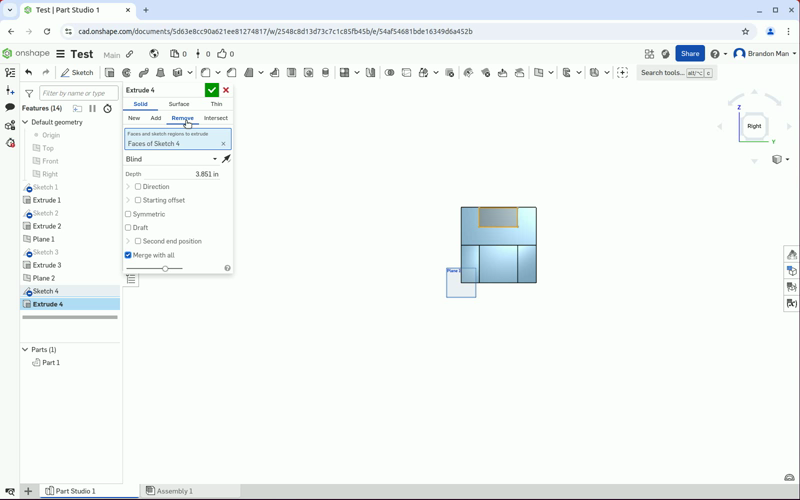
key(enter)
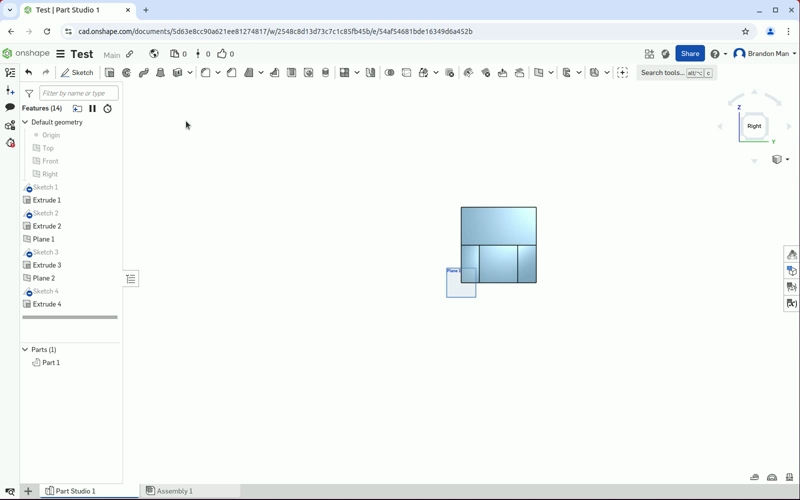
key(shift+h)
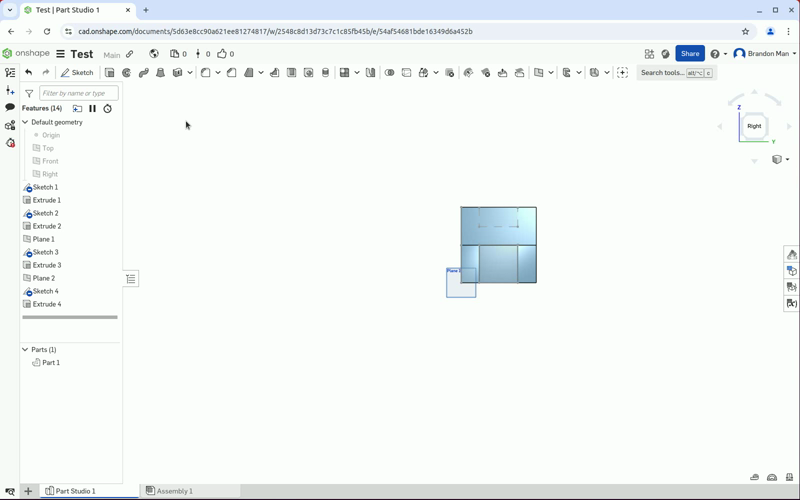
key(shift+h)
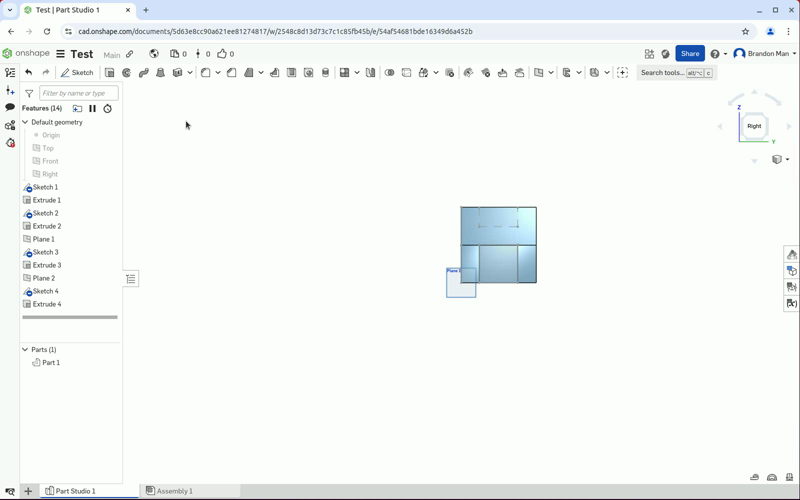
key(shift+7)
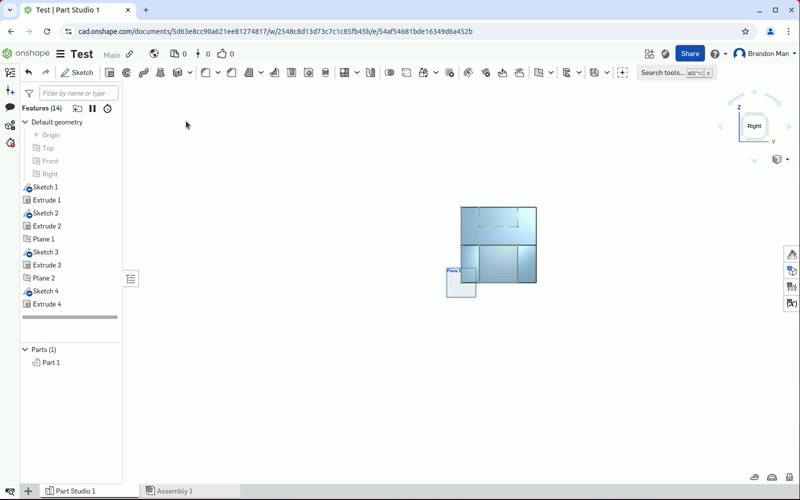
key(right, 2)
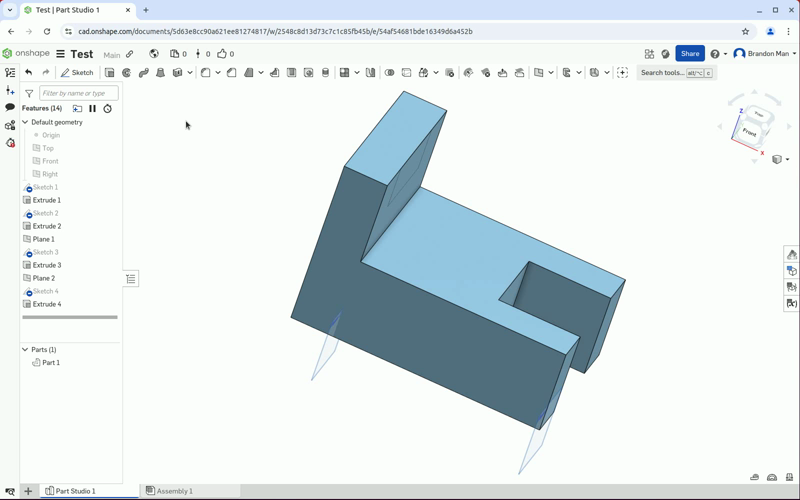
key(down, 2)
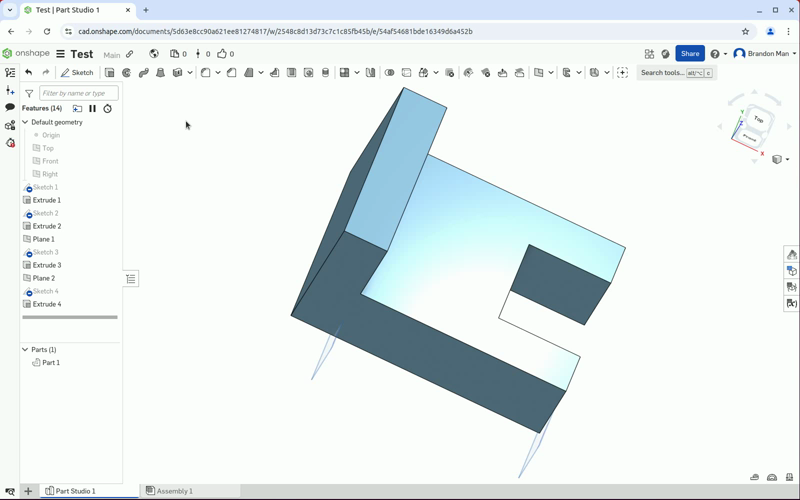
key(up, 2)
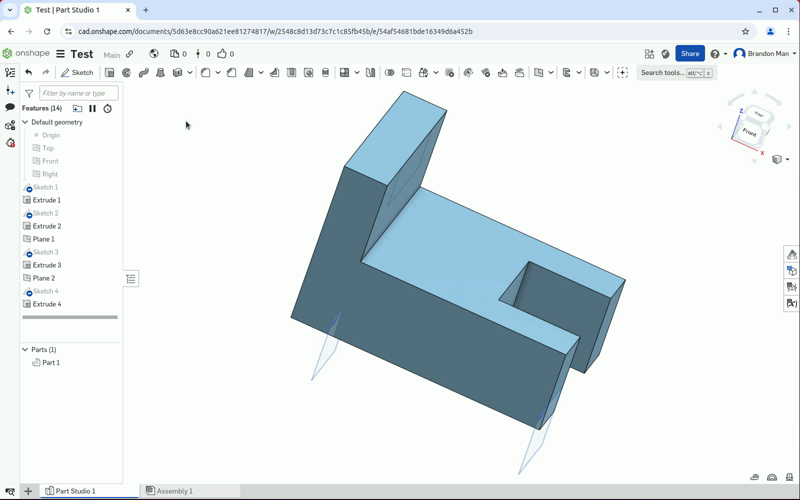
key(left, 2)
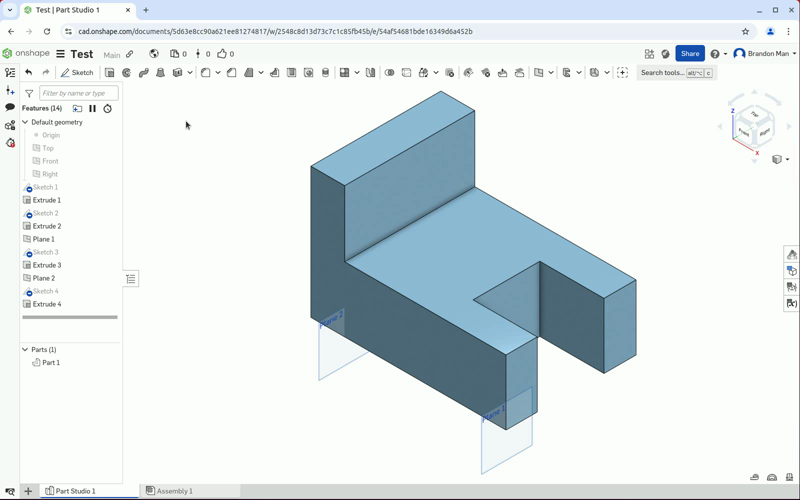
mouse_move(73, 189)
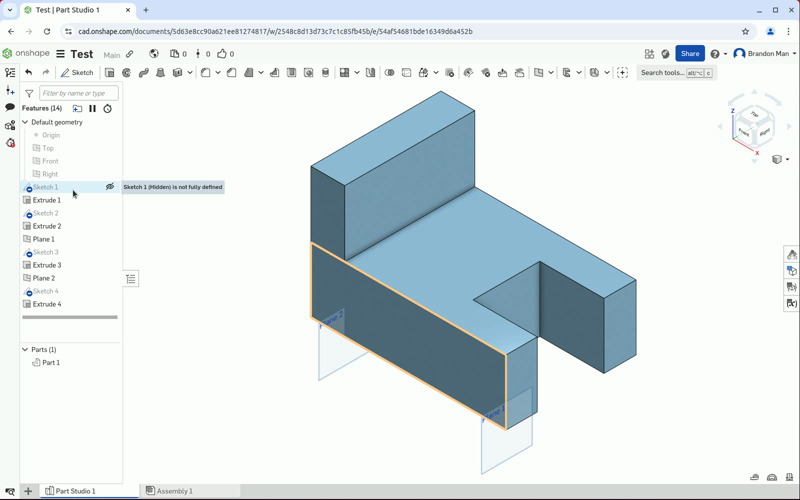
click(73, 189)